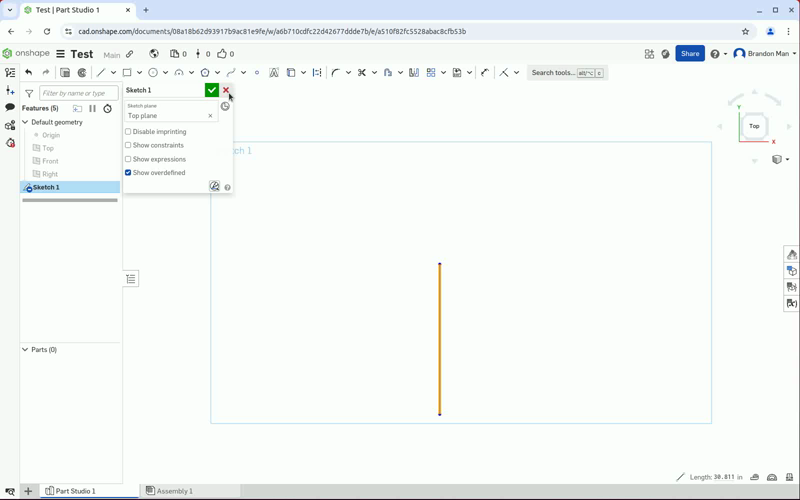
key(shift+h)
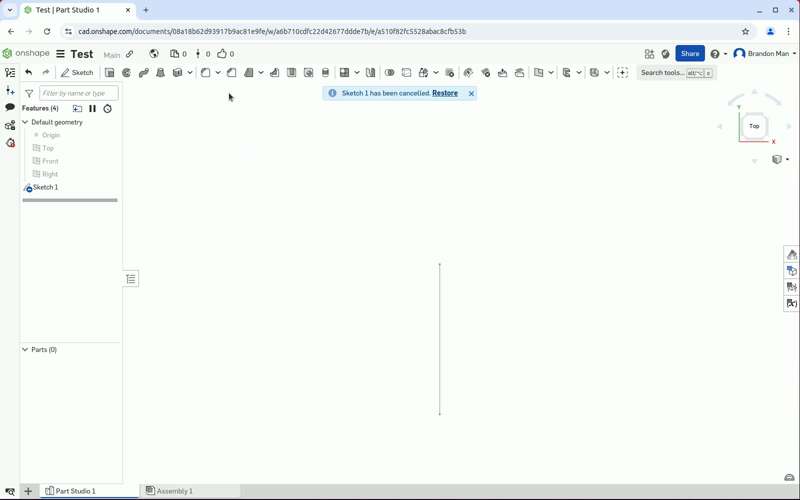
key(shift+s)
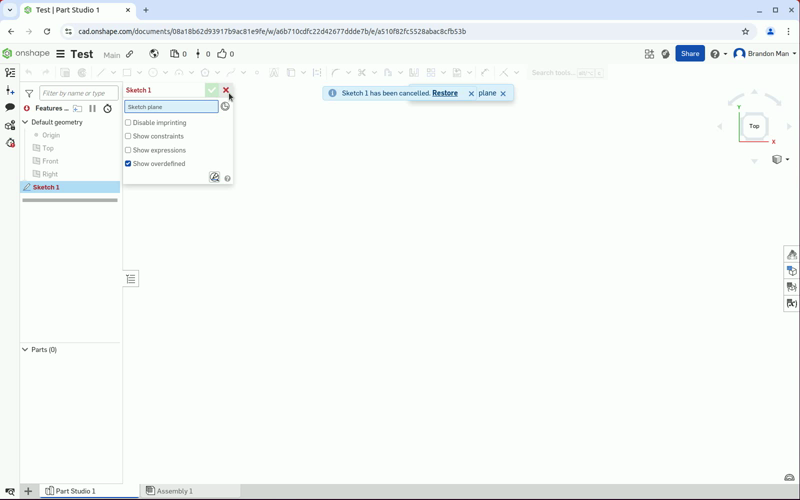
mouse_move(73, 150)
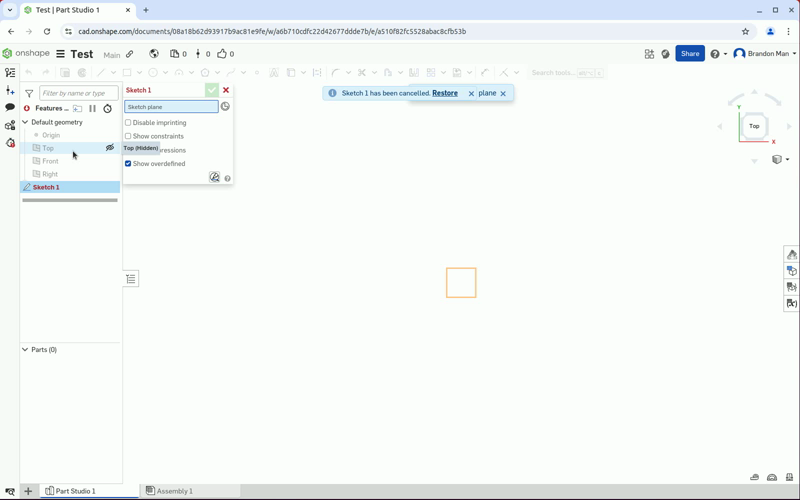
click(73, 150)
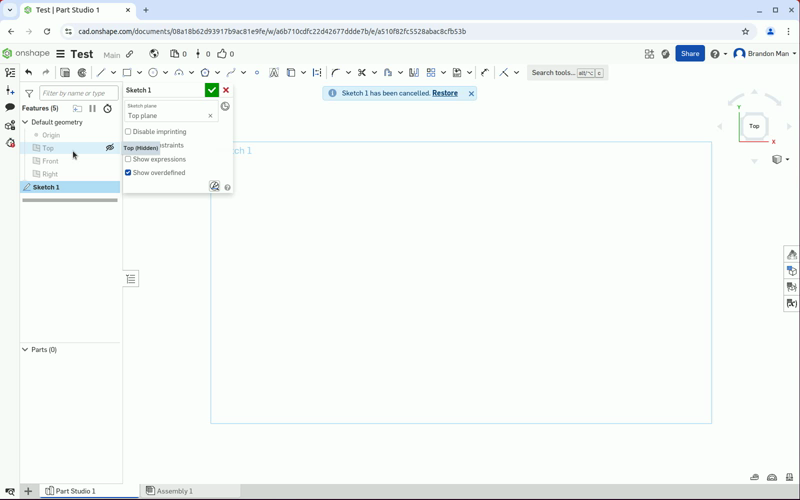
mouse_move(73, 352)
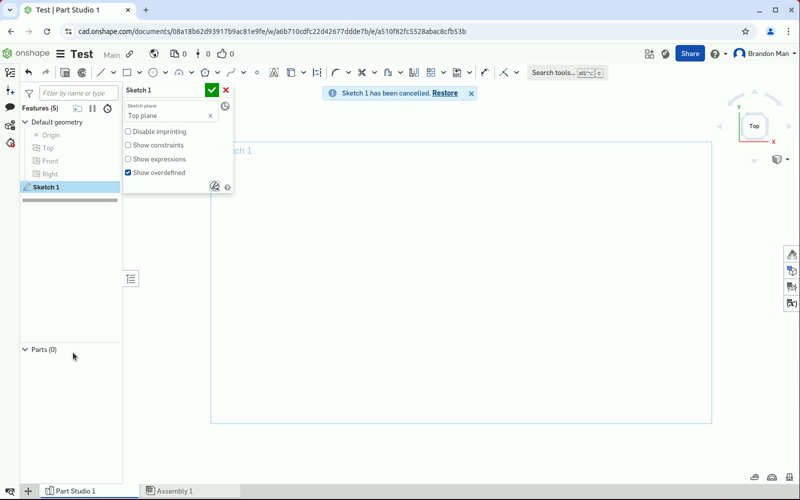
key(y)
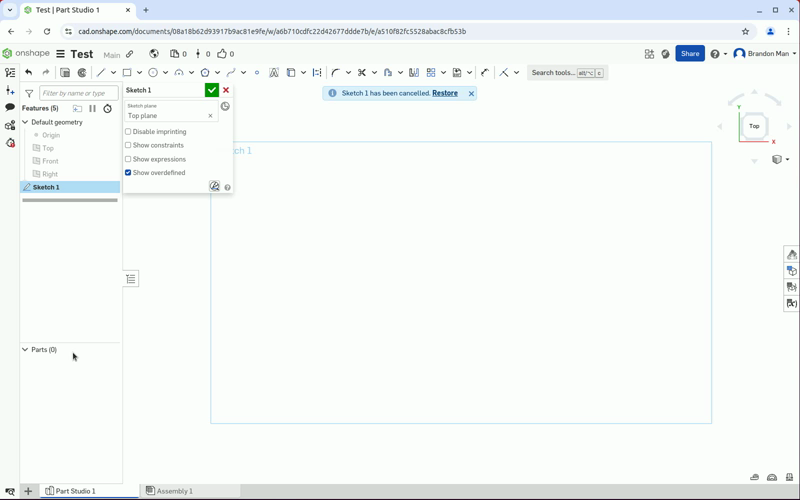
key(c)
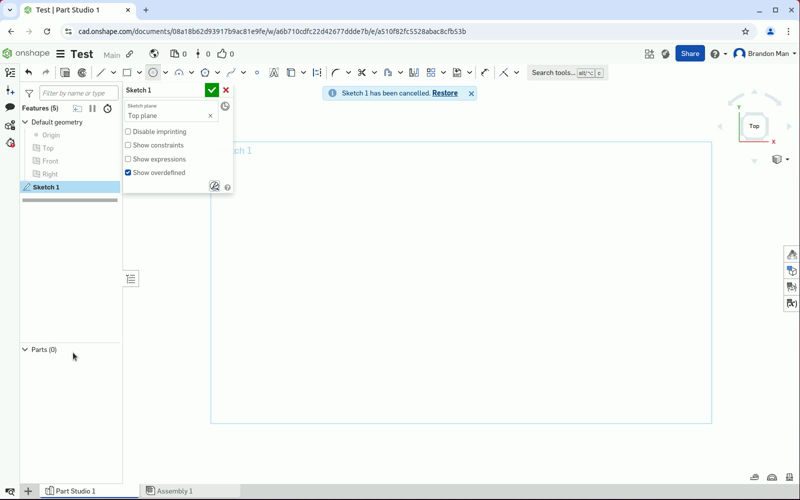
key_down(shift)
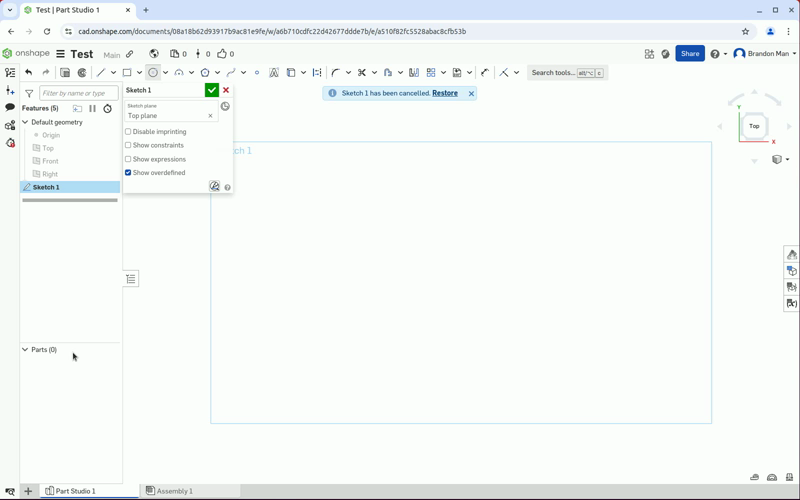
mouse_move(461, 282)
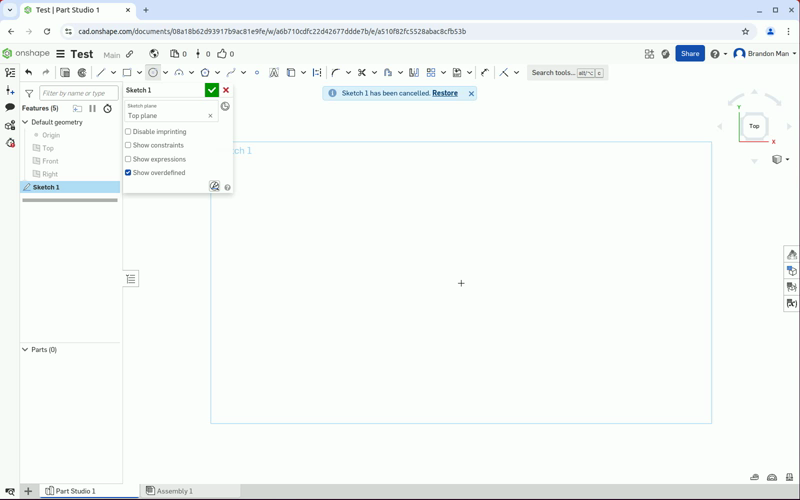
click(461, 282)
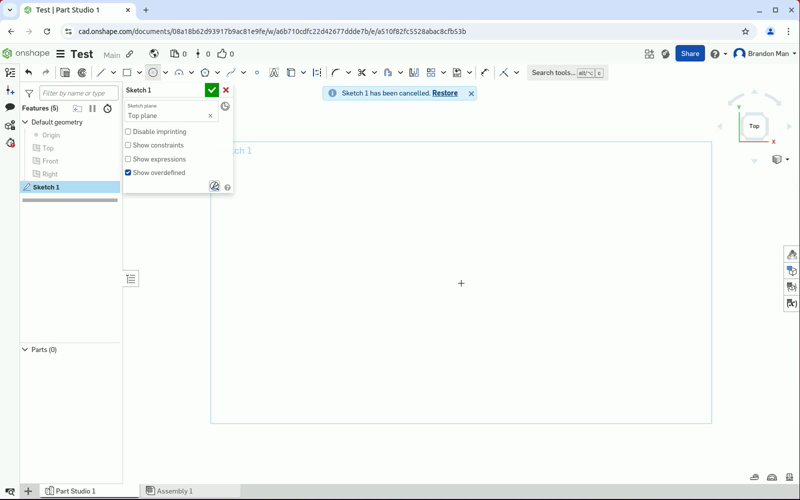
key_up(shift)
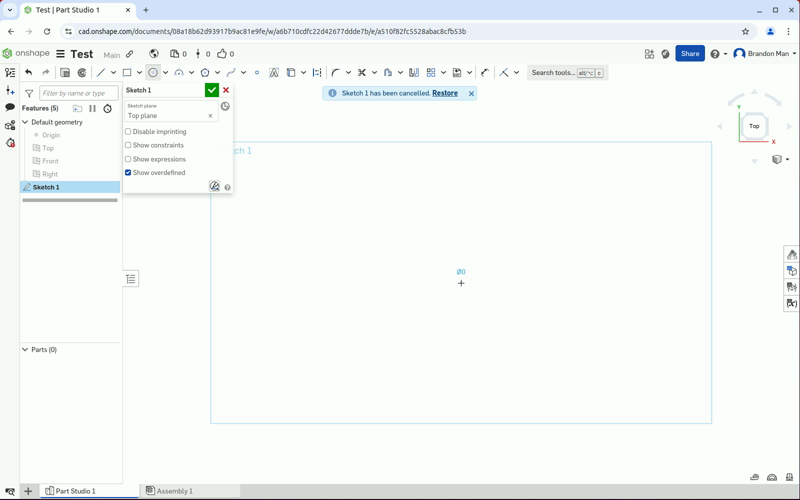
mouse_move(480, 282)
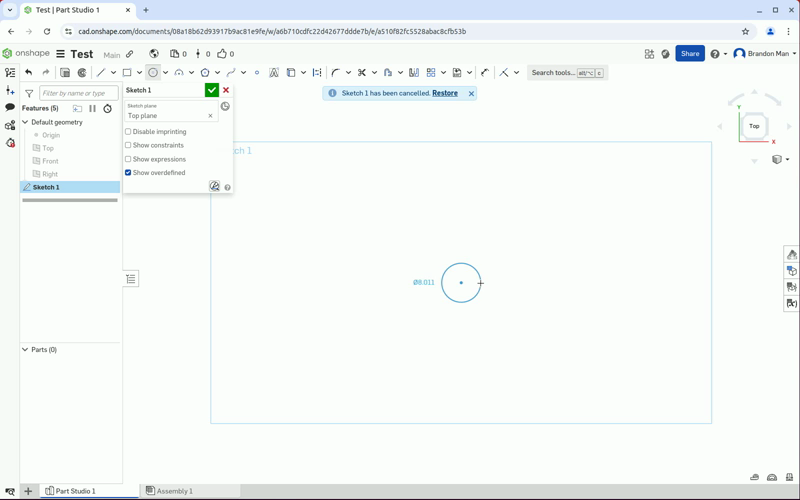
click(480, 282)
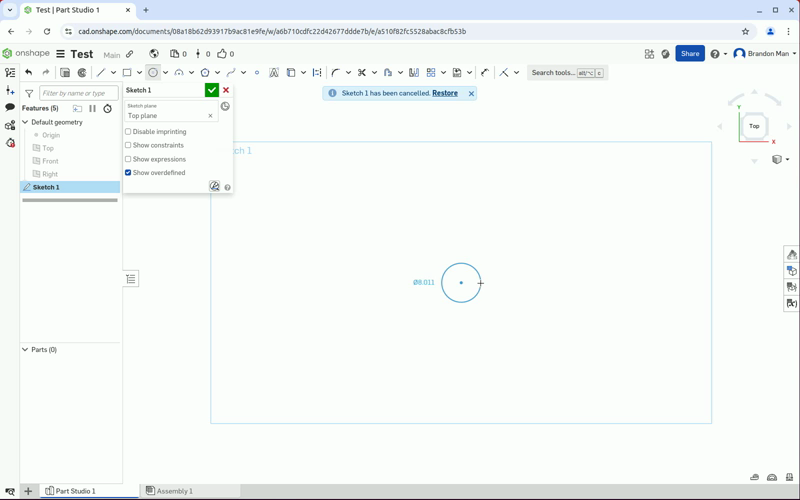
key(esc)
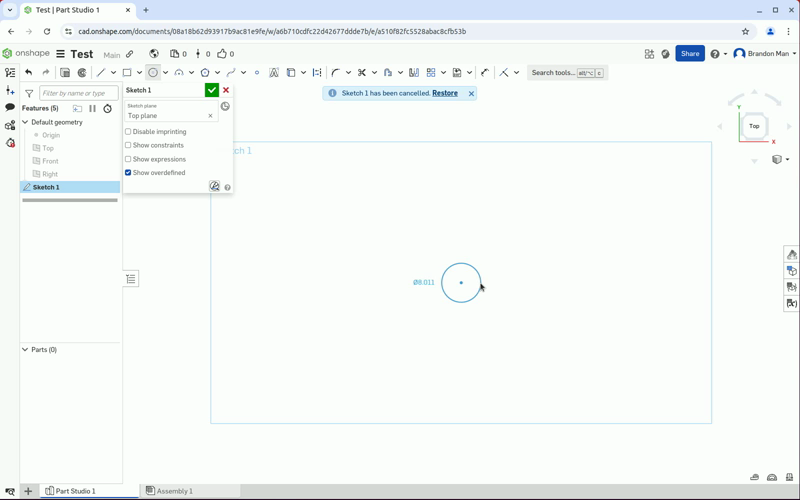
mouse_move(459, 275)
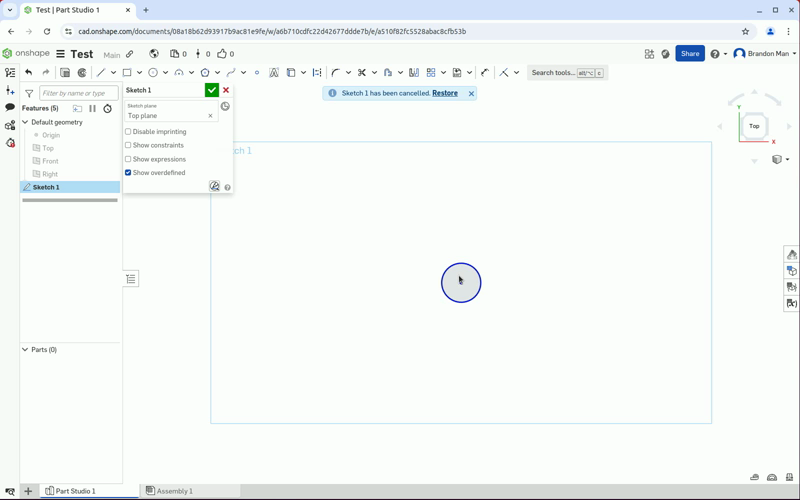
scroll(6)
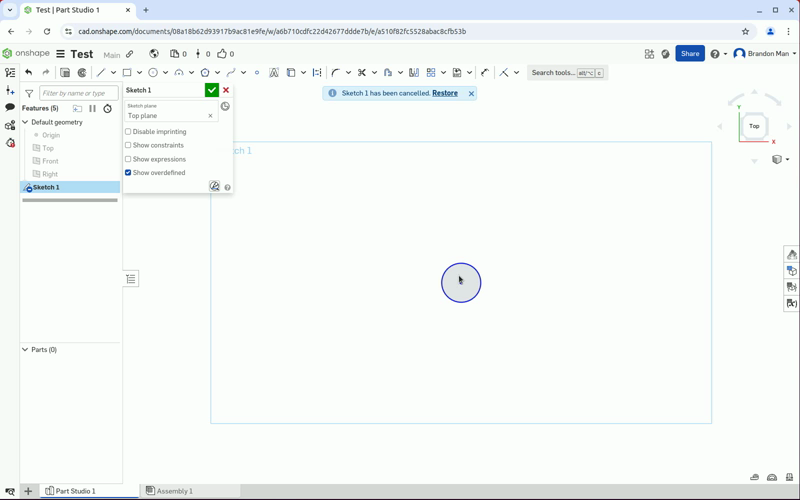
scroll(6)
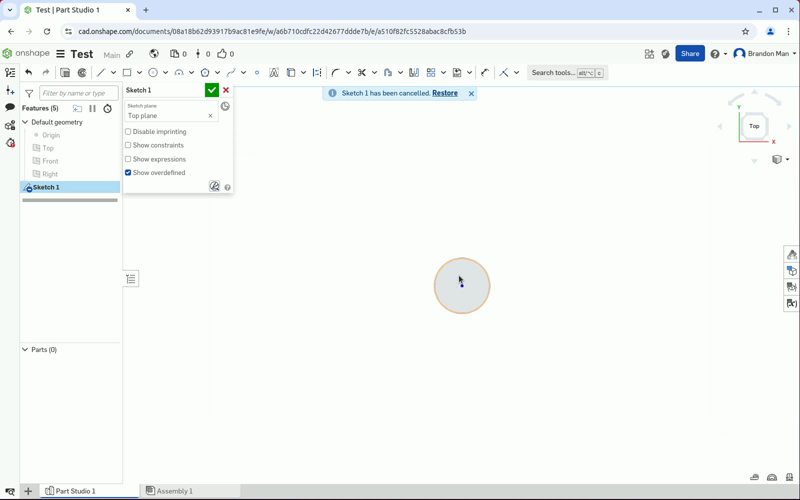
scroll(6)
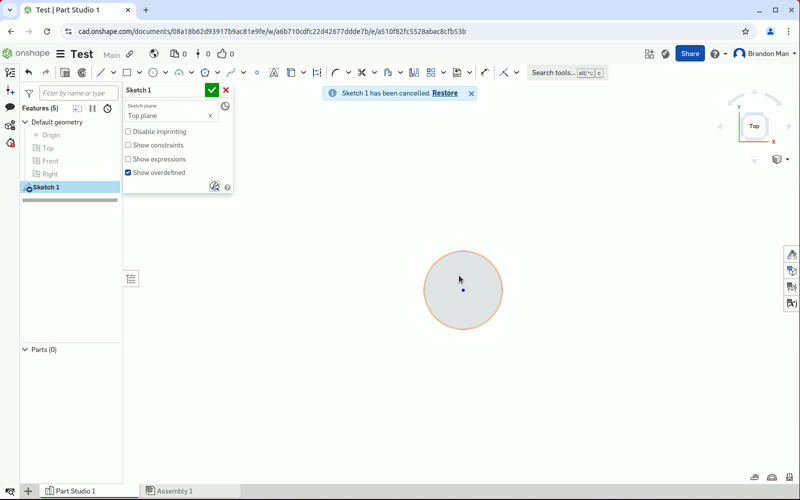
scroll(6)
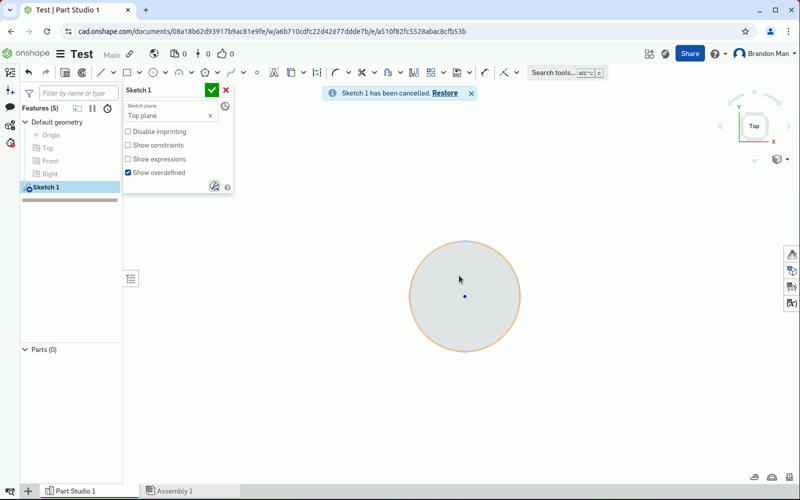
scroll(6)
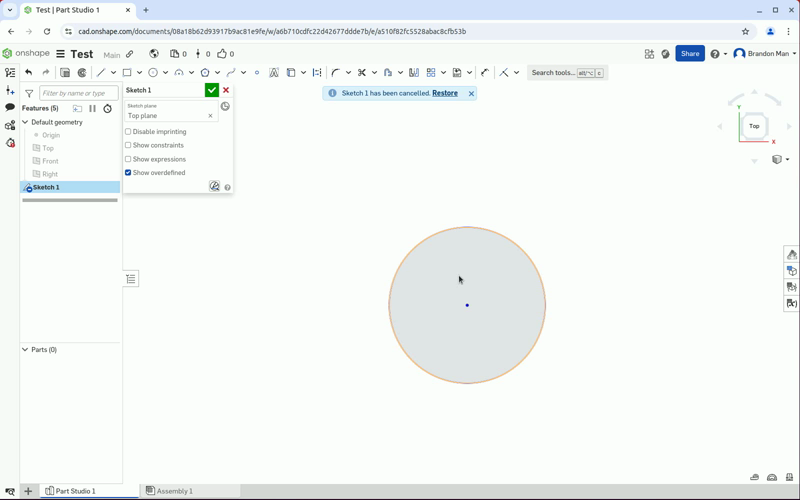
scroll(6)
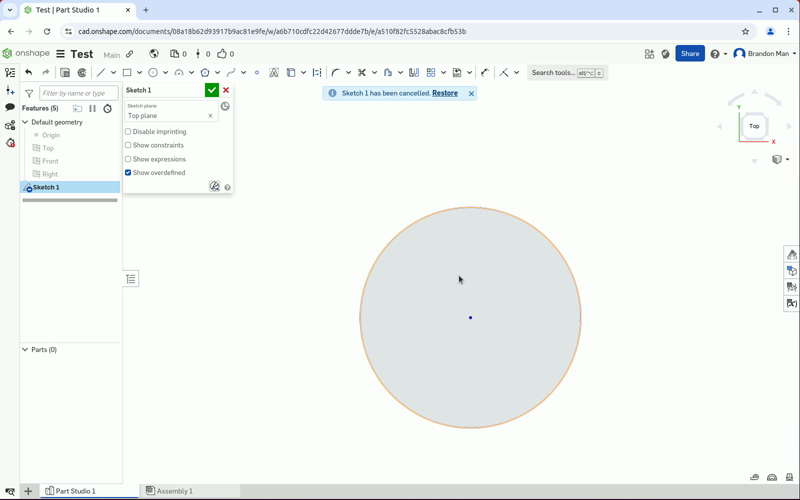
scroll(6)
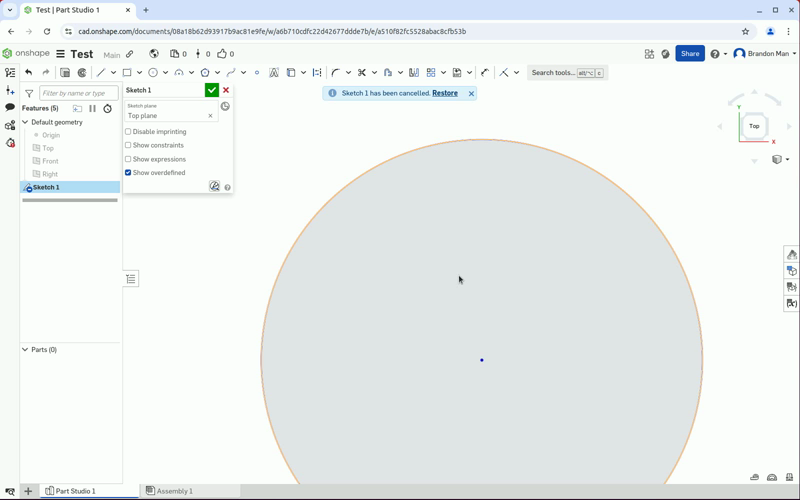
click(459, 275)
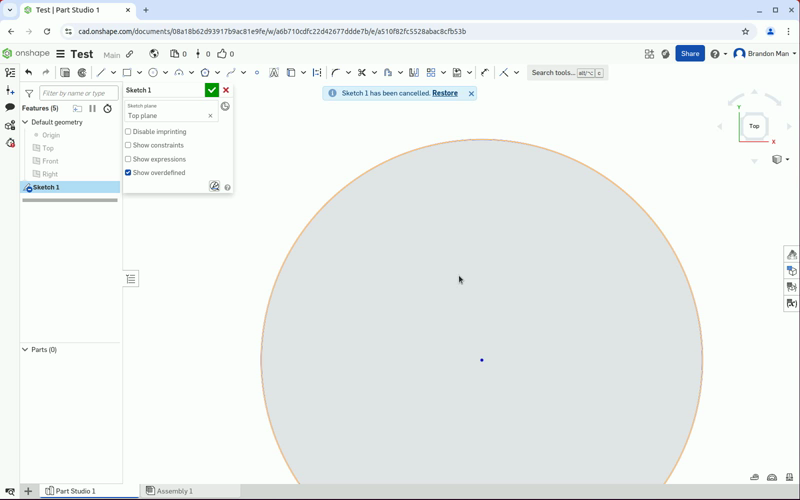
scroll(-6)
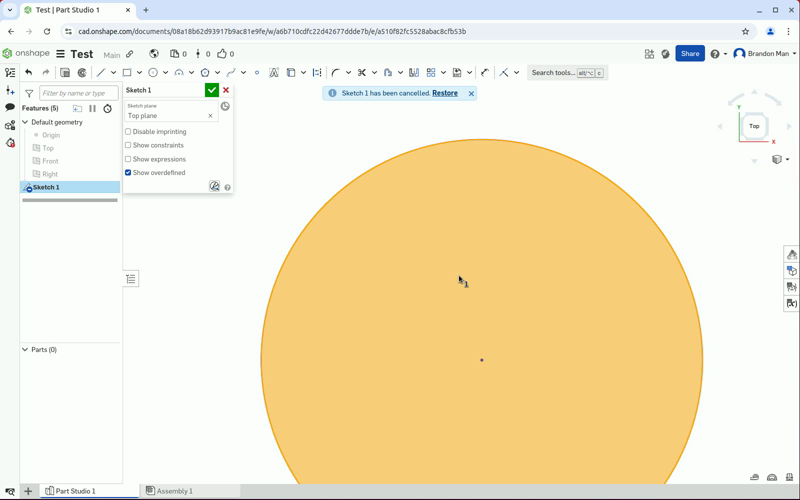
scroll(-6)
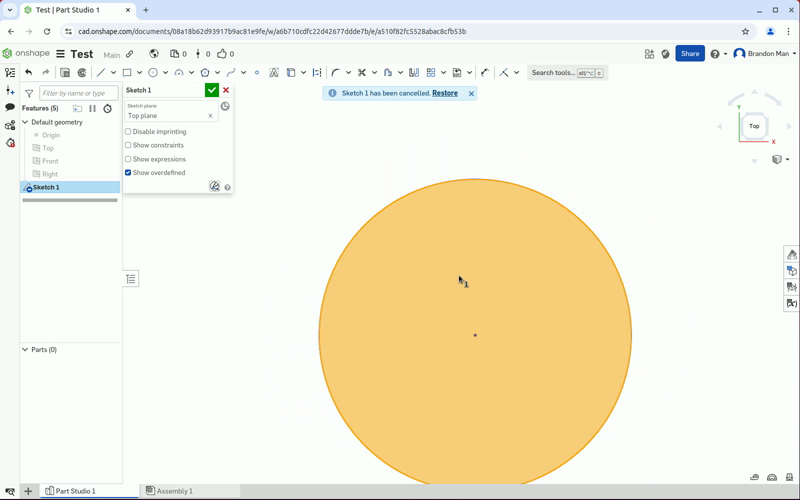
scroll(-6)
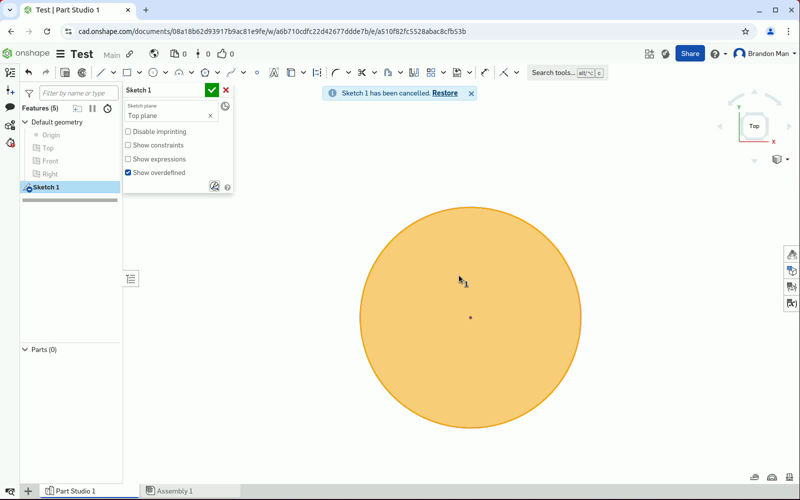
scroll(-6)
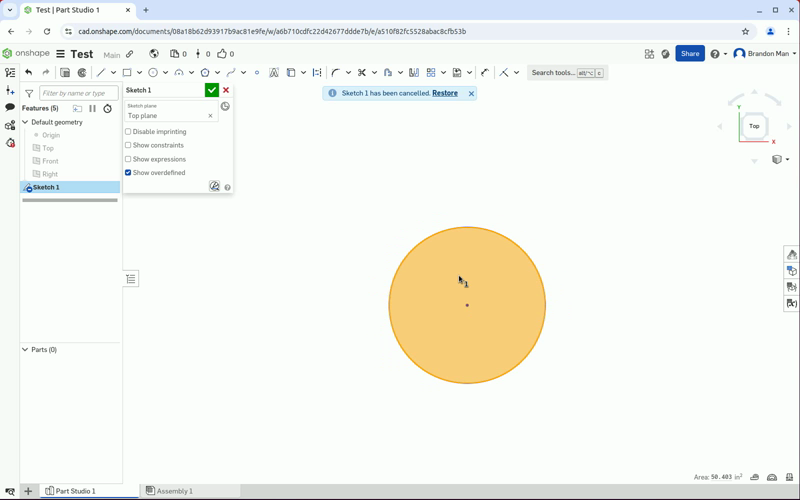
scroll(-6)
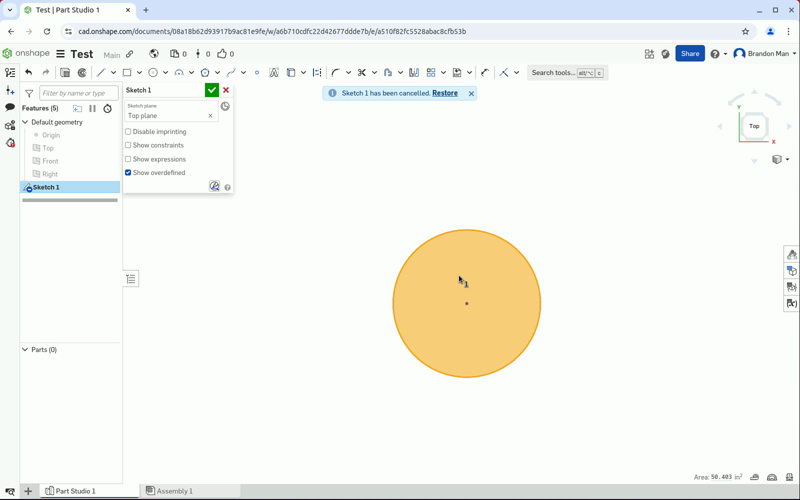
scroll(-6)
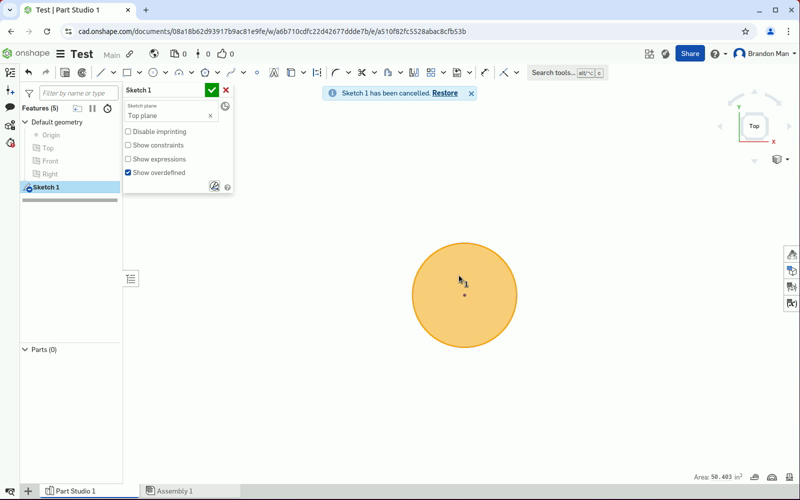
scroll(-6)
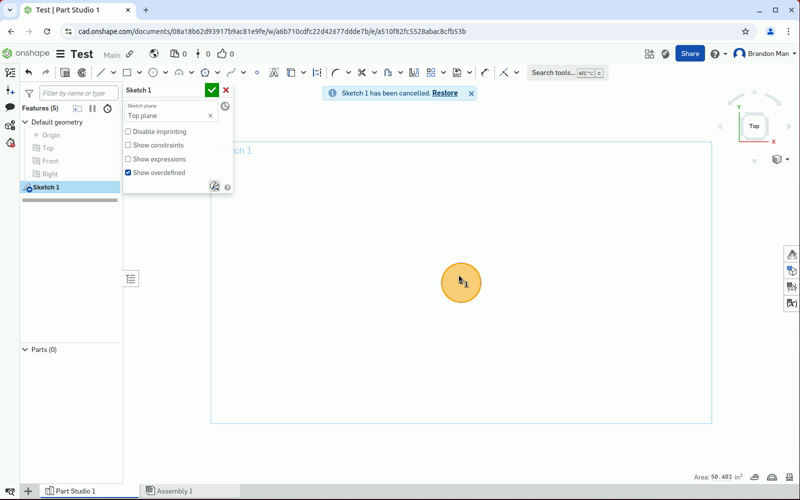
mouse_move(73, 352)
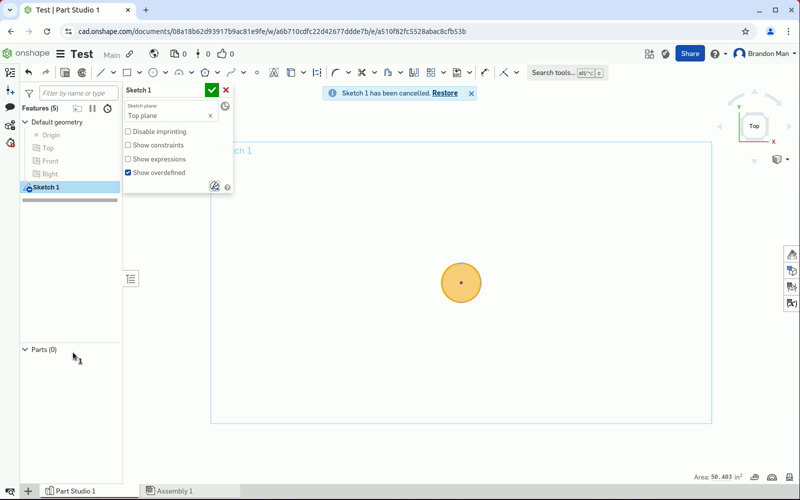
key(shift+y)
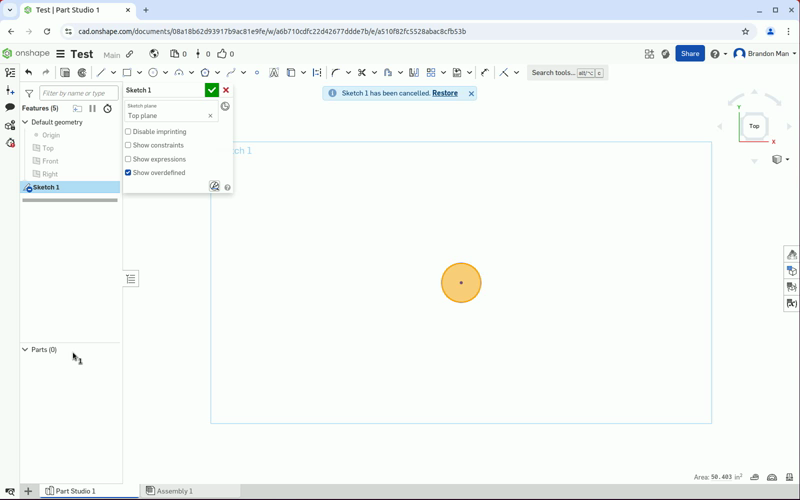
key(shift+e)
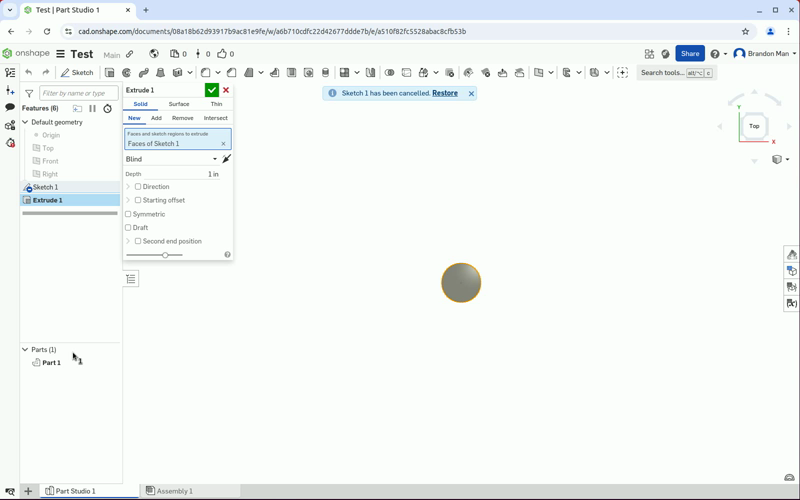
mouse_move(143, 106)
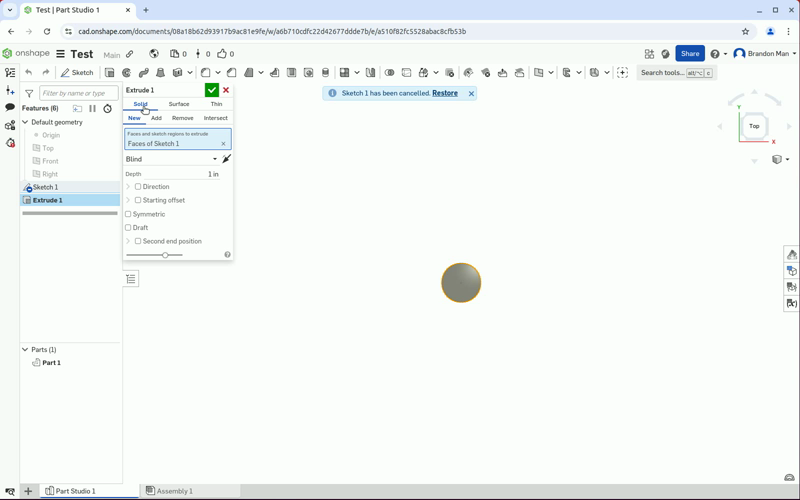
click(143, 106)
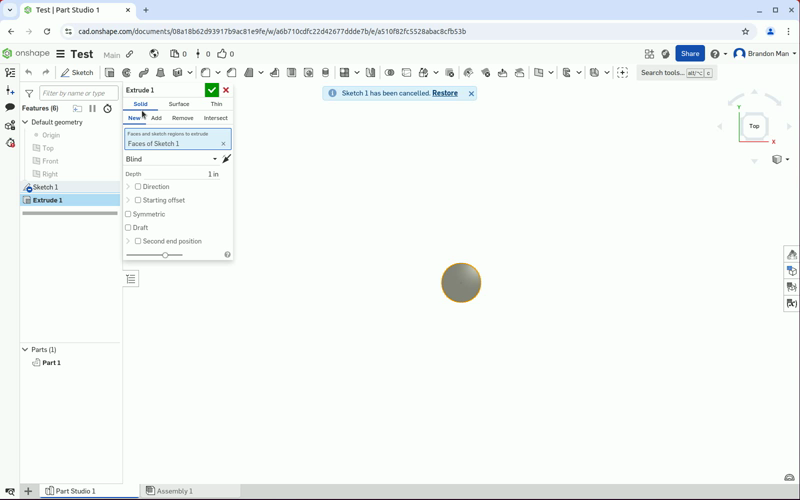
mouse_move(137, 120)
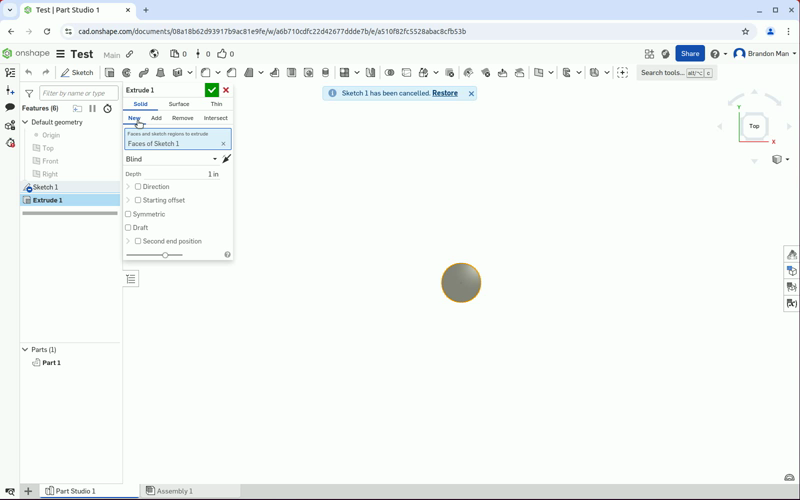
click(137, 120)
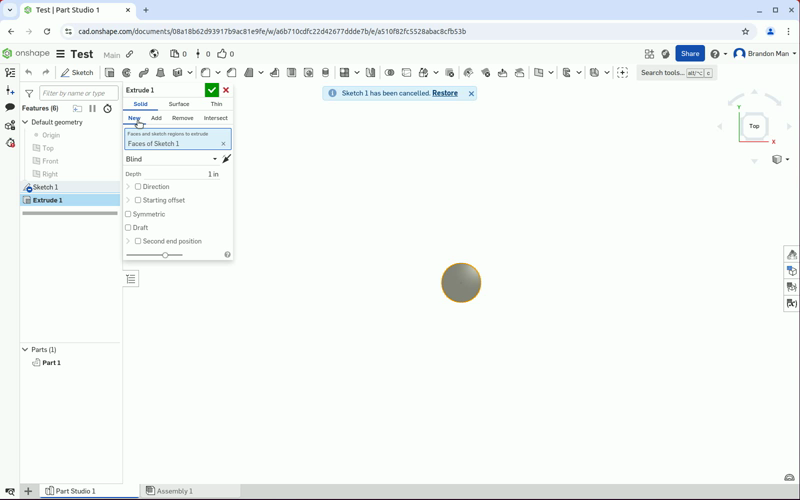
key(tab, 4)
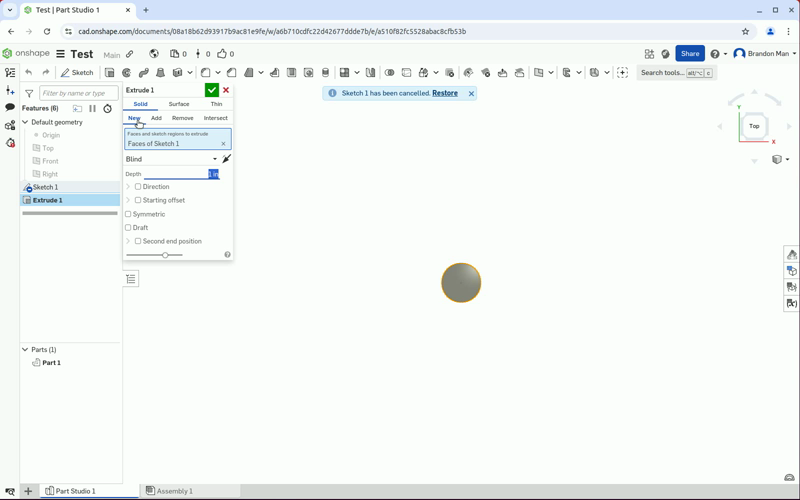
text(23.108)
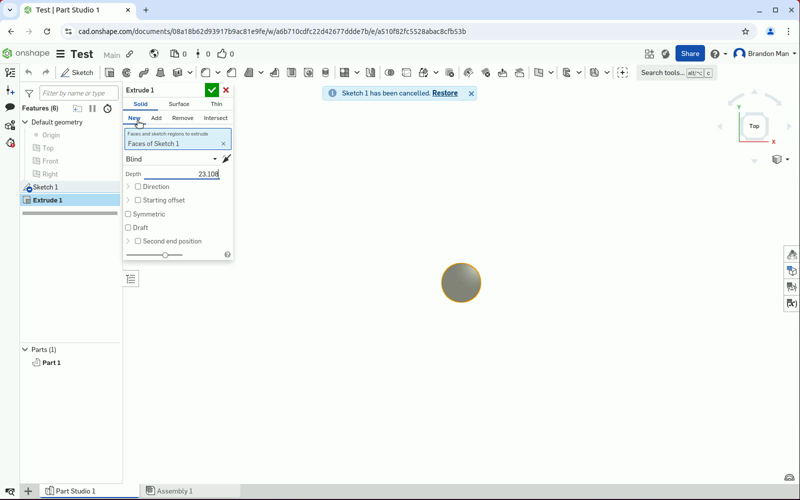
key(enter)
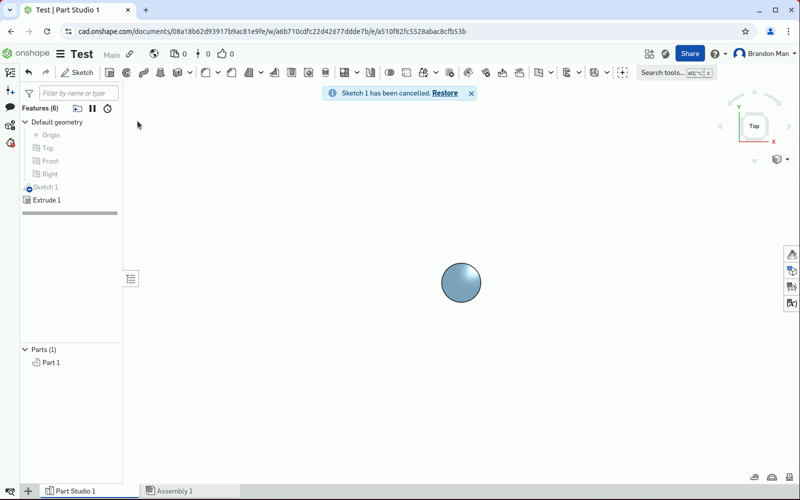
key(shift+h)
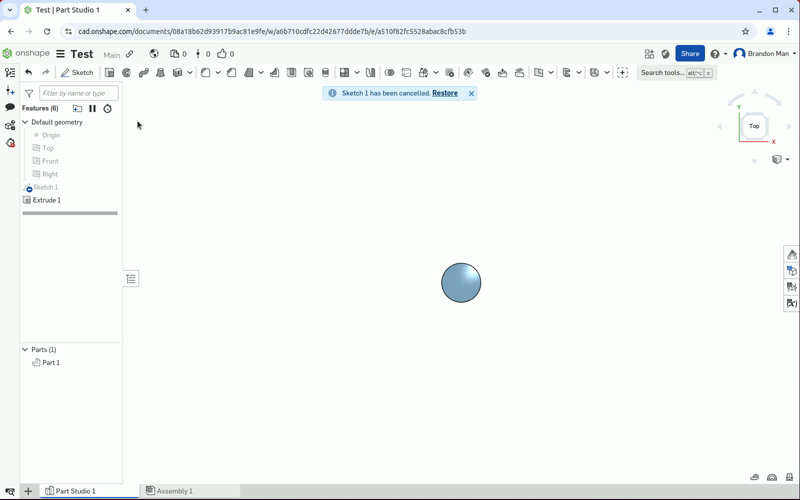
key(shift+h)
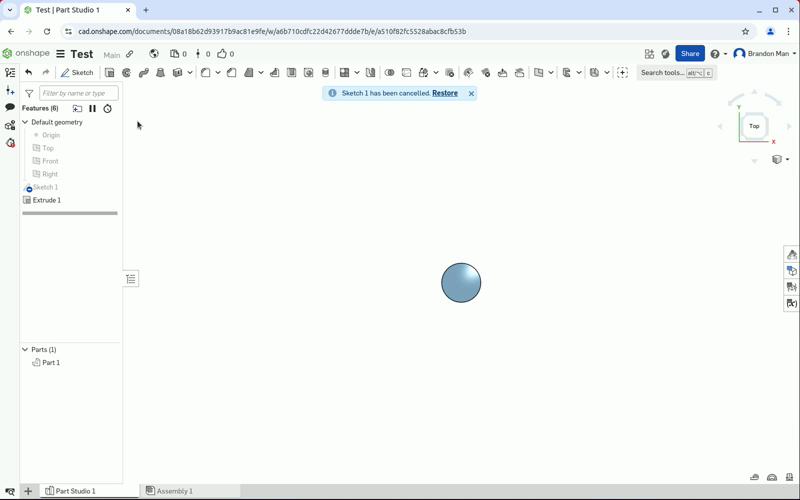
mouse_move(73, 189)
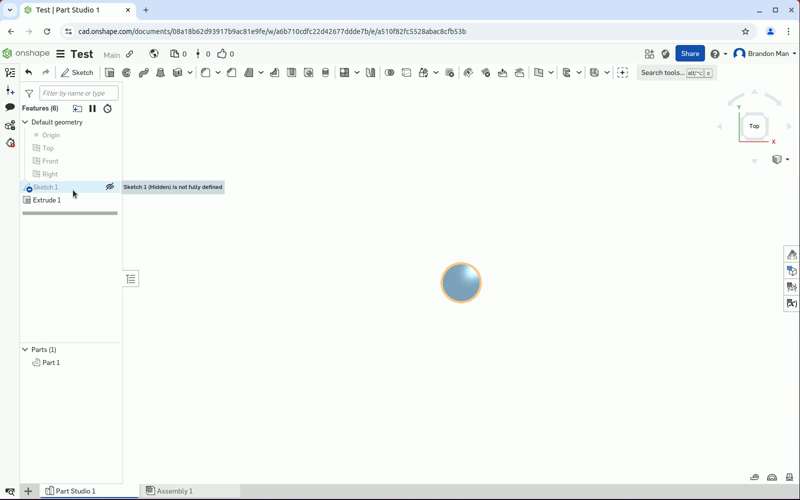
click(73, 189)
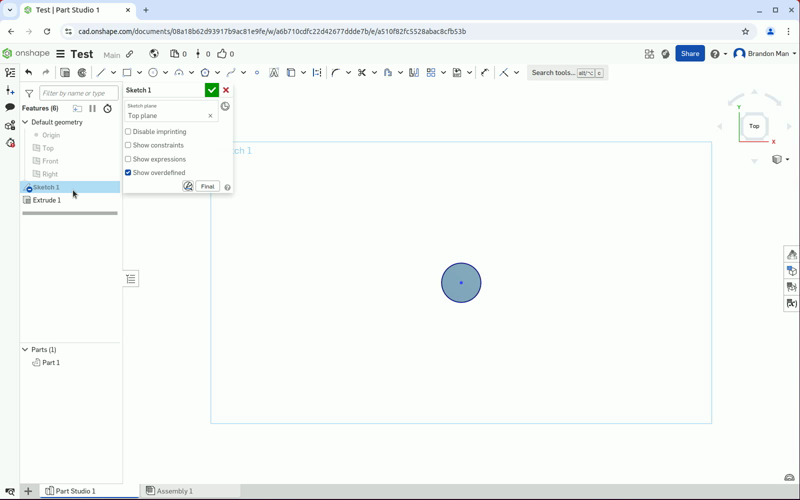
mouse_move(229, 92)
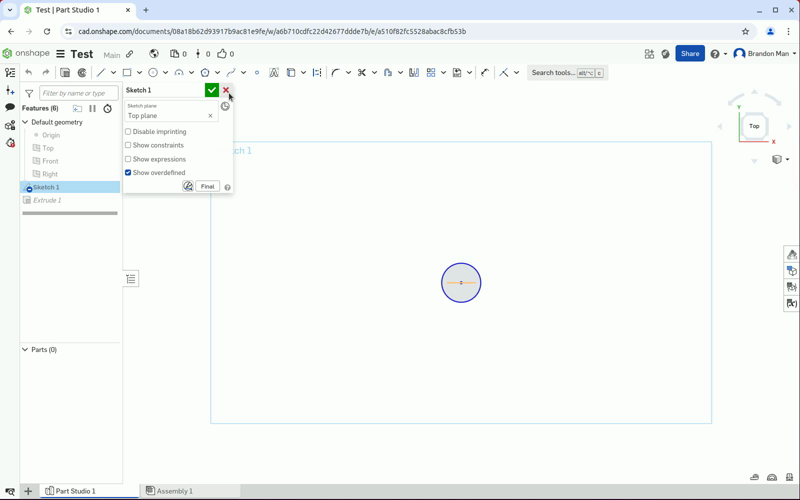
click(229, 92)
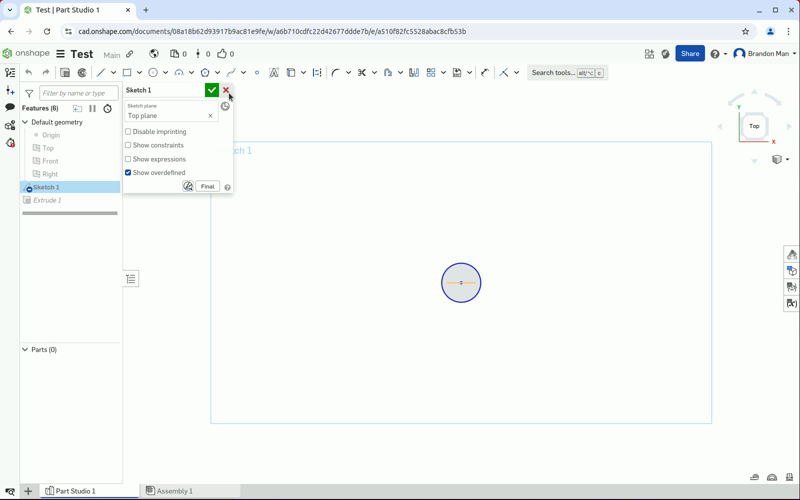
key(shift+s)
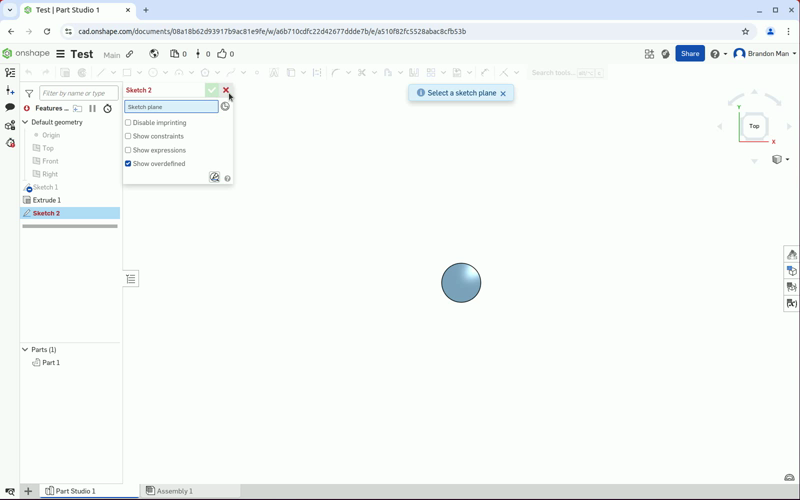
mouse_move(73, 150)
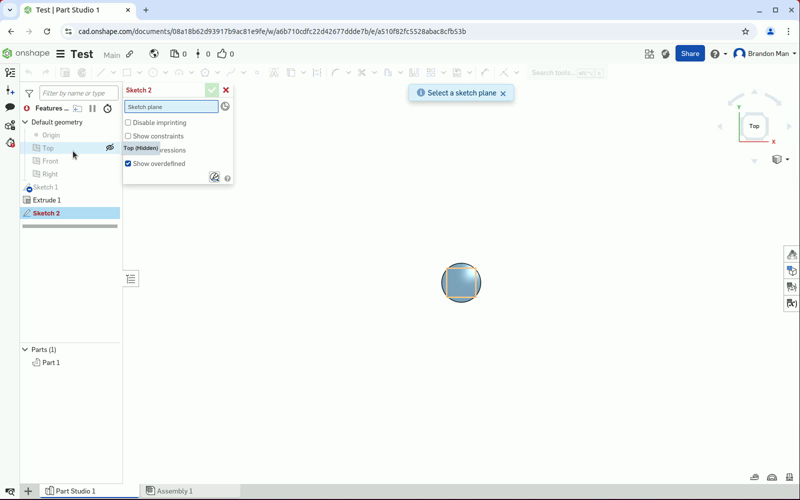
click(73, 150)
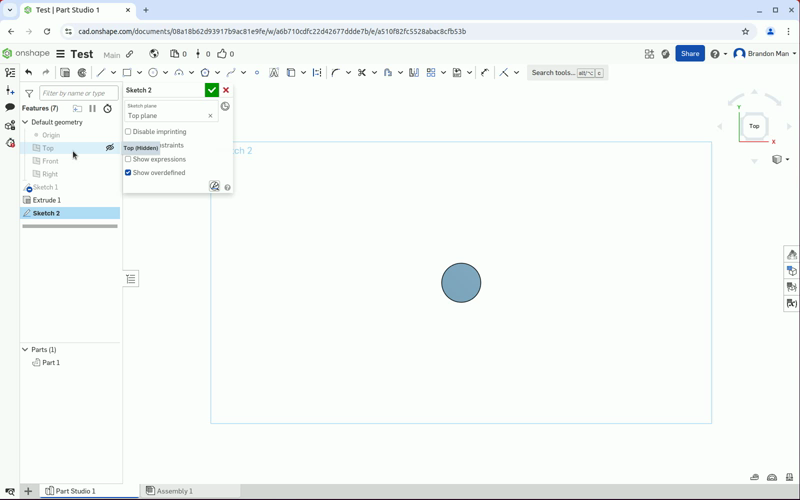
mouse_move(73, 352)
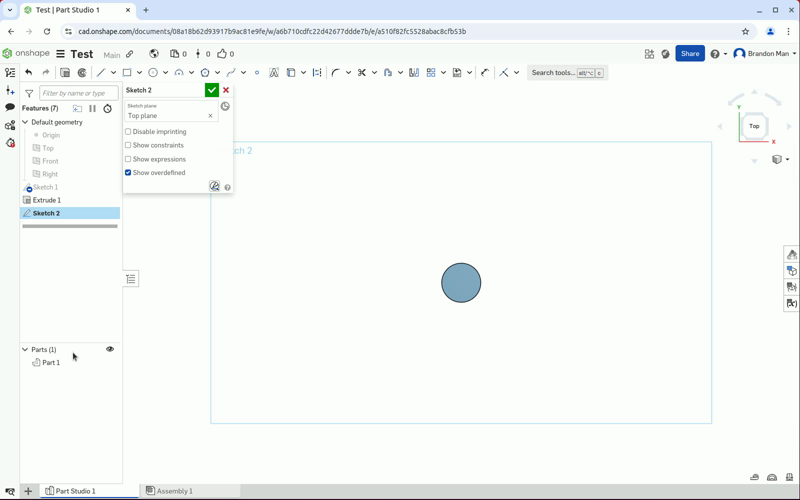
key(y)
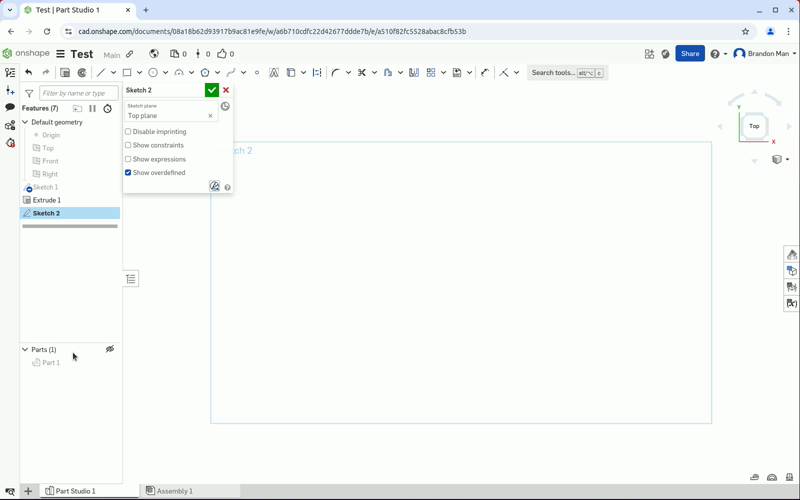
key(c)
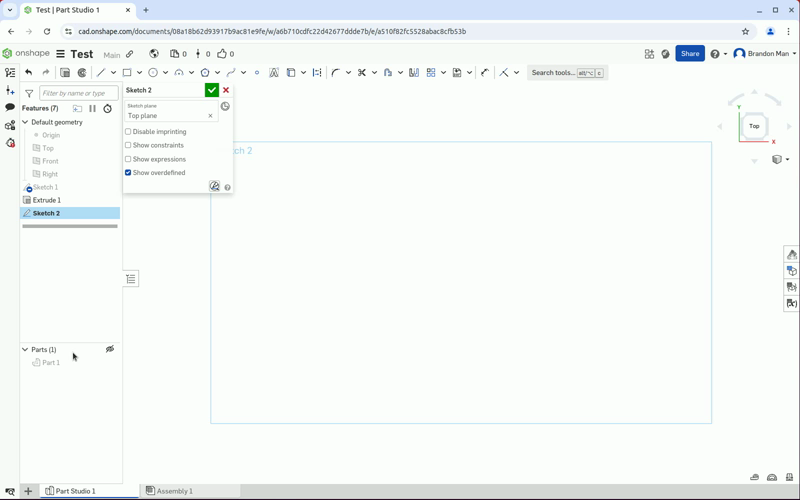
key_down(shift)
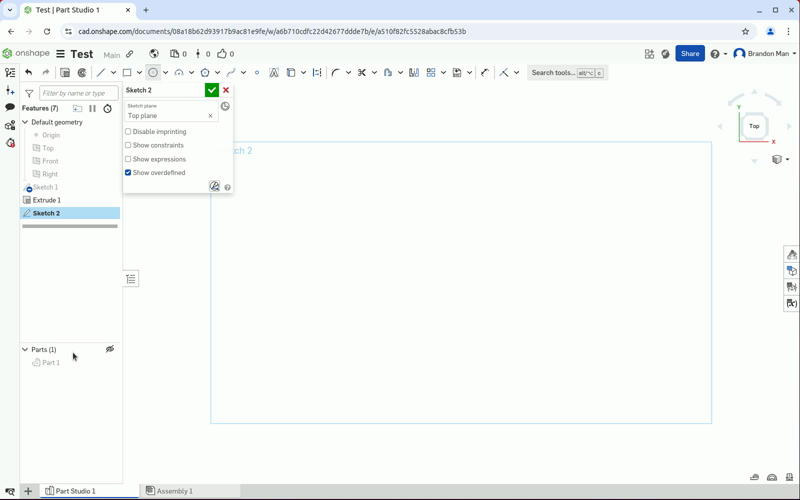
mouse_move(461, 282)
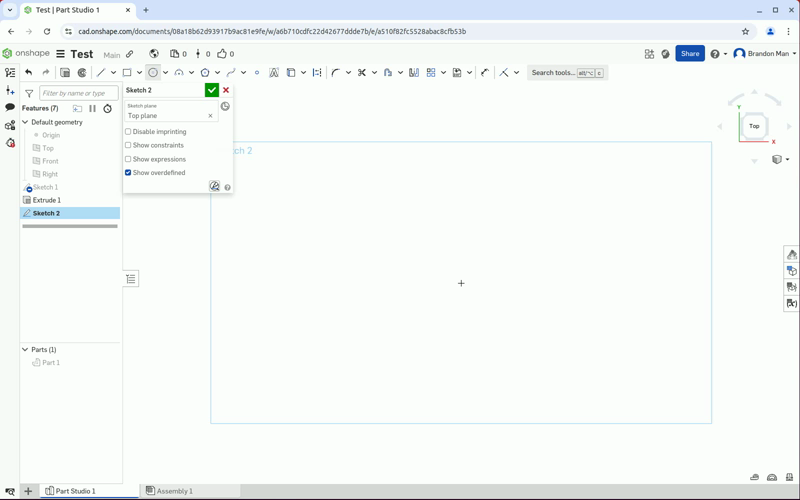
click(461, 282)
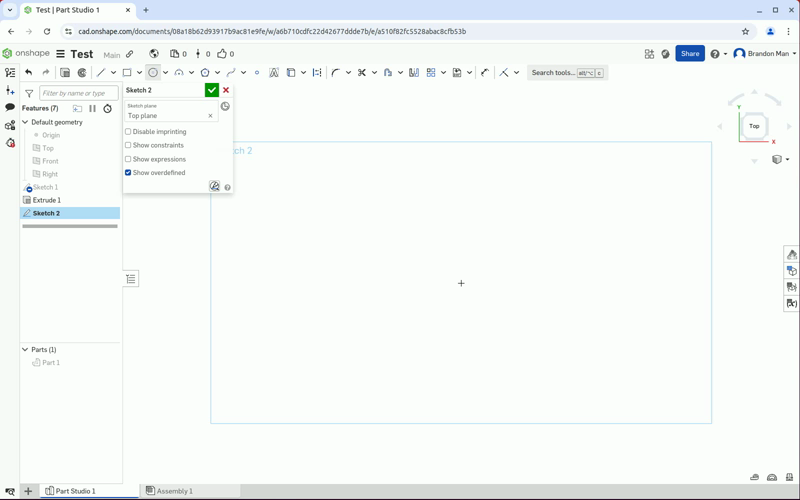
key_up(shift)
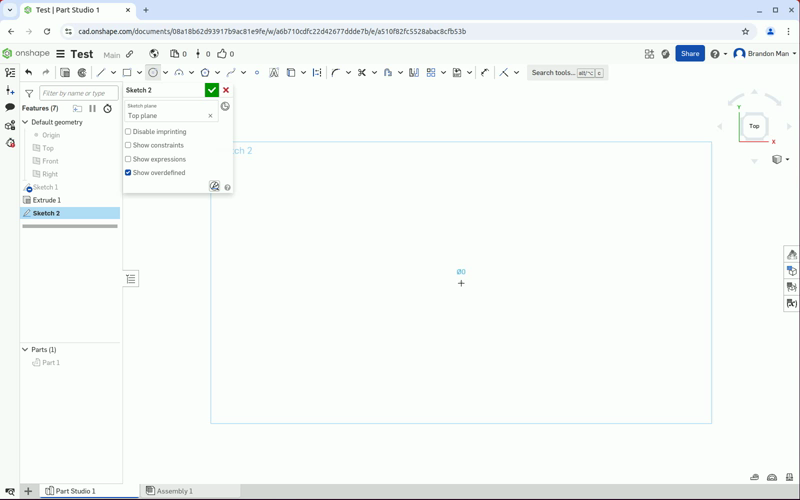
mouse_move(565, 282)
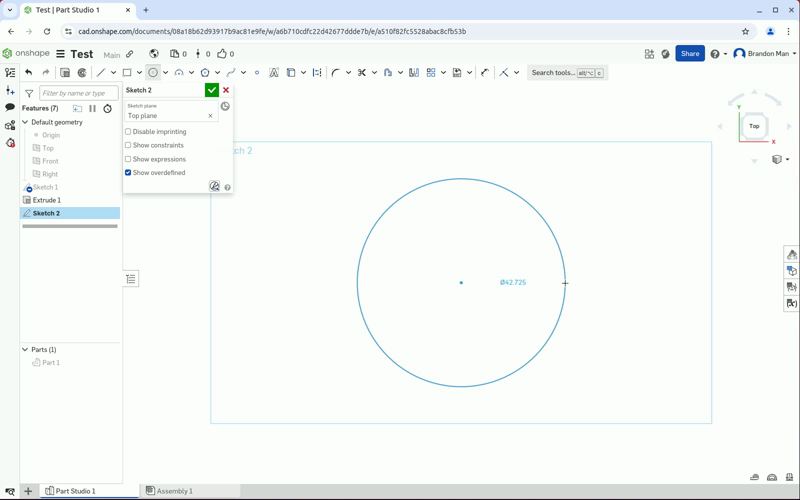
click(565, 282)
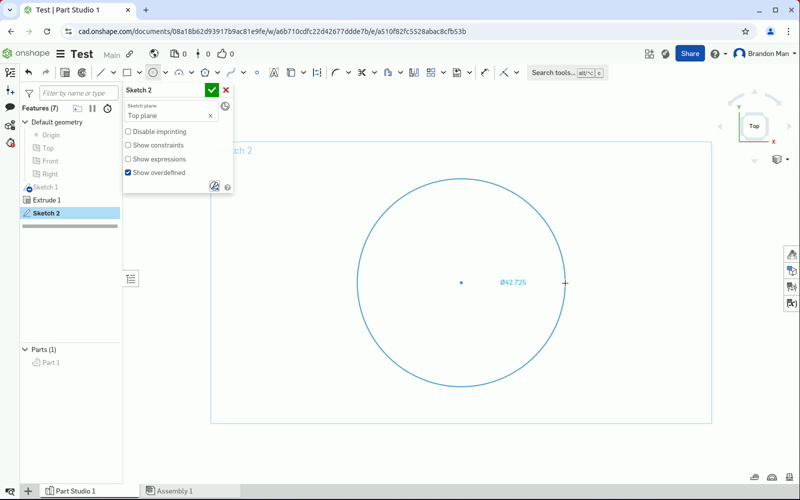
key(esc)
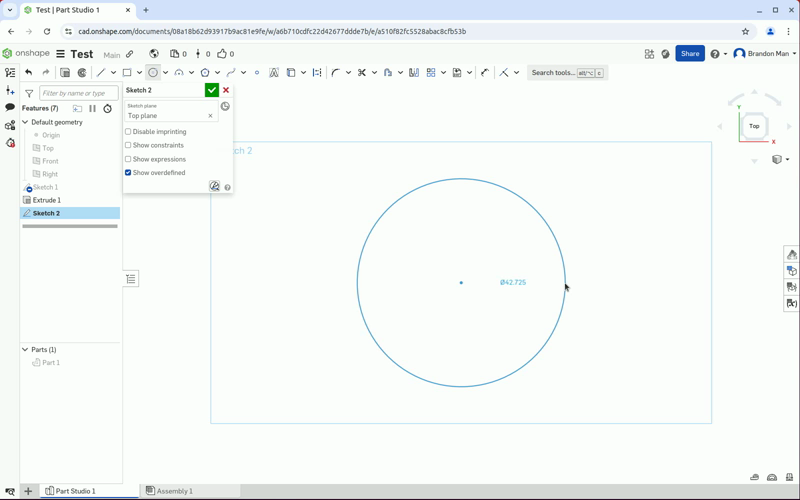
key(c)
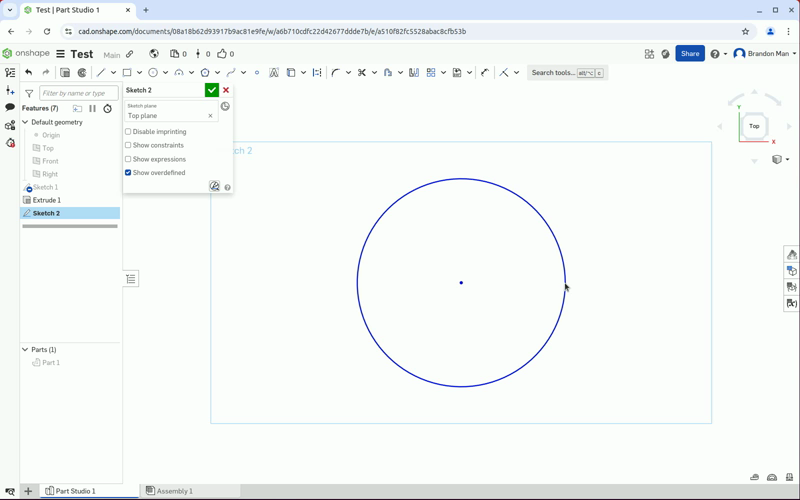
key_down(shift)
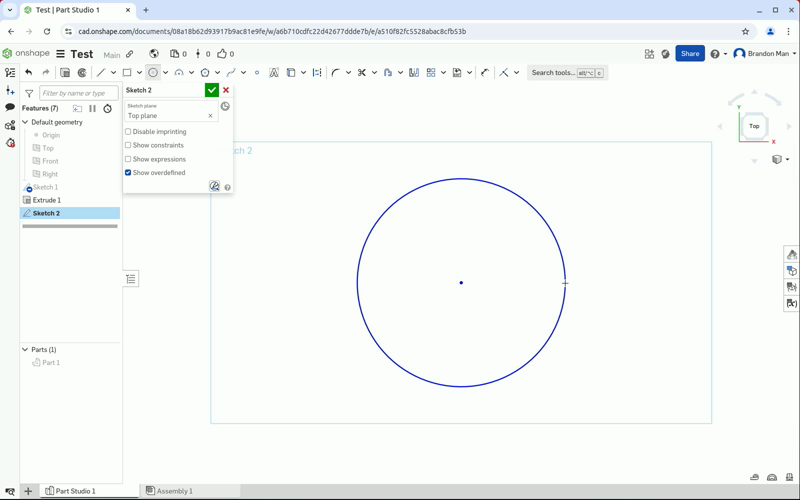
mouse_move(461, 282)
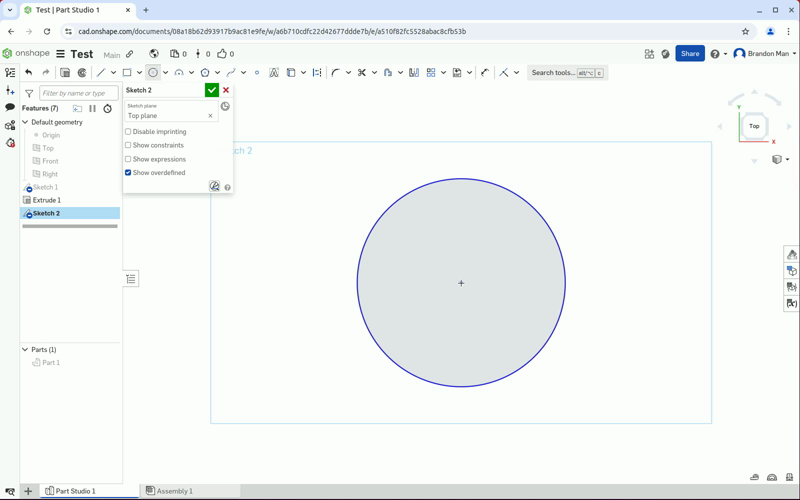
click(461, 282)
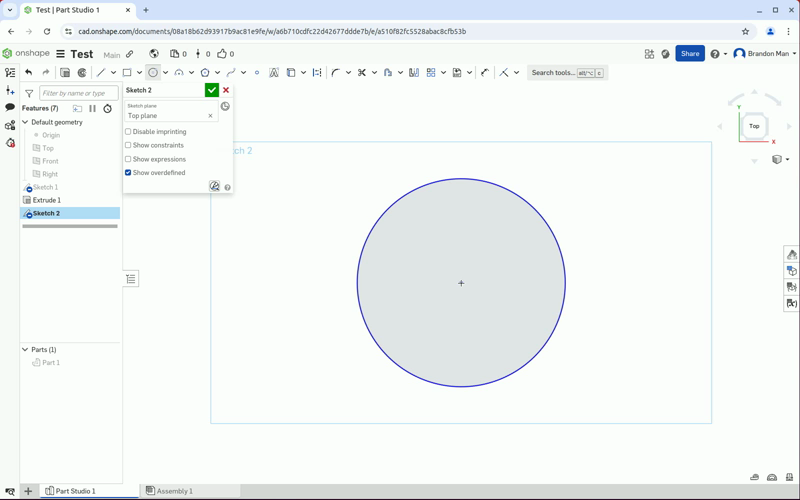
key_up(shift)
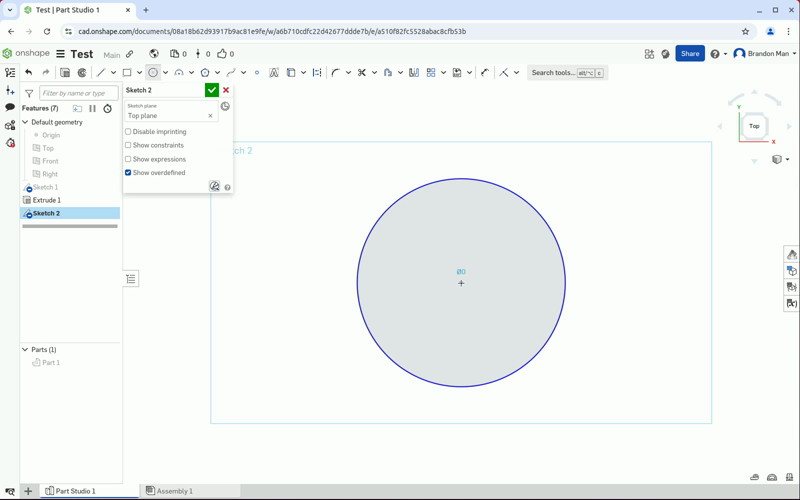
mouse_move(534, 282)
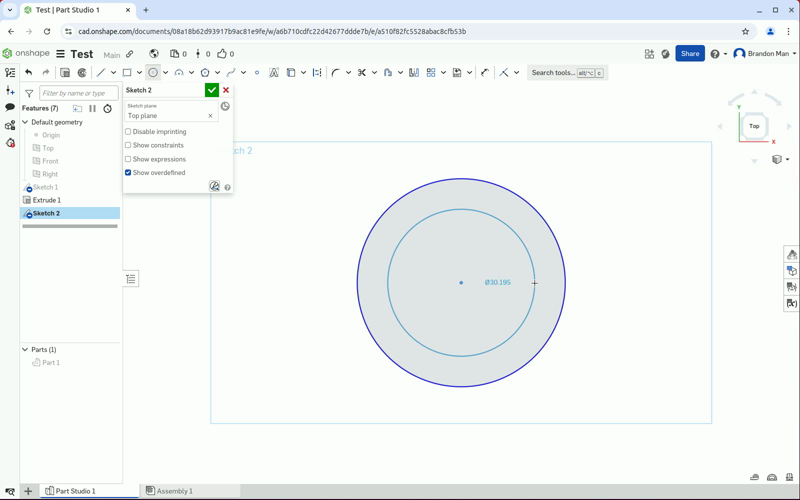
click(534, 282)
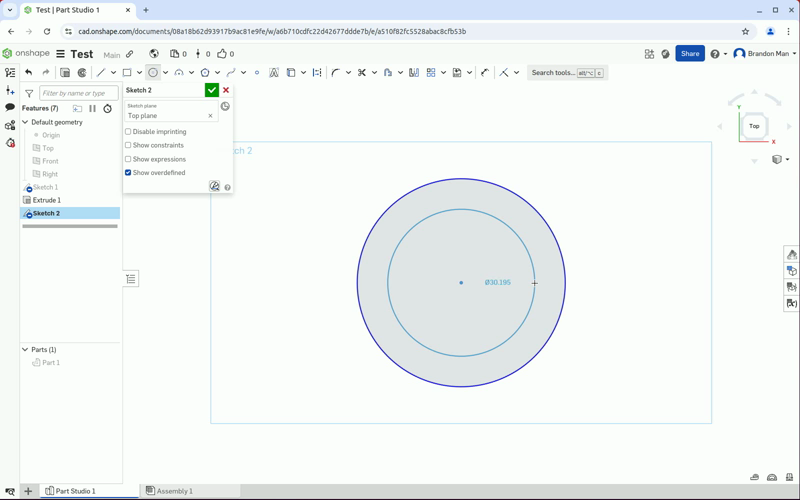
key(esc)
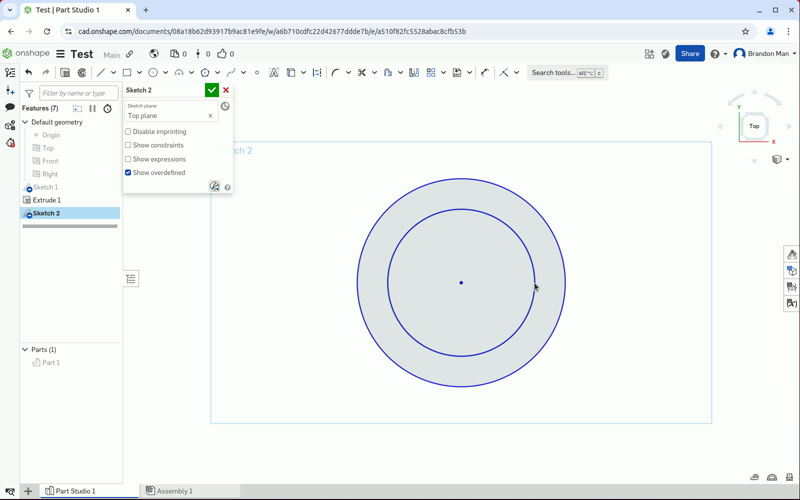
mouse_move(488, 199)
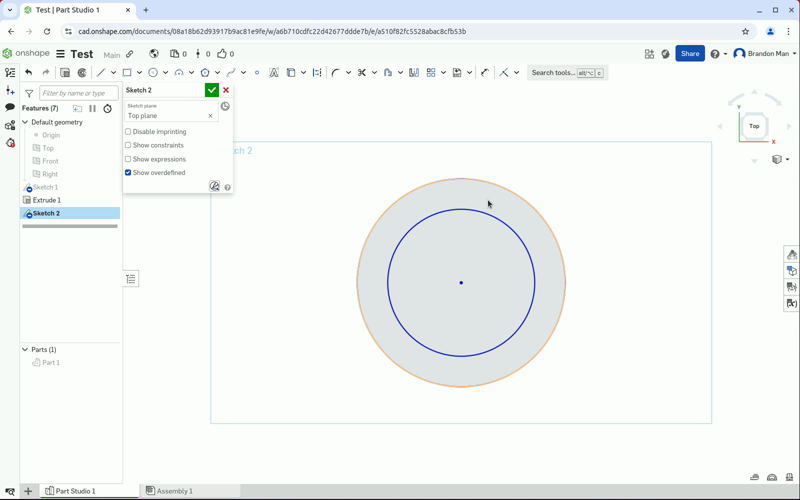
click(488, 199)
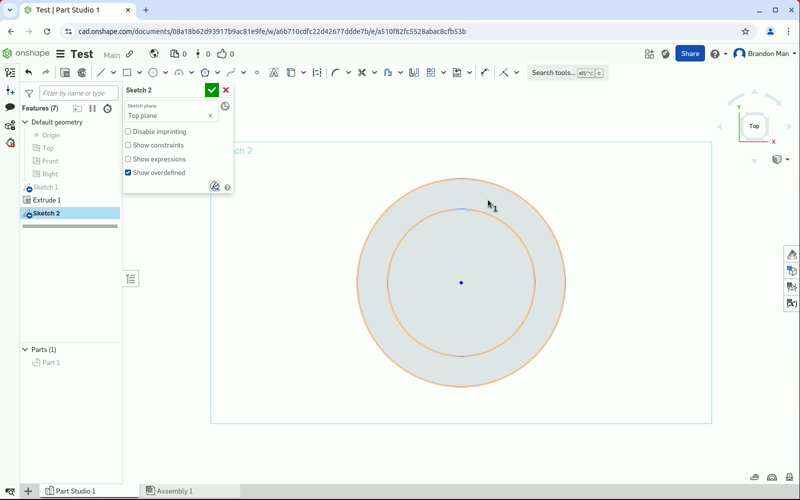
mouse_move(73, 352)
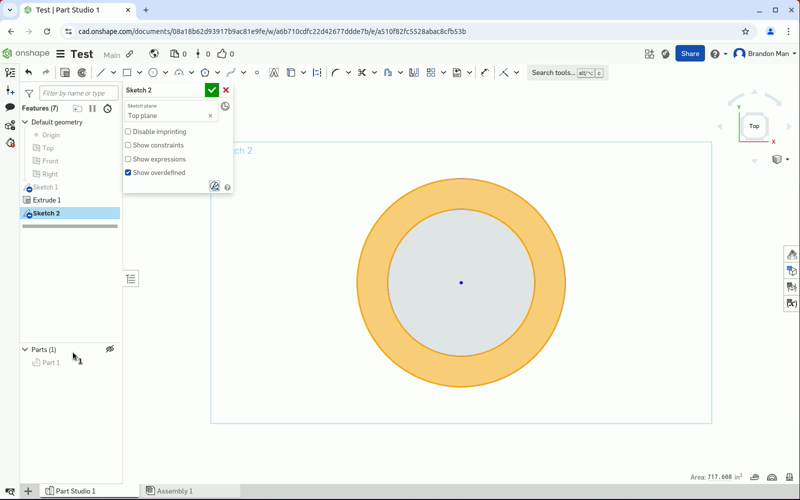
key(shift+y)
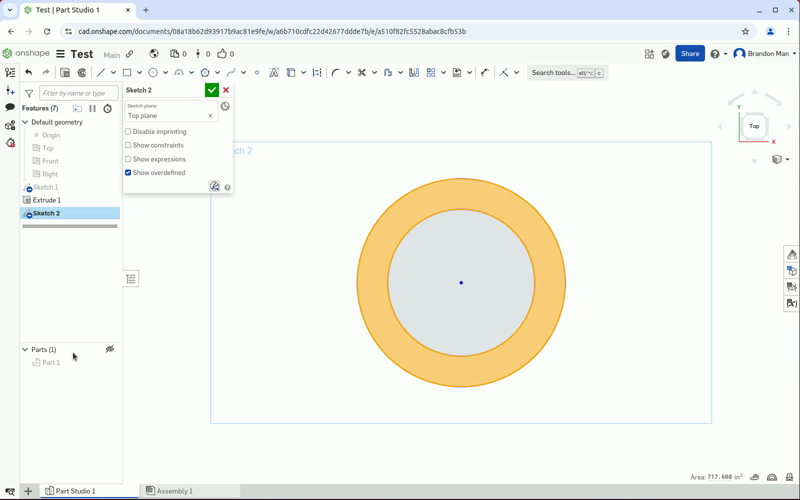
key(shift+e)
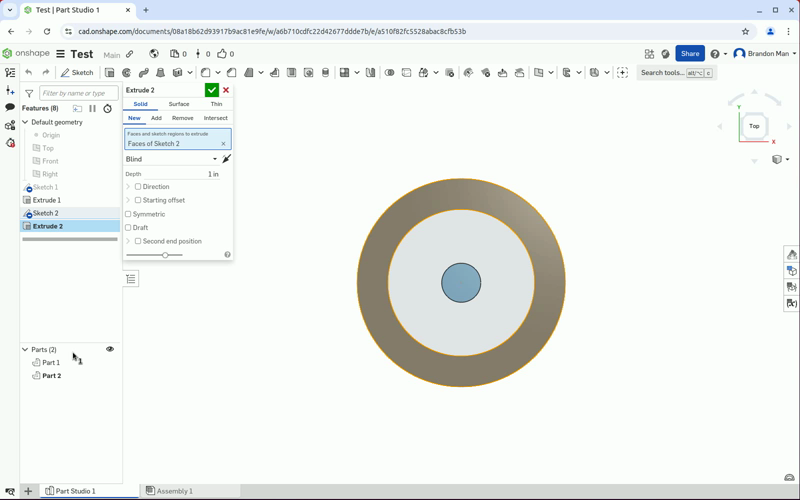
mouse_move(143, 106)
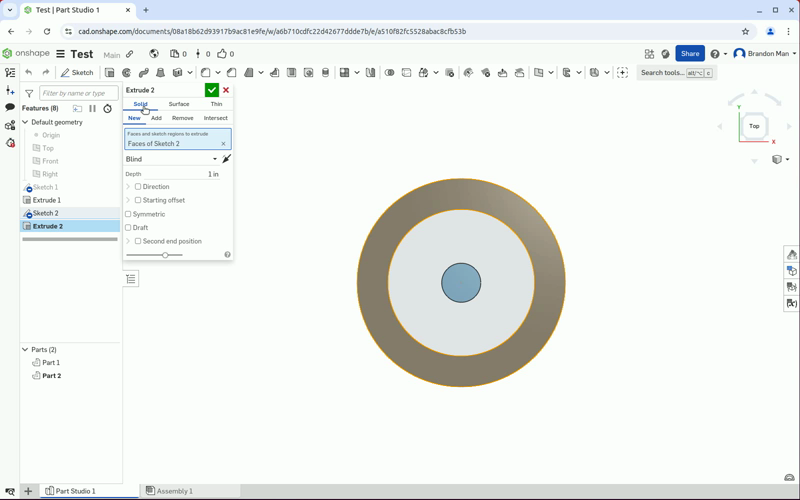
click(143, 106)
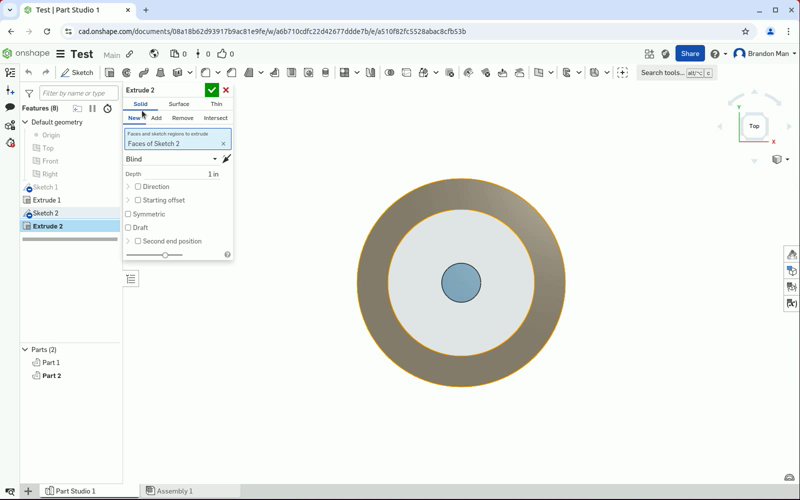
mouse_move(137, 120)
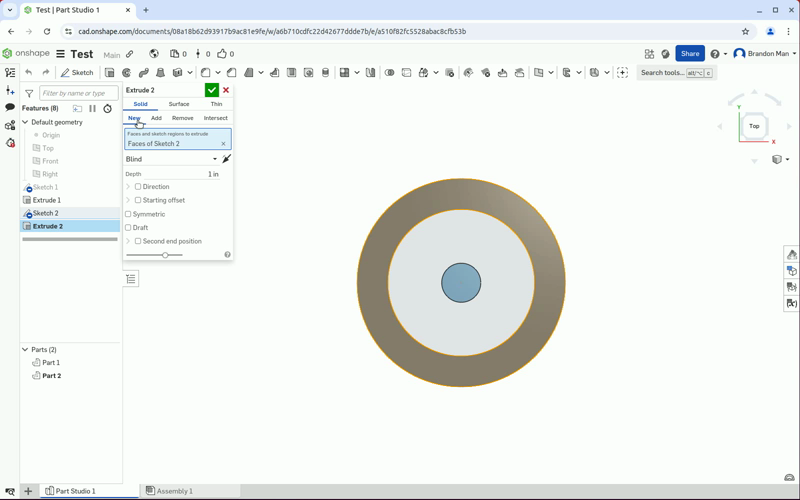
click(137, 120)
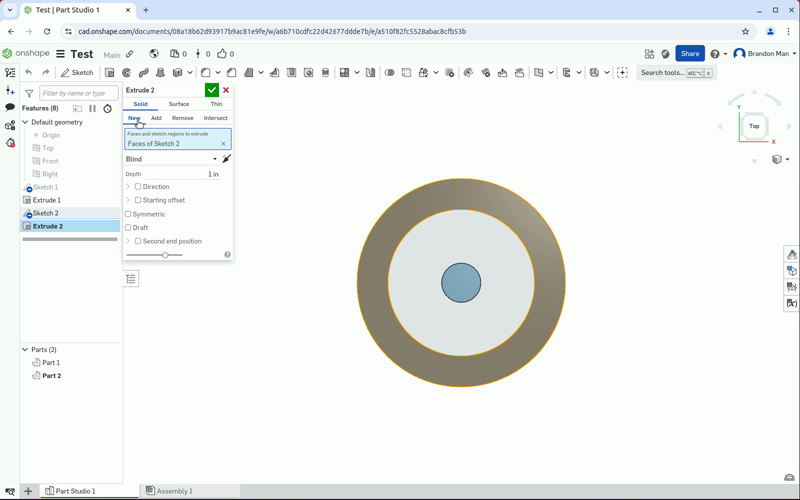
key(tab, 4)
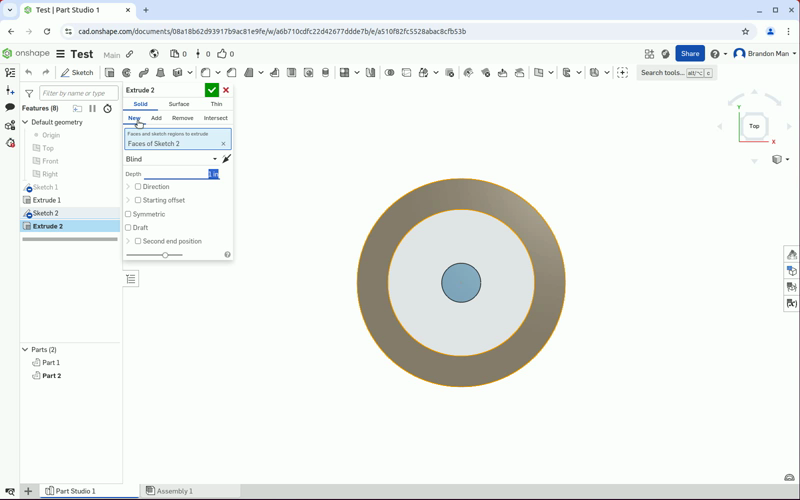
text(8.666)
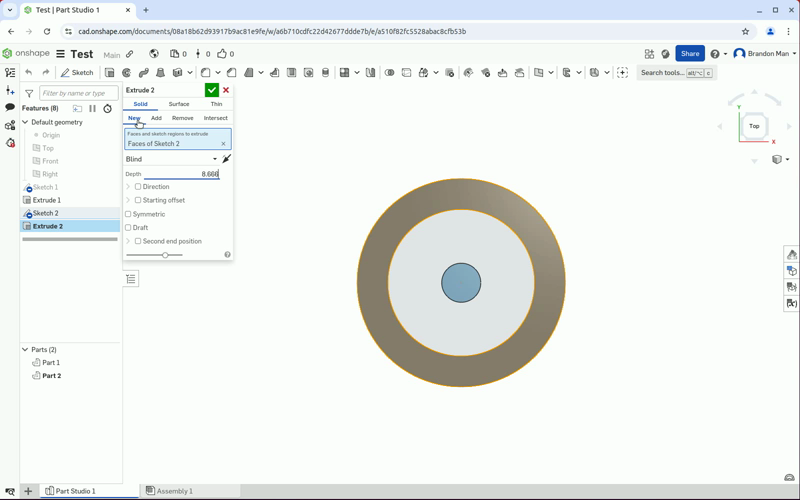
key(enter)
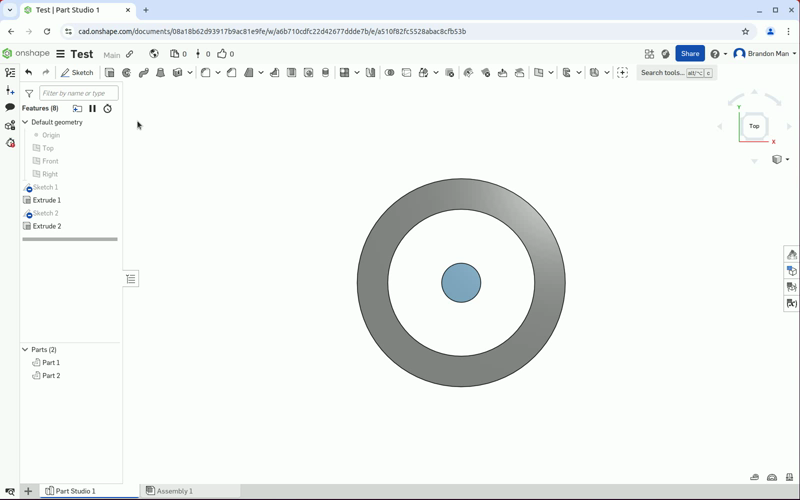
key(shift+h)
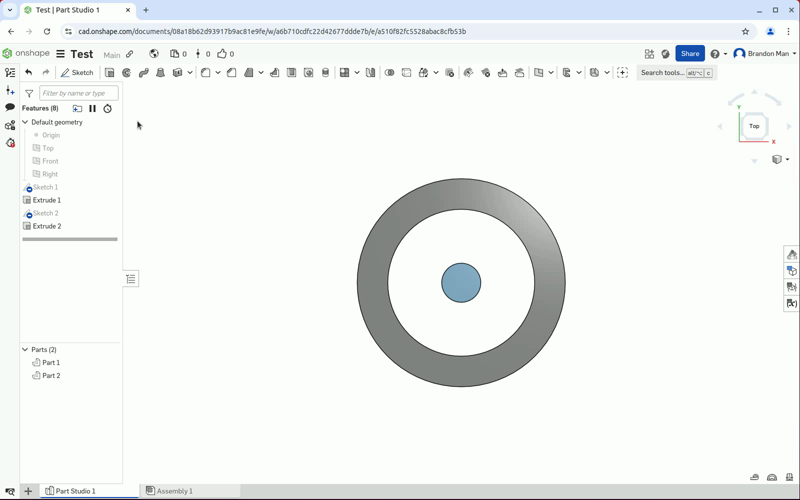
key(shift+h)
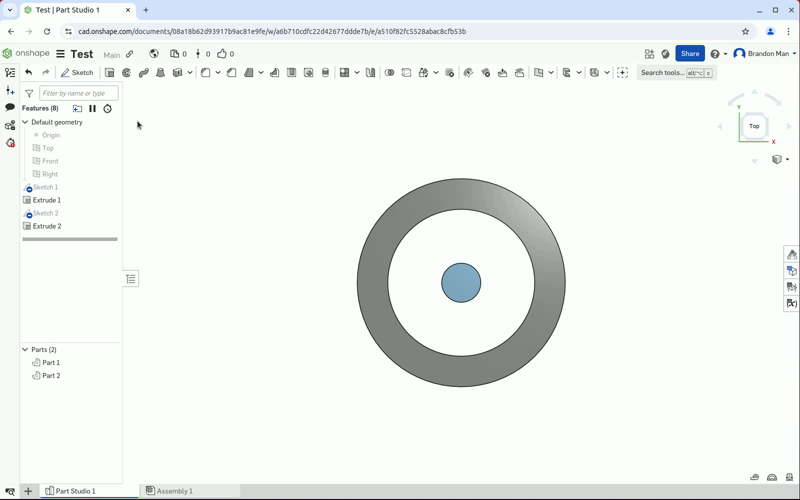
mouse_move(73, 189)
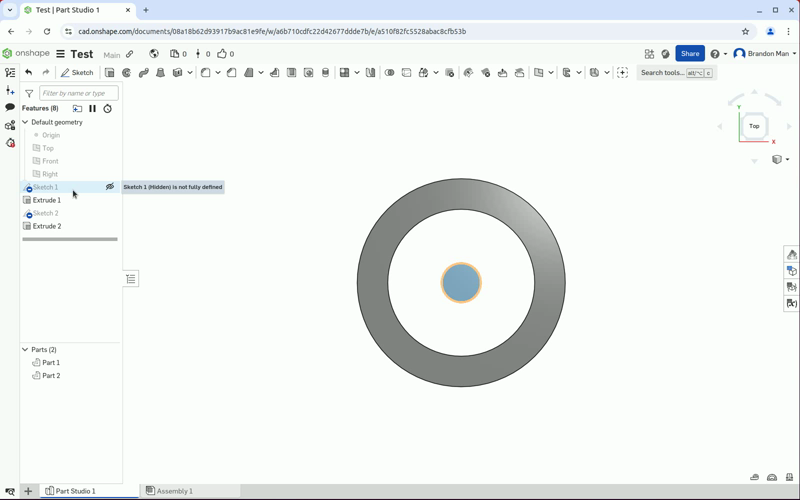
click(73, 189)
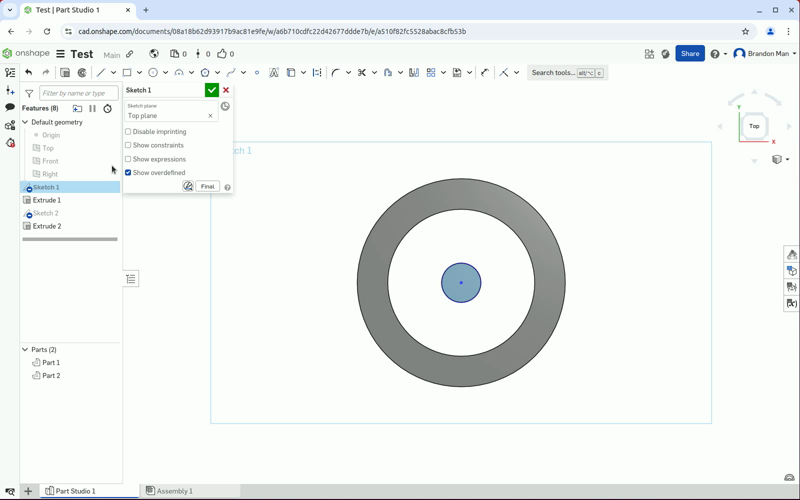
mouse_move(229, 92)
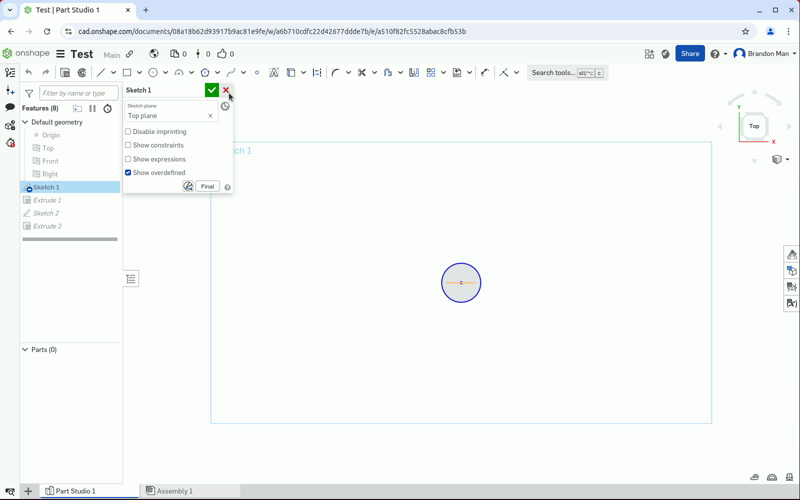
click(229, 92)
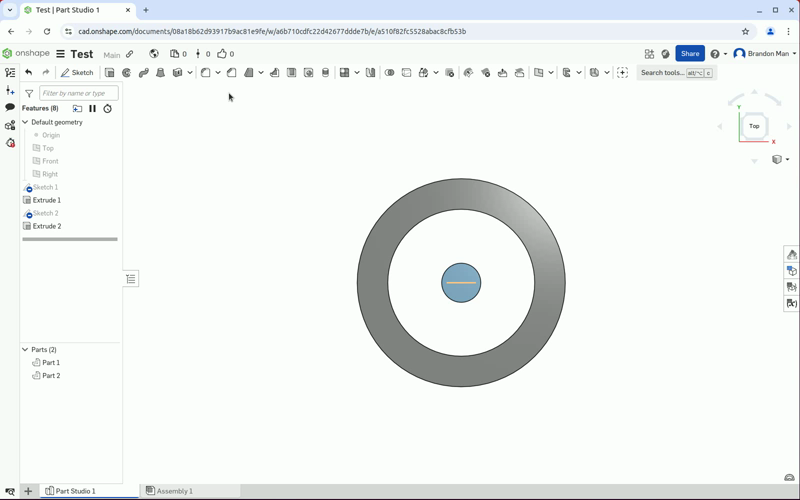
mouse_move(541, 75)
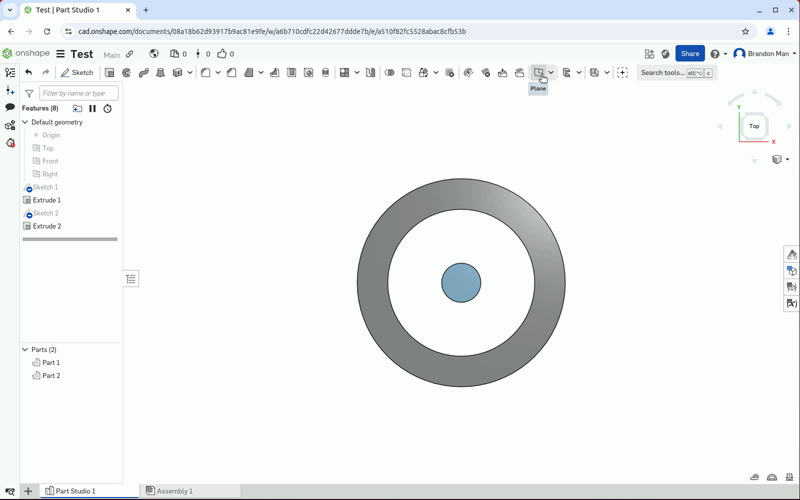
click(541, 75)
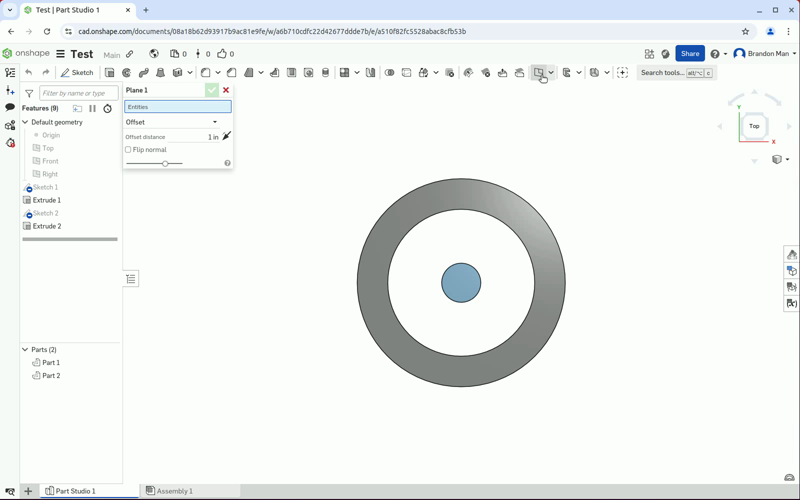
mouse_move(73, 150)
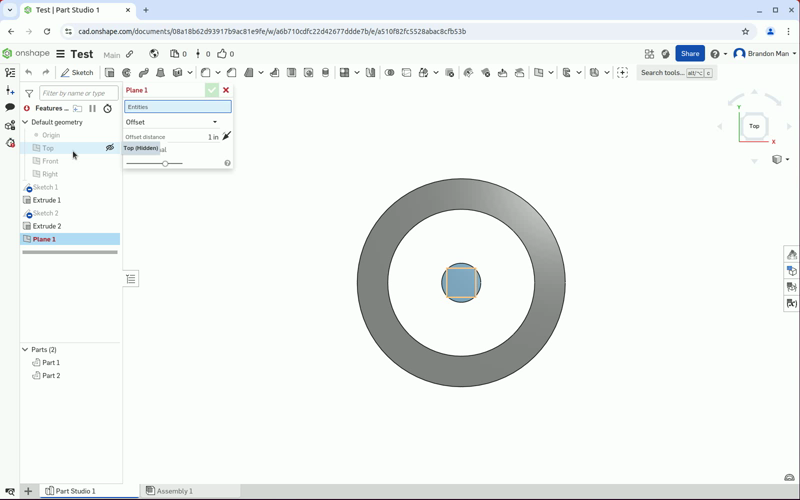
click(73, 150)
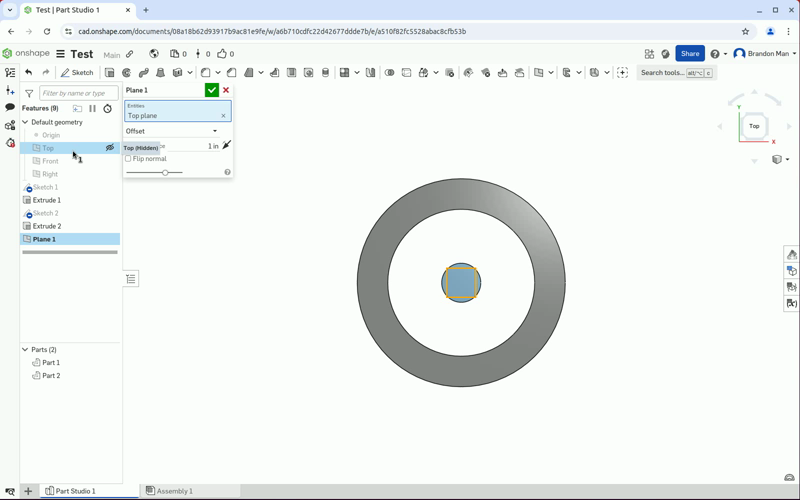
key(tab, 2)
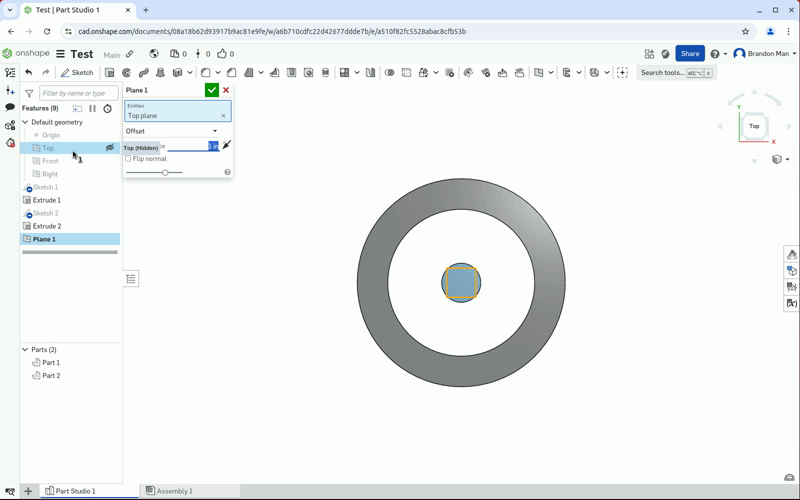
text(8.658)
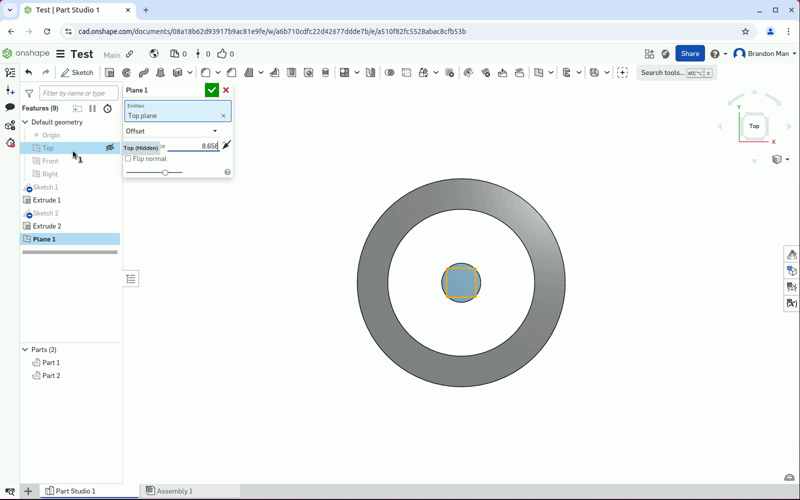
key(enter, 2)
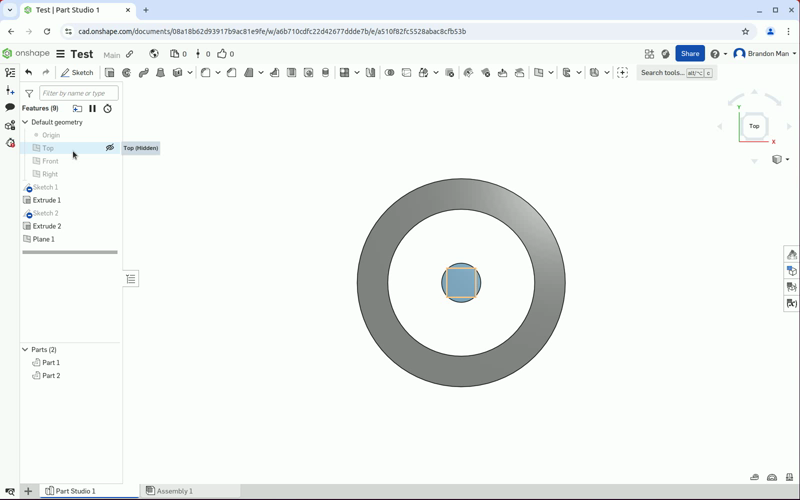
key(shift+s)
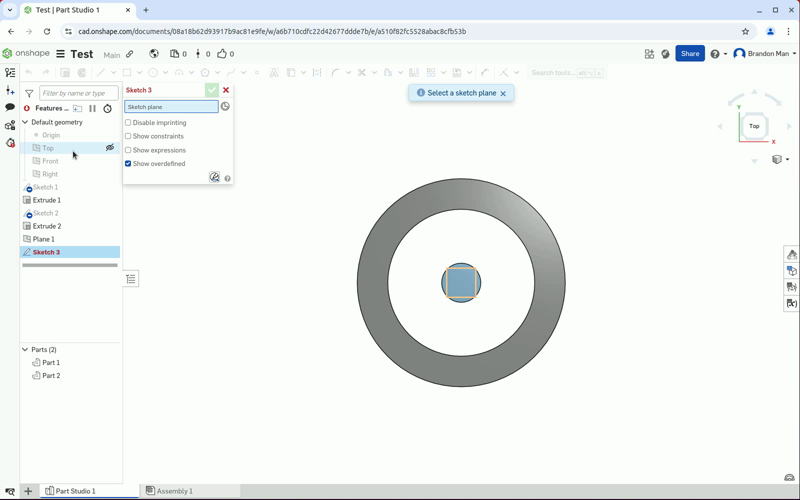
mouse_move(73, 241)
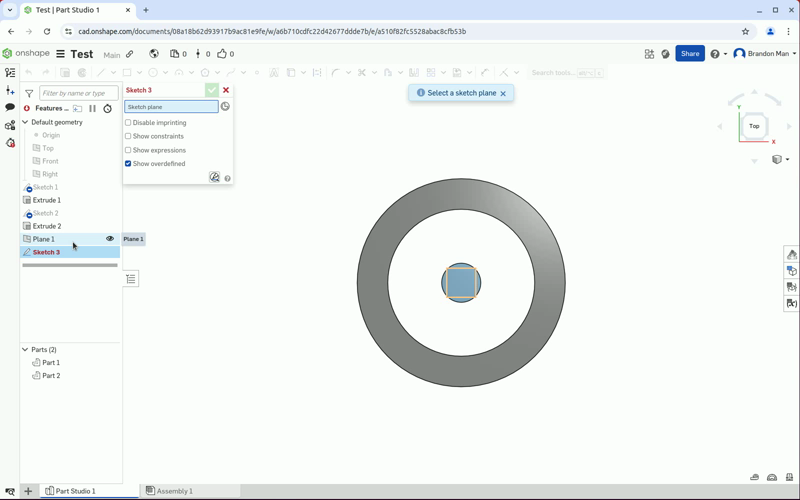
click(73, 241)
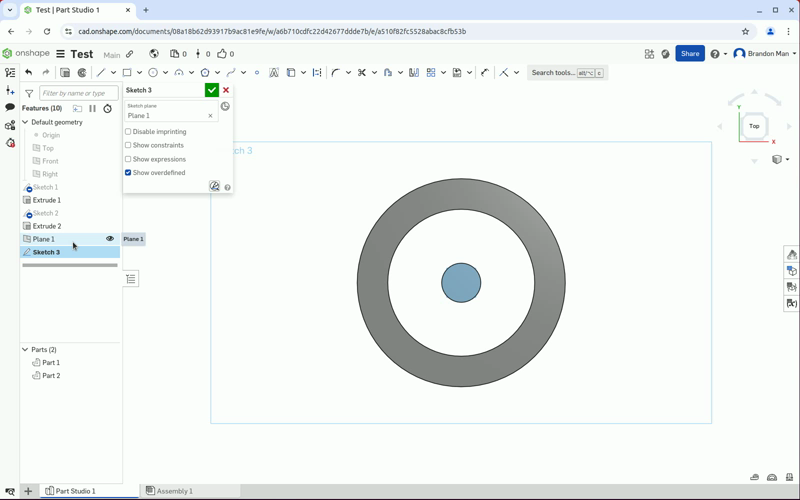
mouse_move(73, 352)
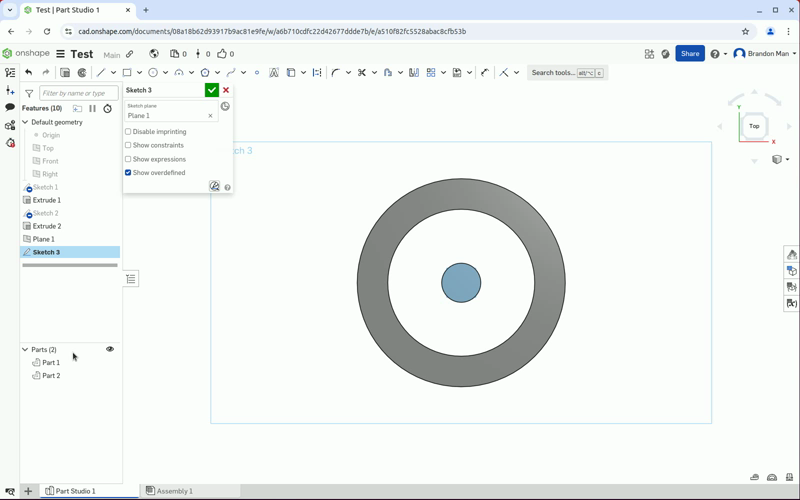
key(y)
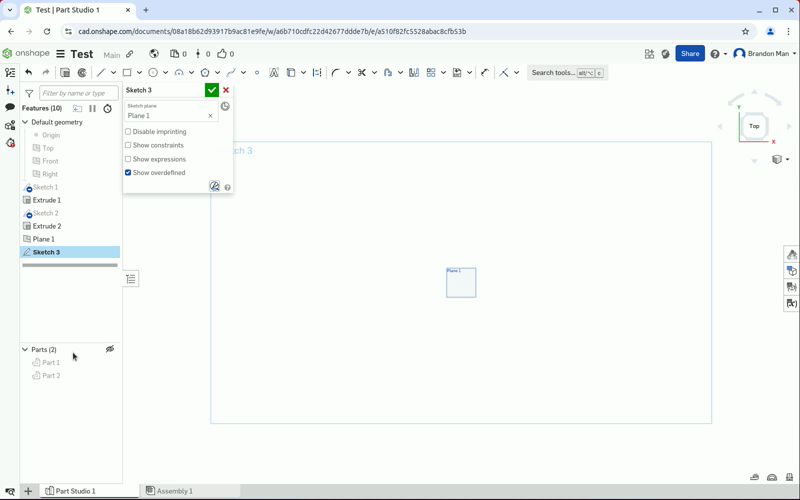
key(l)
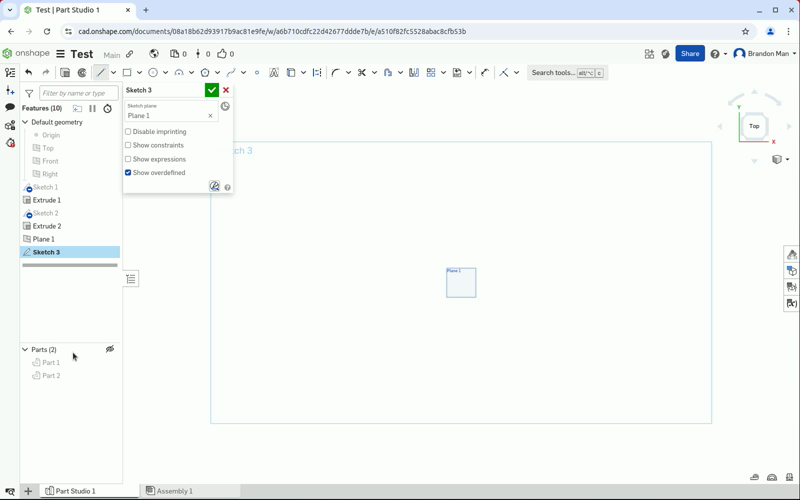
key_down(shift)
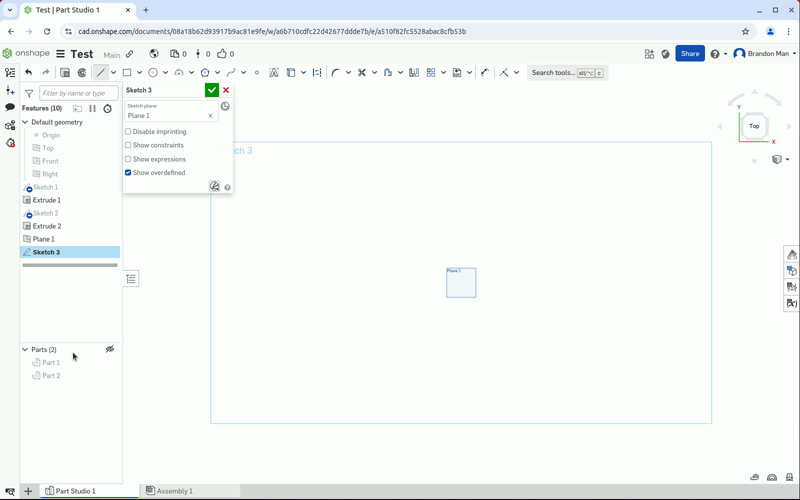
mouse_move(369, 305)
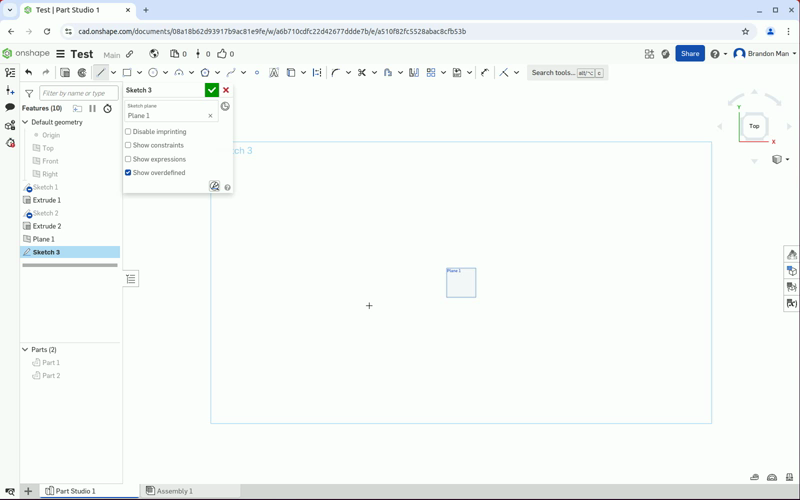
click(369, 305)
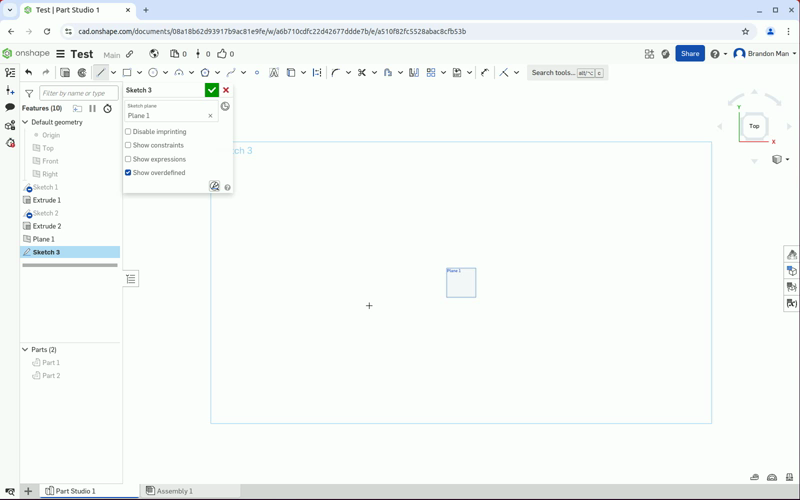
key_up(shift)
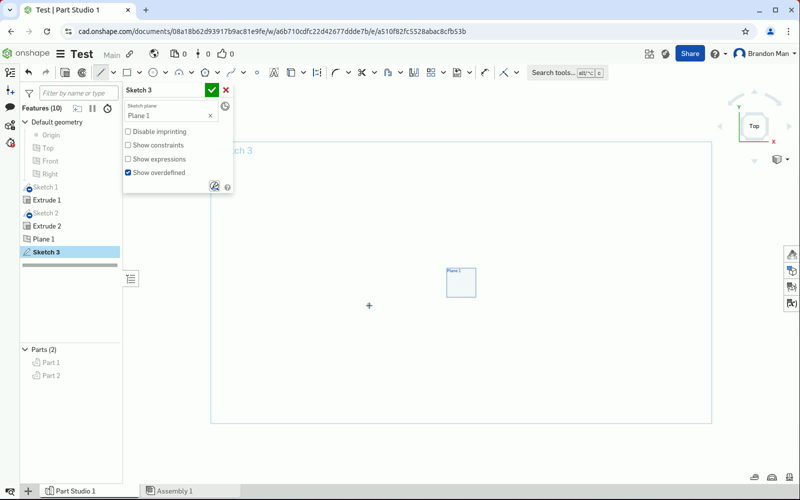
key_down(shift)
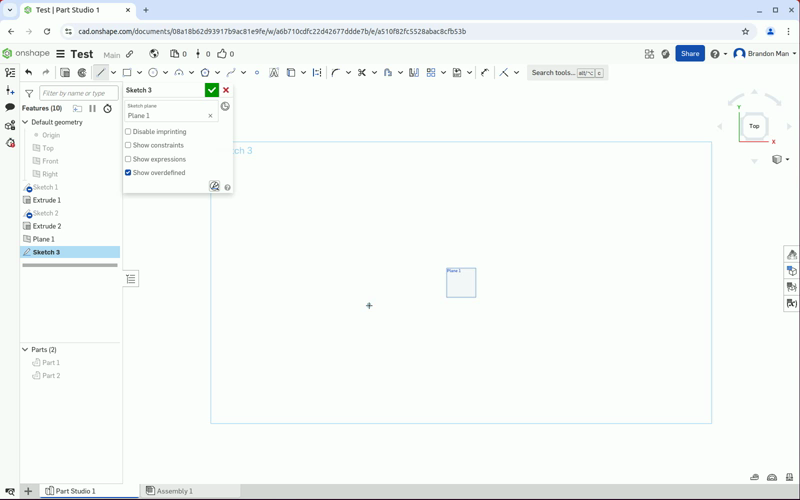
mouse_move(399, 305)
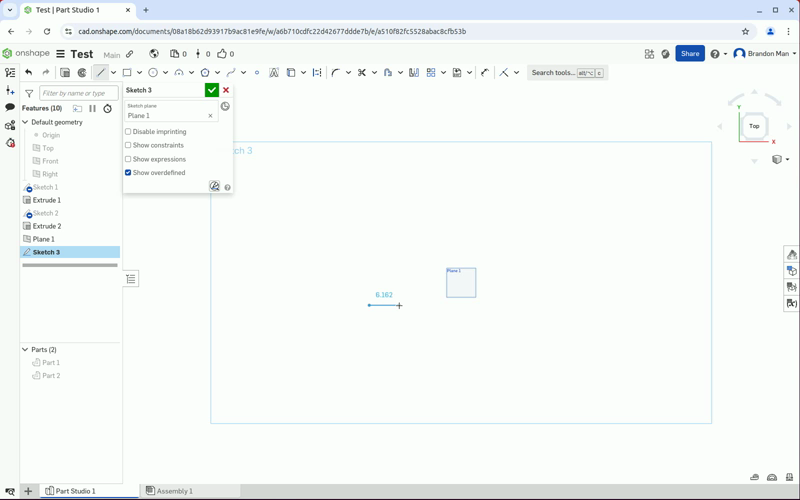
mouse_move(383, 305)
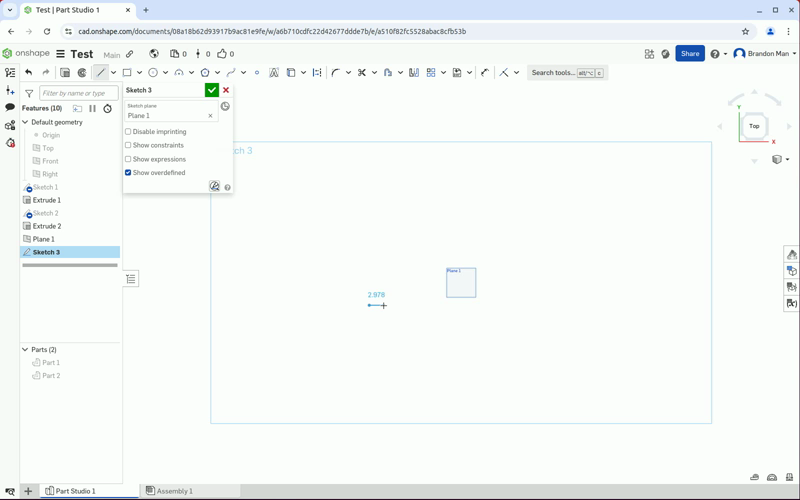
click(383, 305)
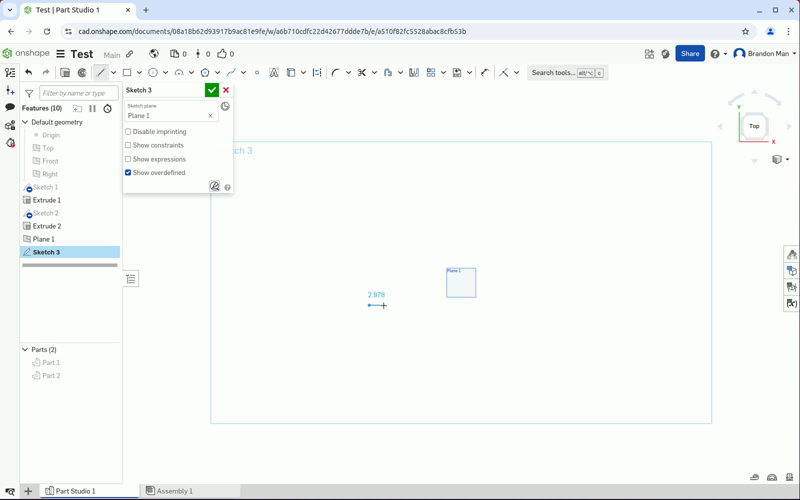
key_up(shift)
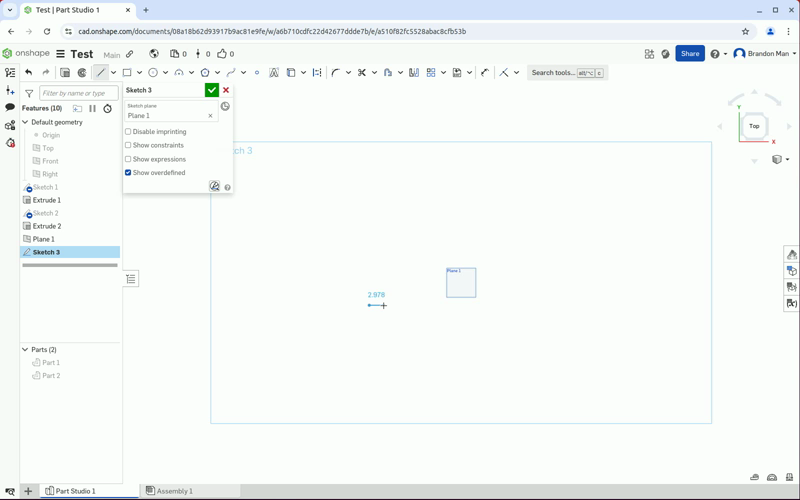
key_down(shift)
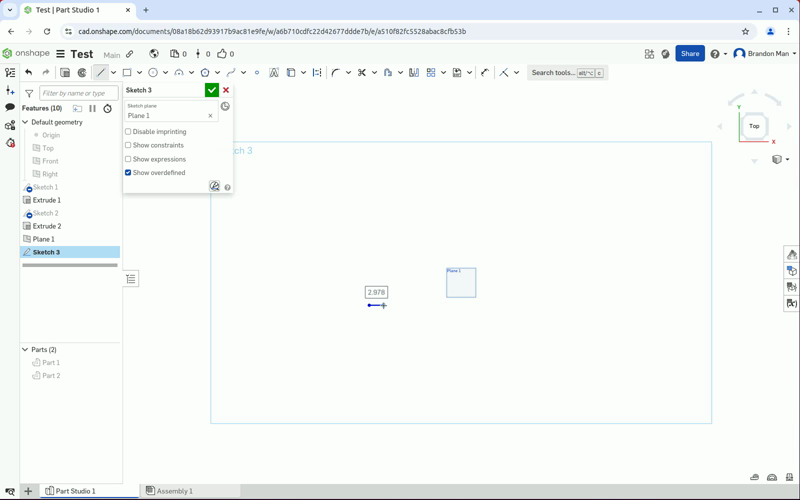
mouse_move(413, 305)
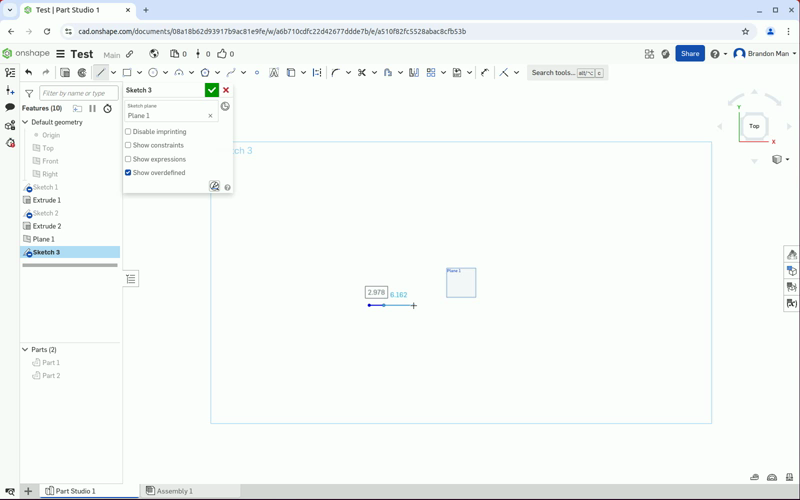
mouse_move(383, 256)
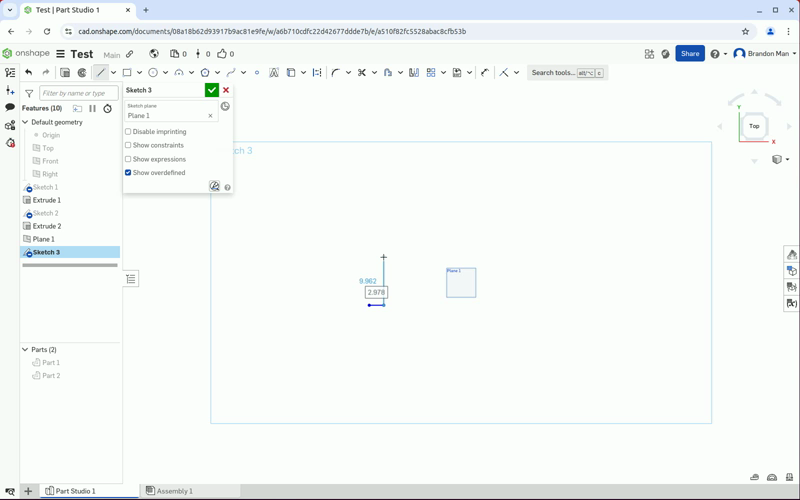
click(383, 256)
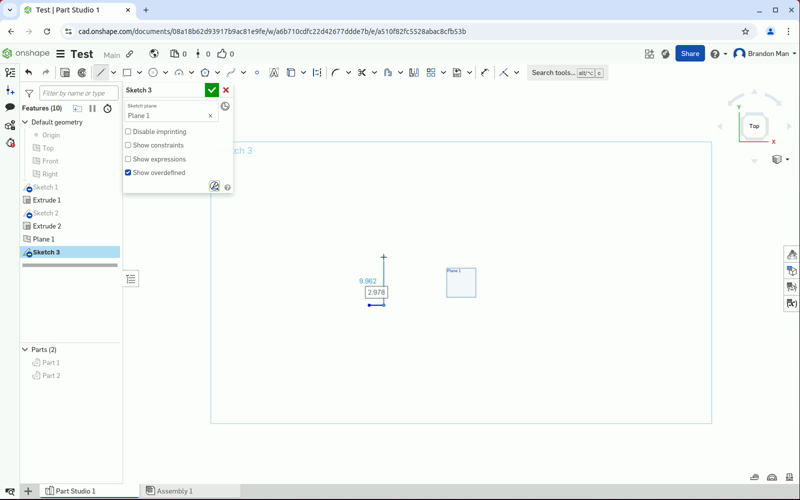
key_up(shift)
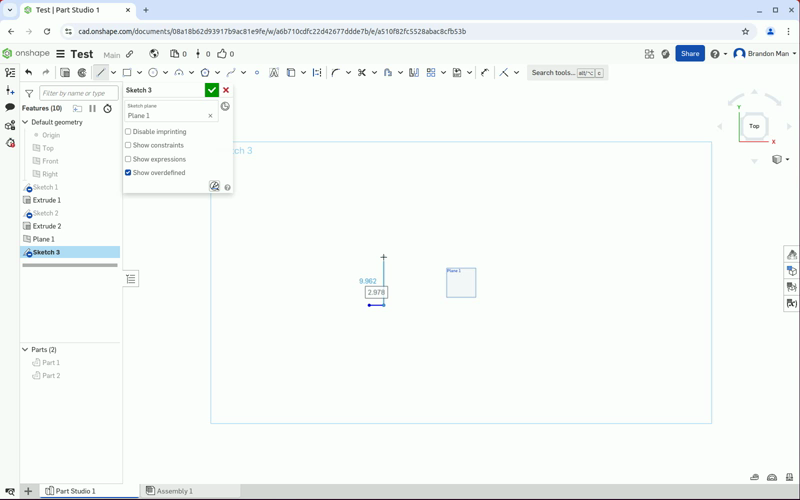
key_down(shift)
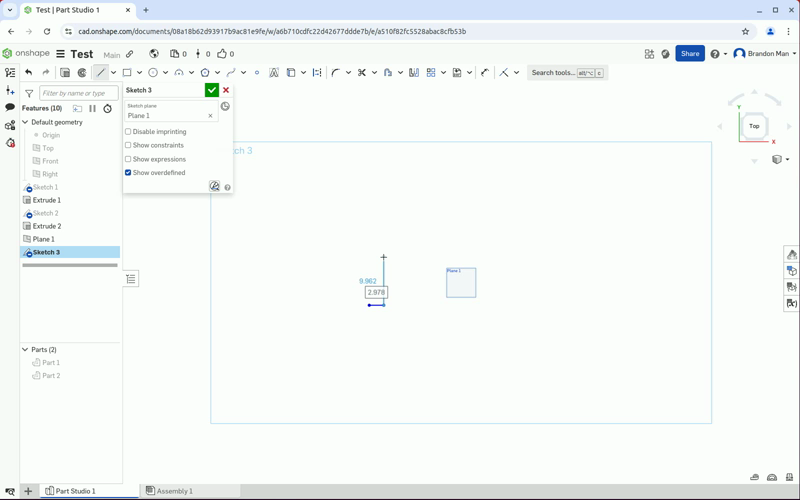
mouse_move(413, 256)
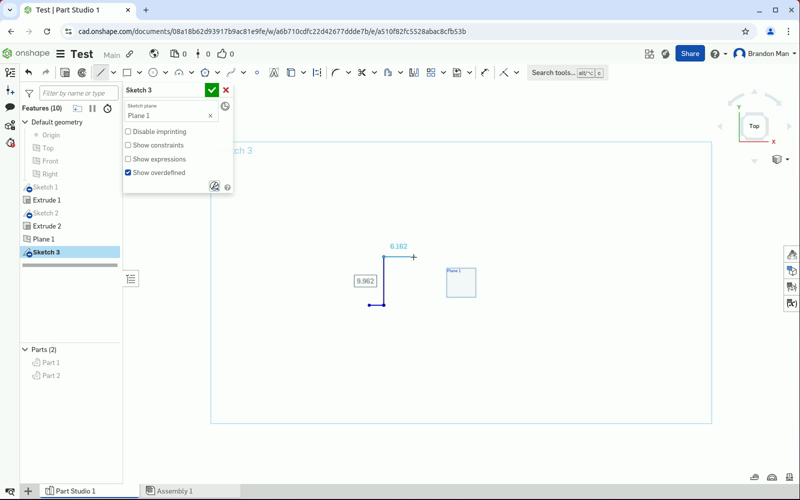
mouse_move(369, 256)
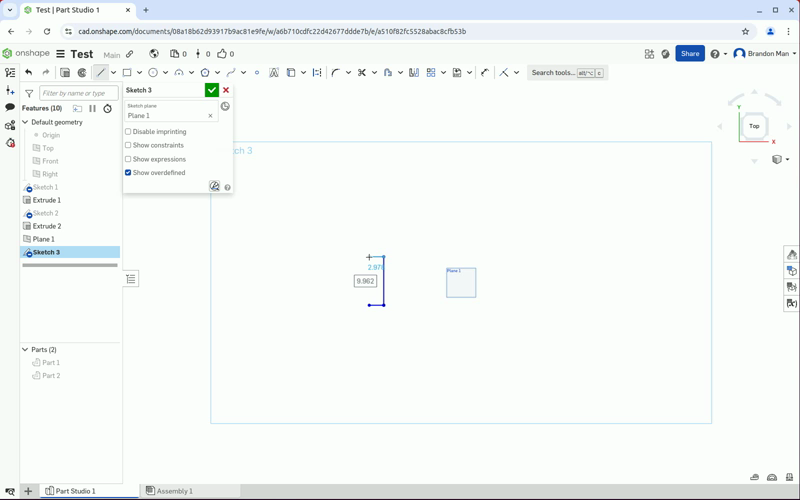
click(369, 256)
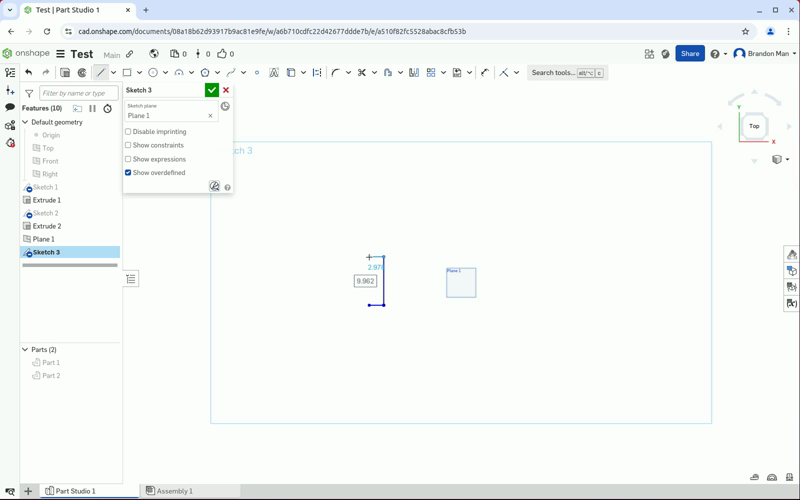
key_up(shift)
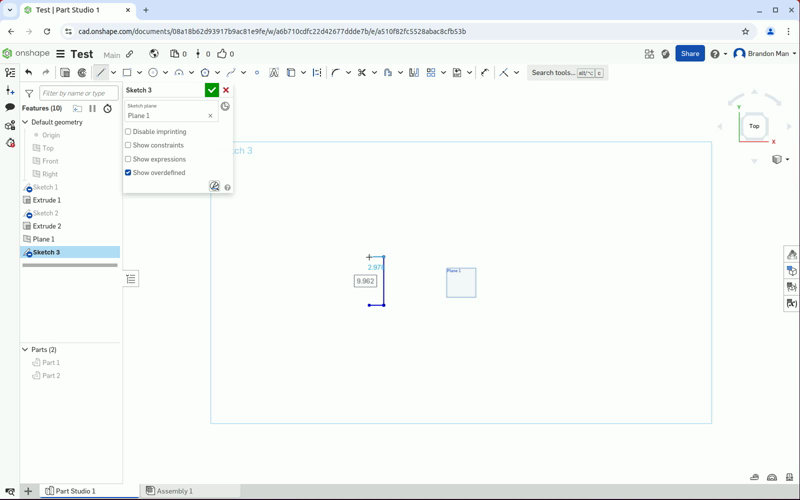
mouse_move(399, 256)
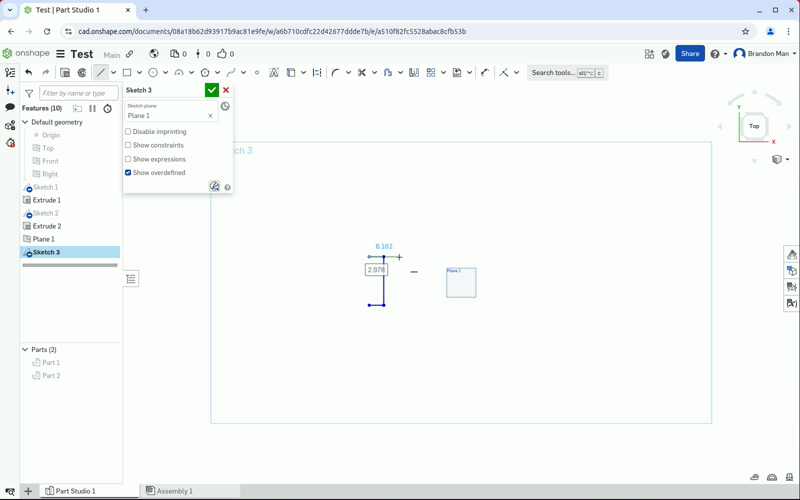
key_down(shift)
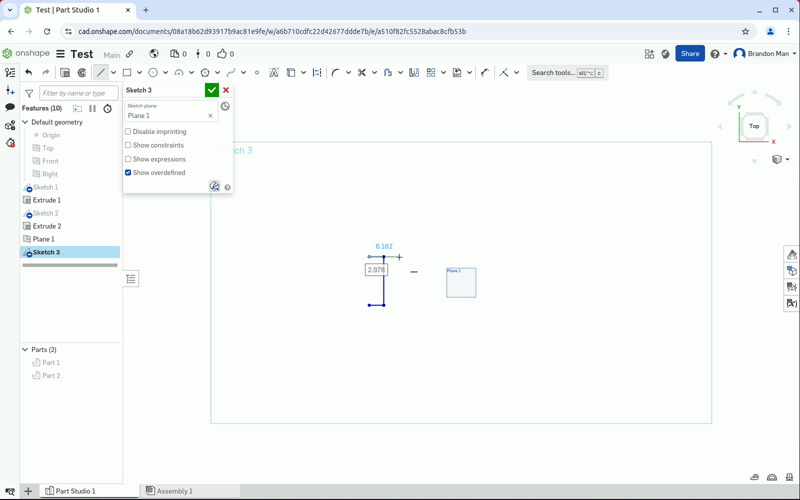
mouse_move(369, 305)
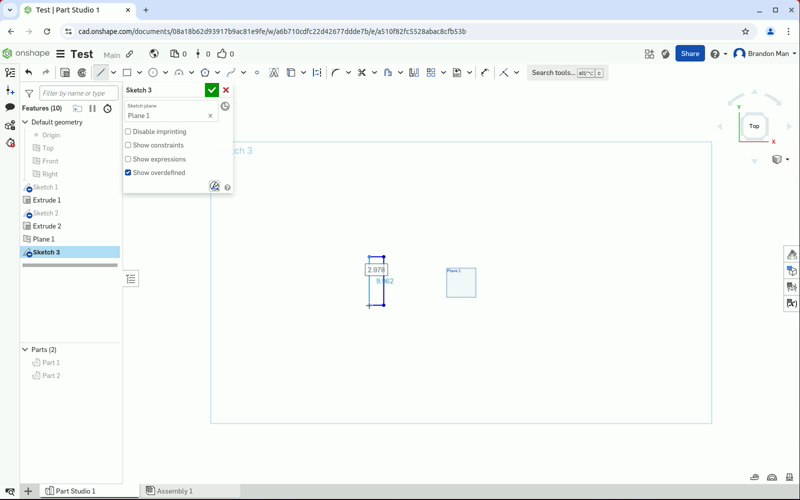
key_up(shift)
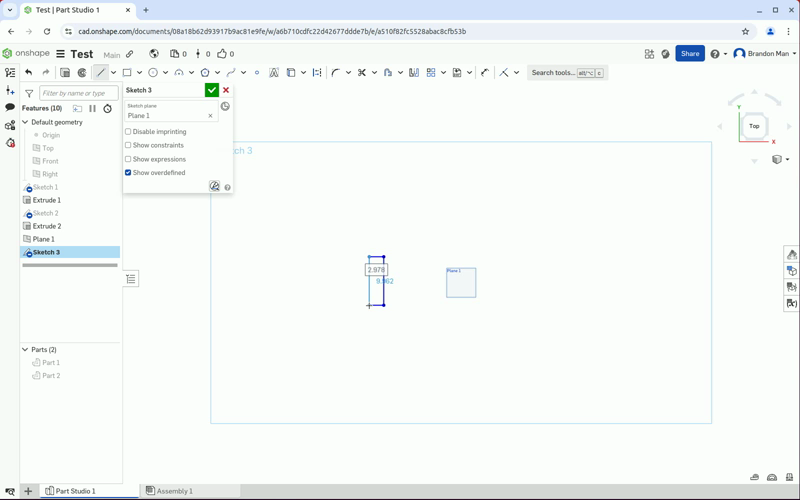
click(369, 305)
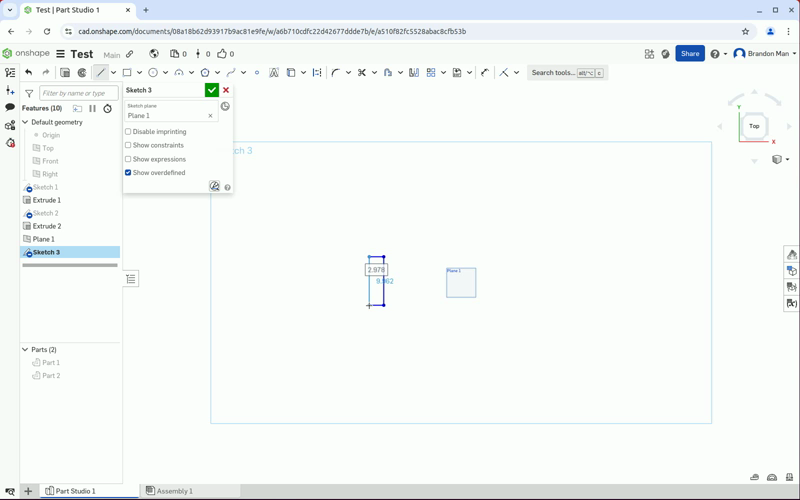
key(esc)
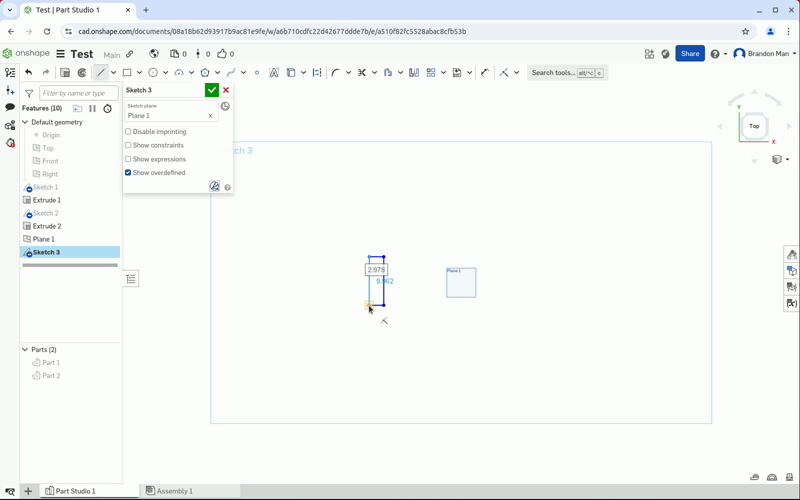
mouse_move(379, 273)
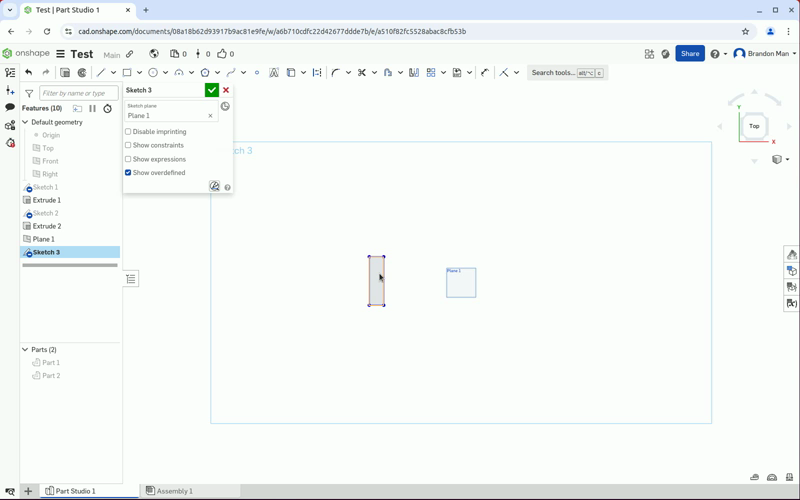
scroll(6)
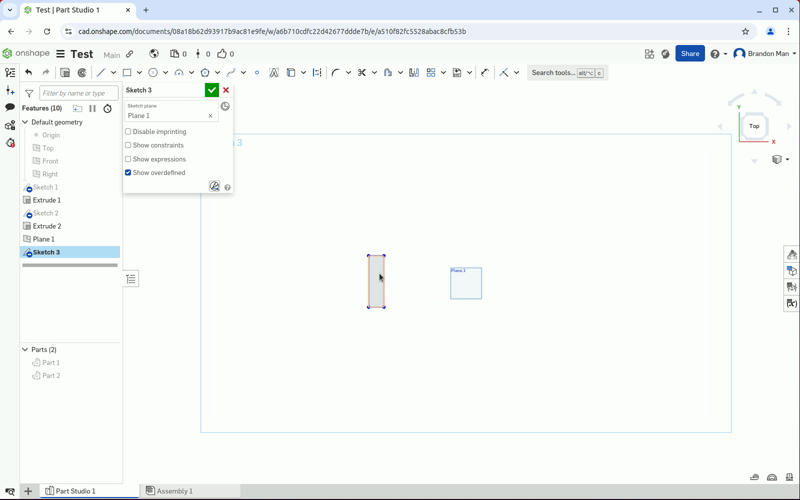
scroll(6)
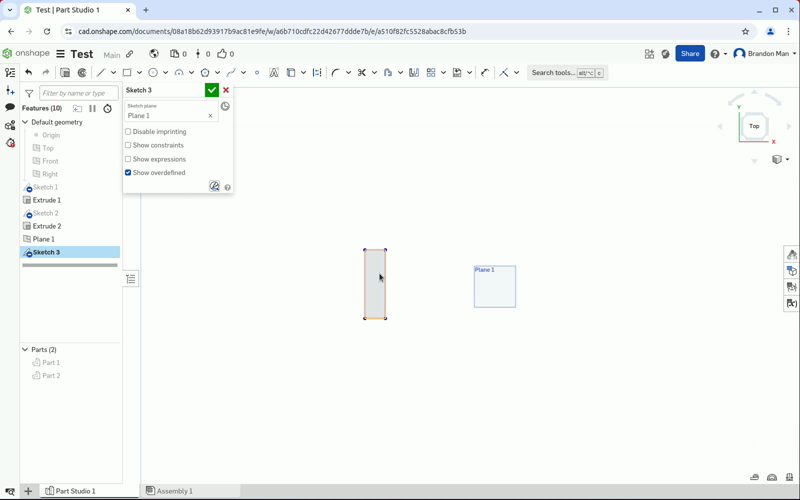
scroll(6)
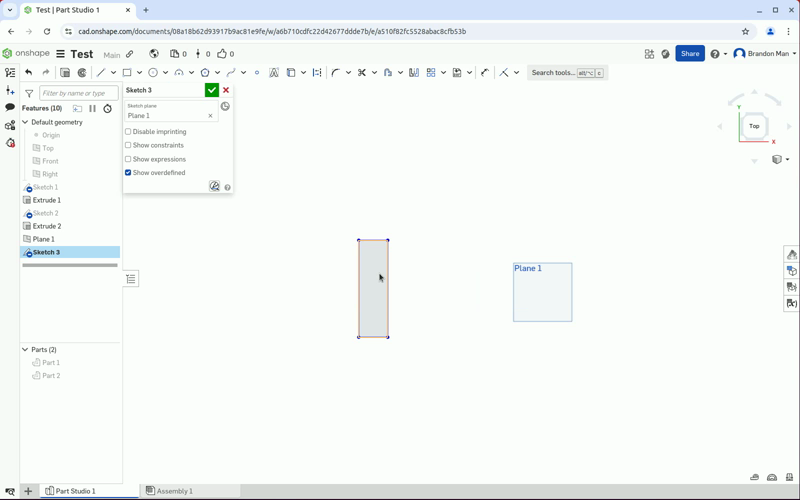
scroll(6)
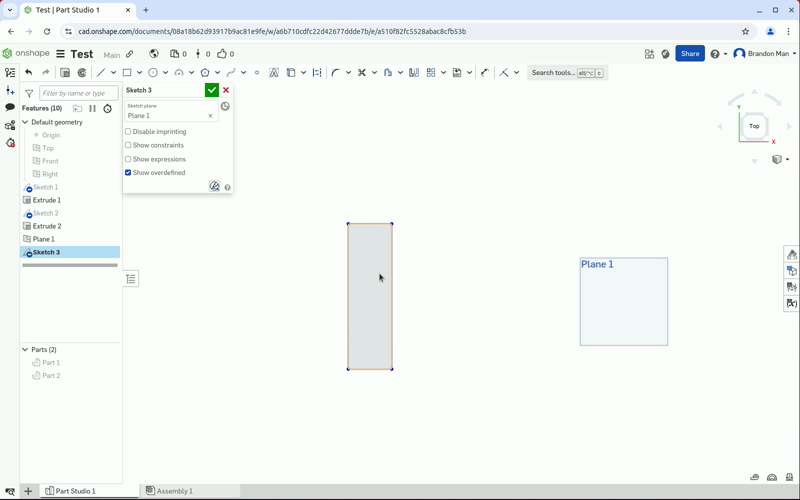
scroll(6)
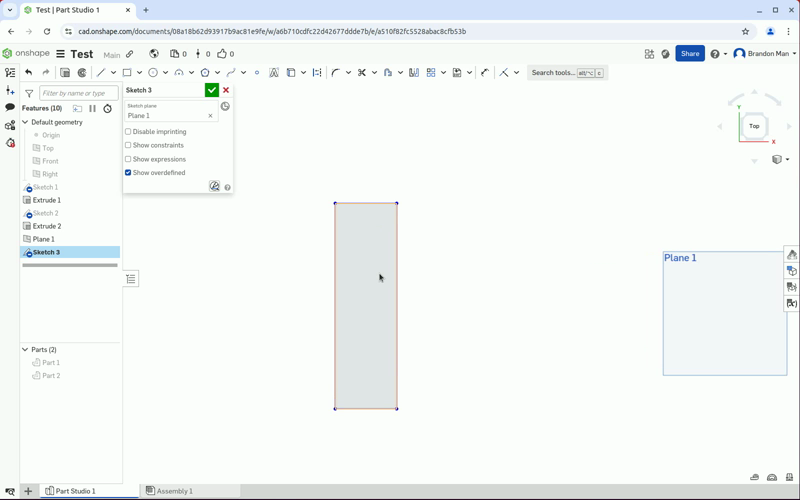
scroll(6)
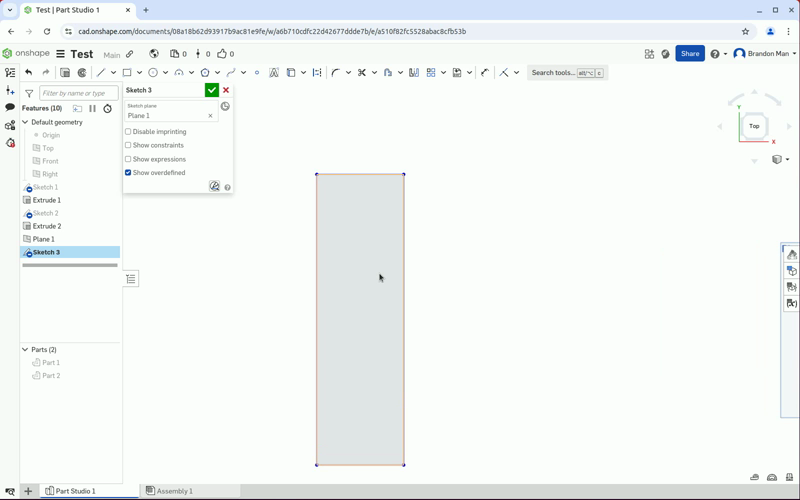
scroll(6)
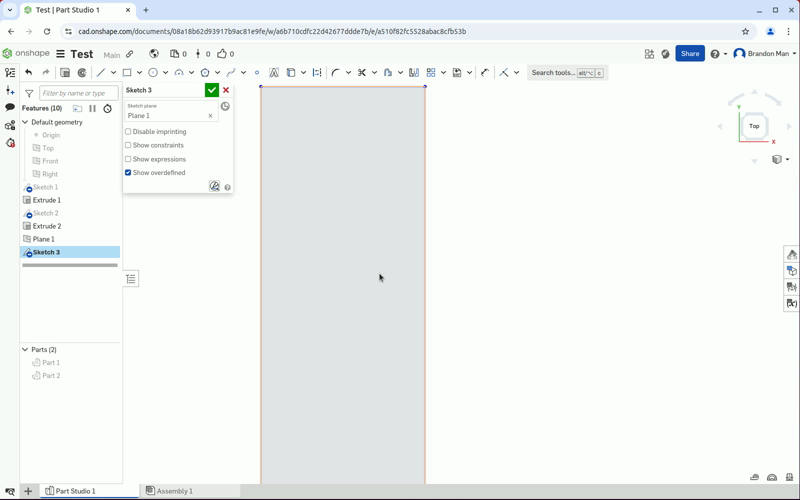
click(379, 273)
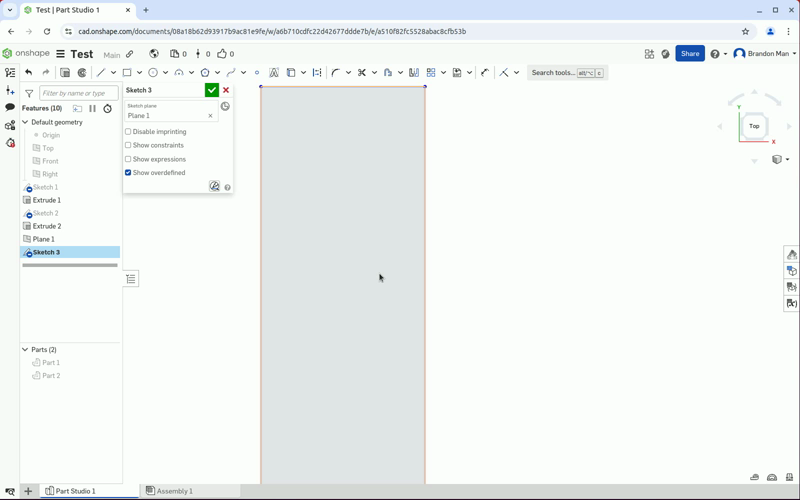
scroll(-6)
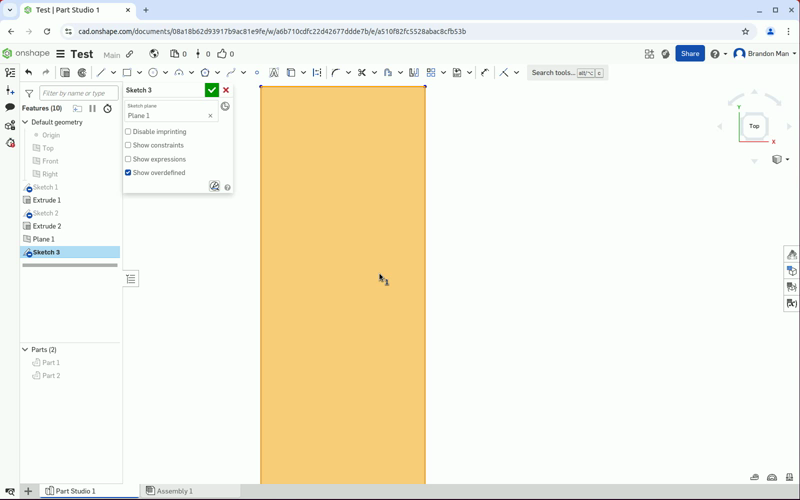
scroll(-6)
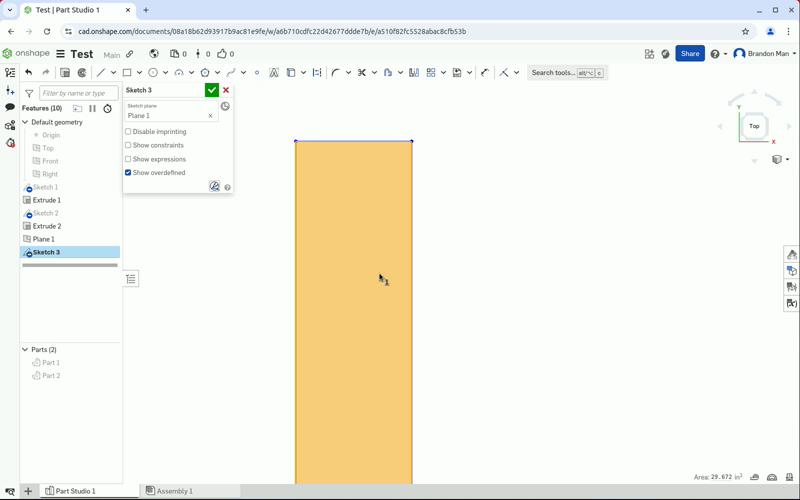
scroll(-6)
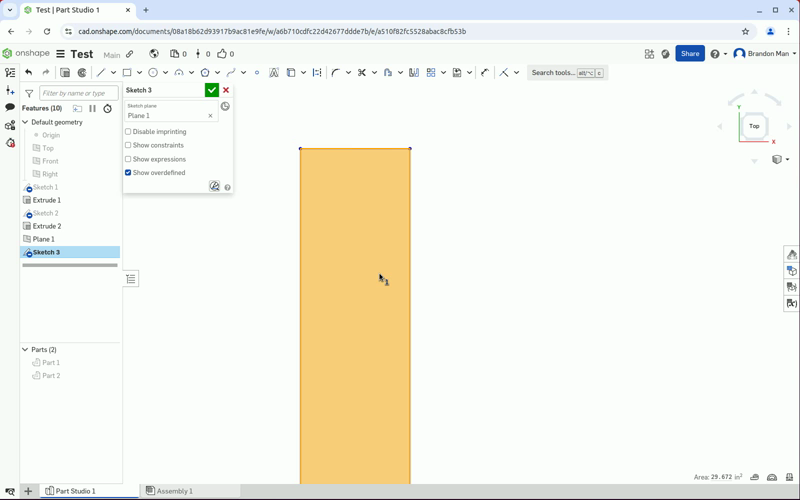
scroll(-6)
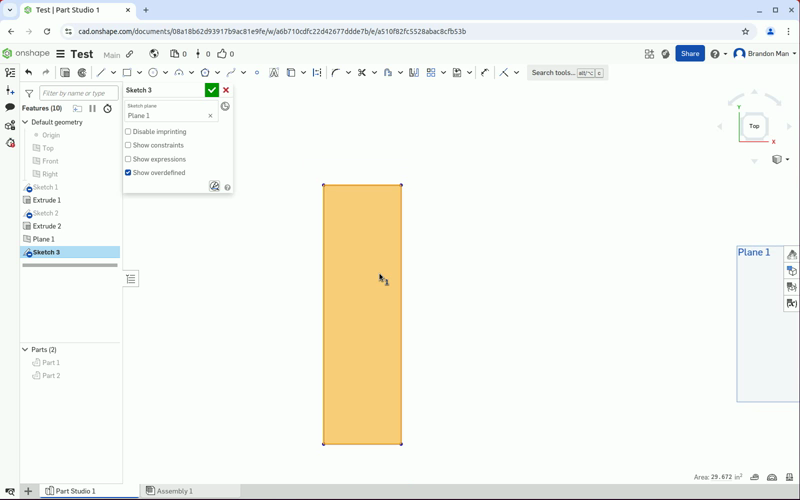
scroll(-6)
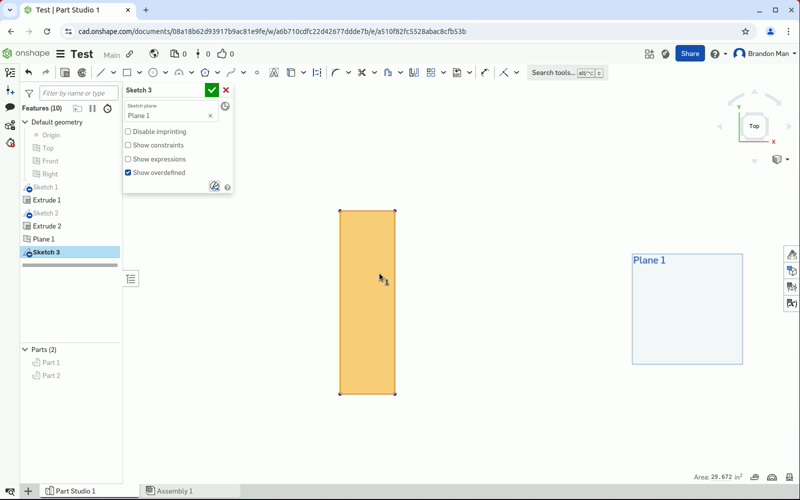
scroll(-6)
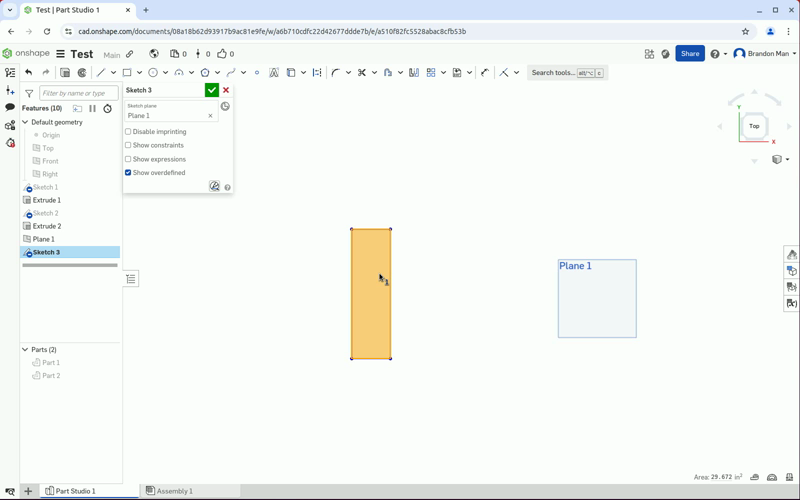
scroll(-6)
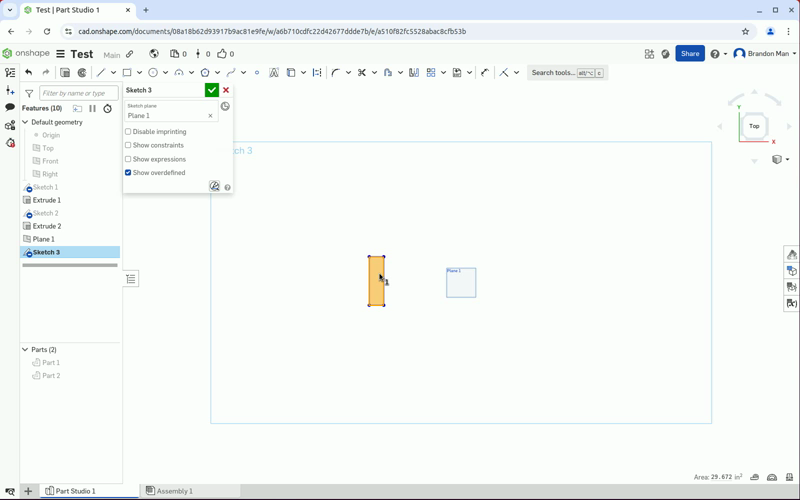
mouse_move(73, 352)
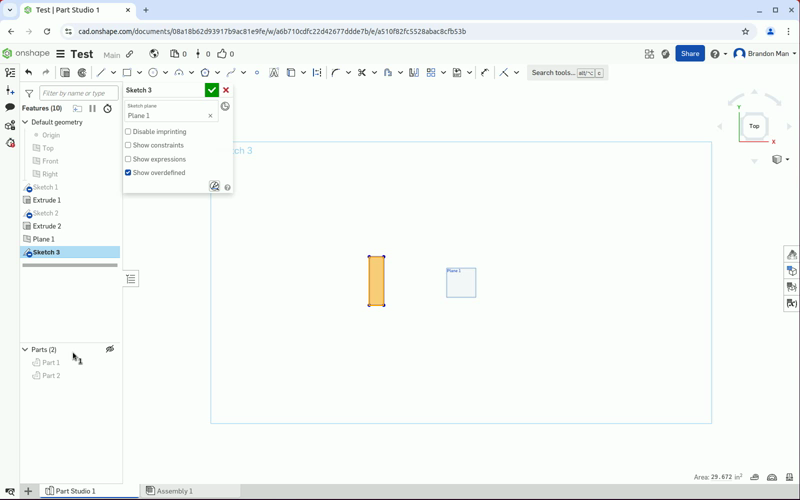
key(shift+y)
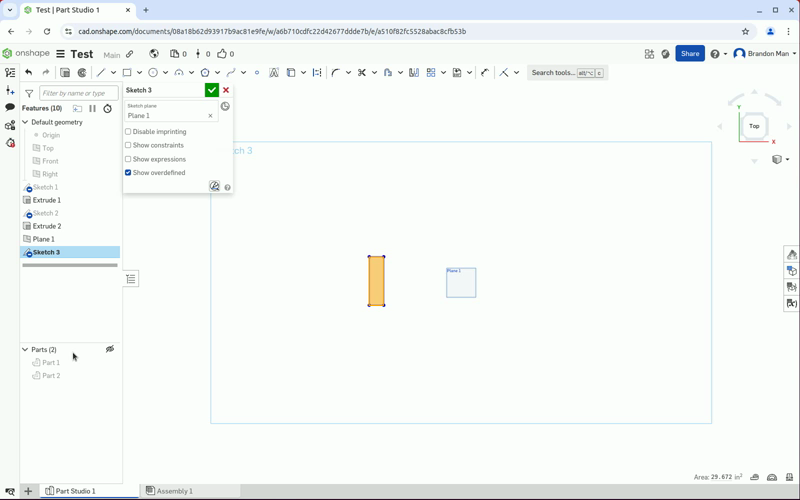
key(shift+e)
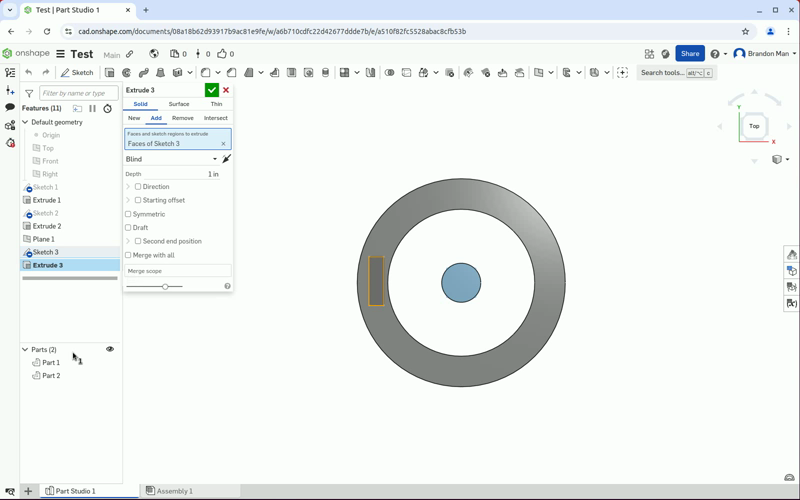
mouse_move(143, 106)
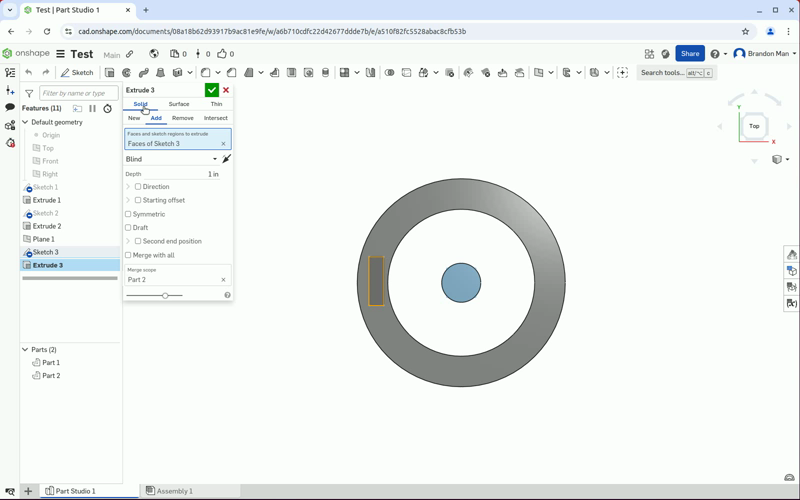
click(143, 106)
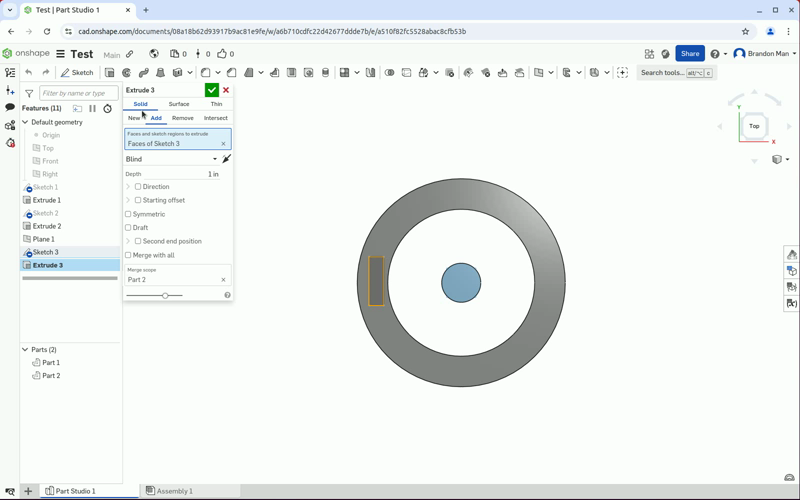
mouse_move(137, 120)
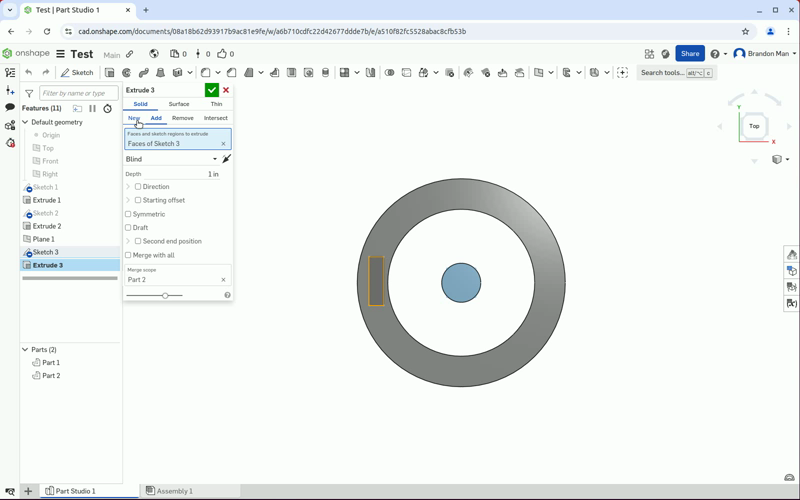
click(137, 120)
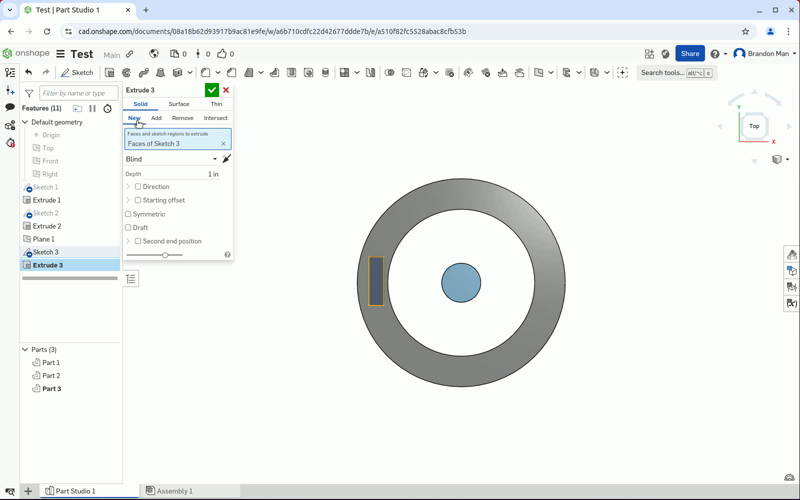
key(tab, 4)
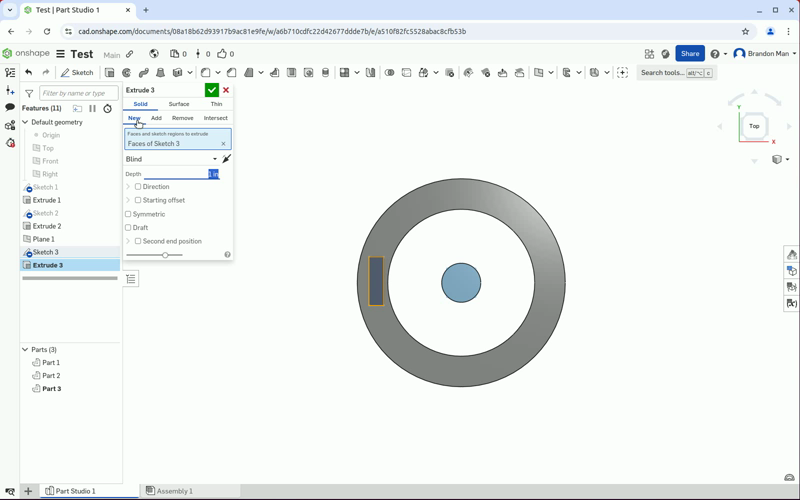
text(8.666)
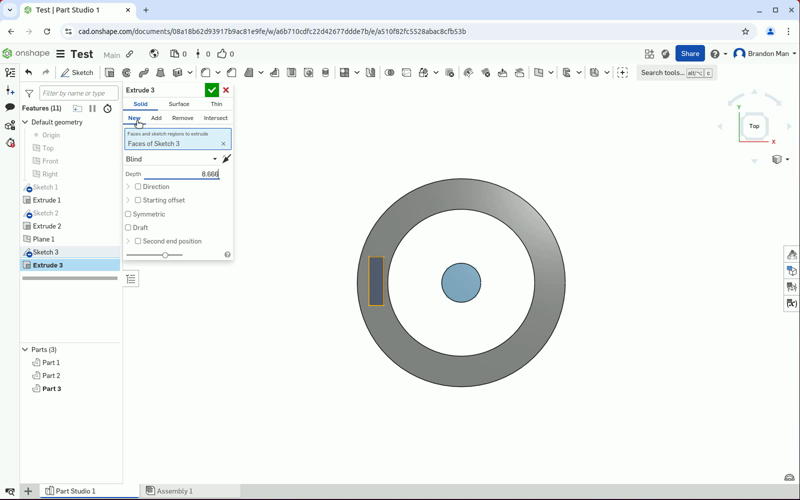
key(enter)
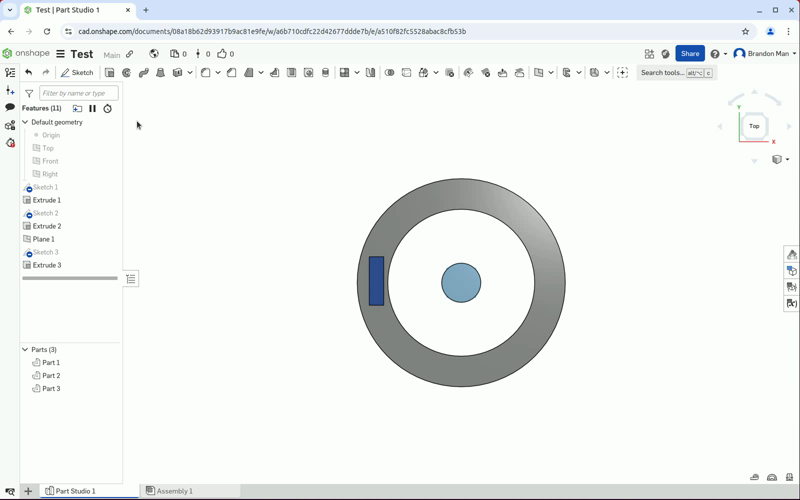
key(shift+h)
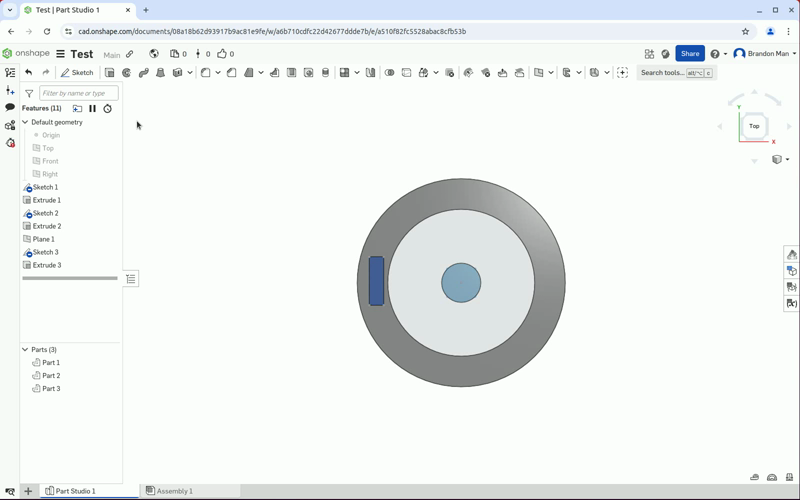
key(shift+h)
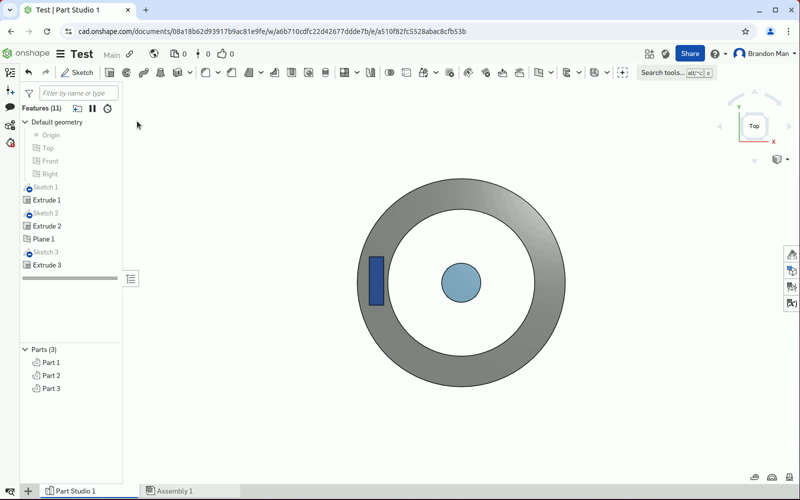
mouse_move(73, 189)
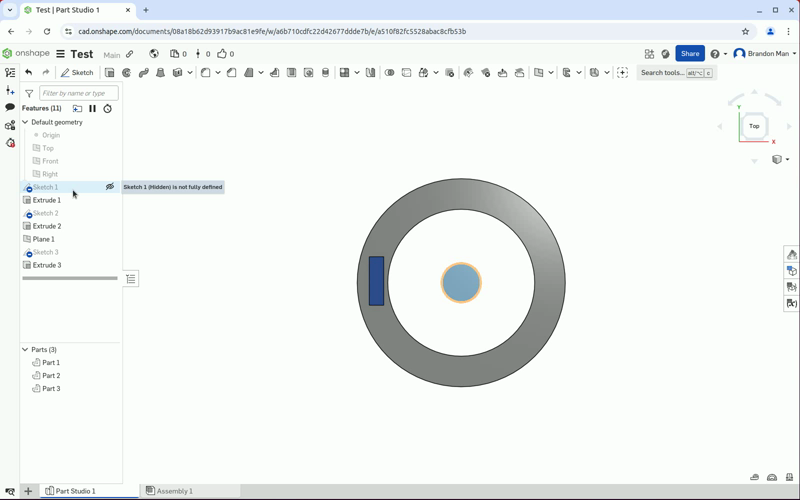
click(73, 189)
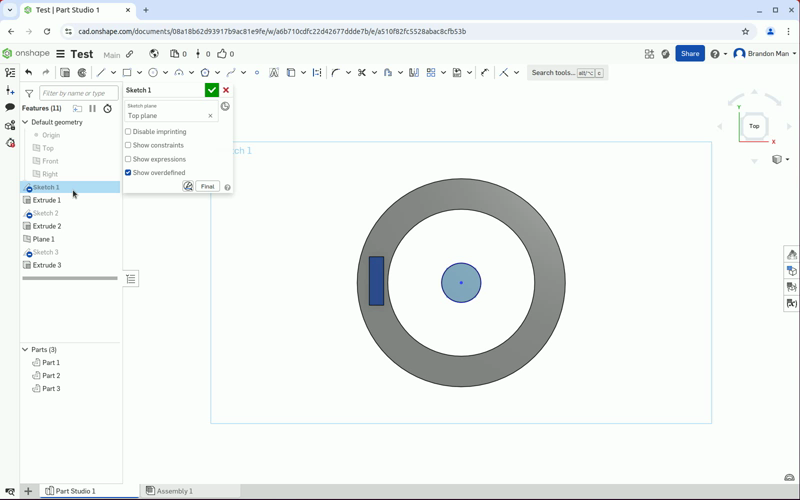
mouse_move(229, 92)
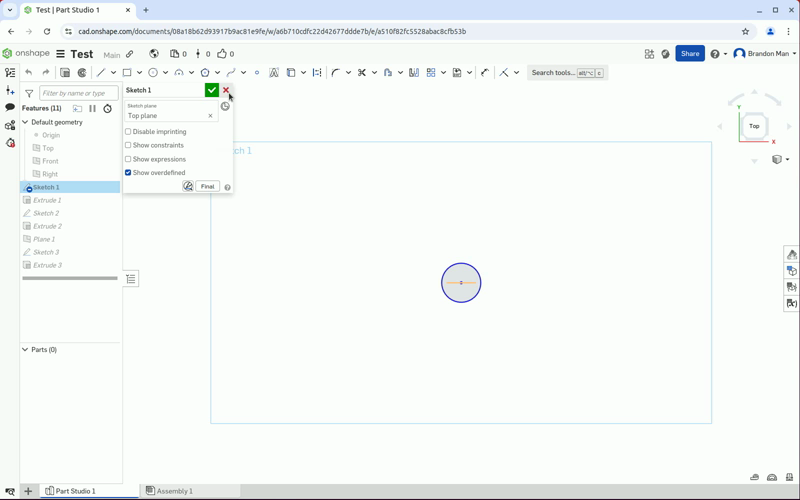
click(229, 92)
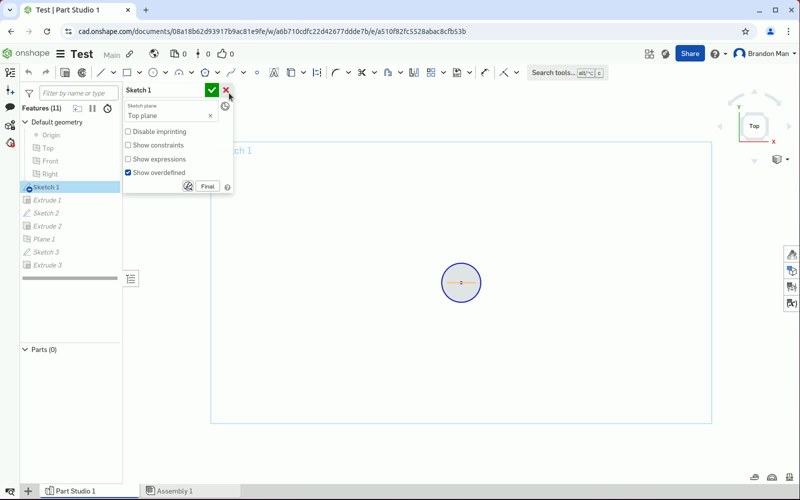
key(shift+s)
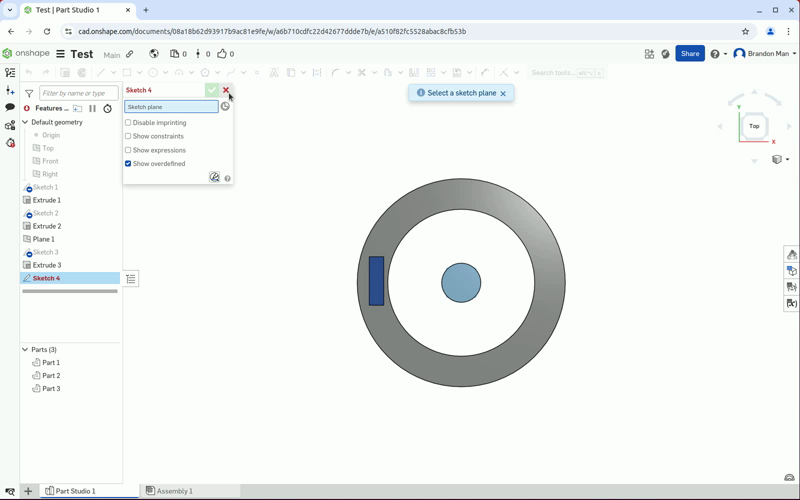
mouse_move(73, 241)
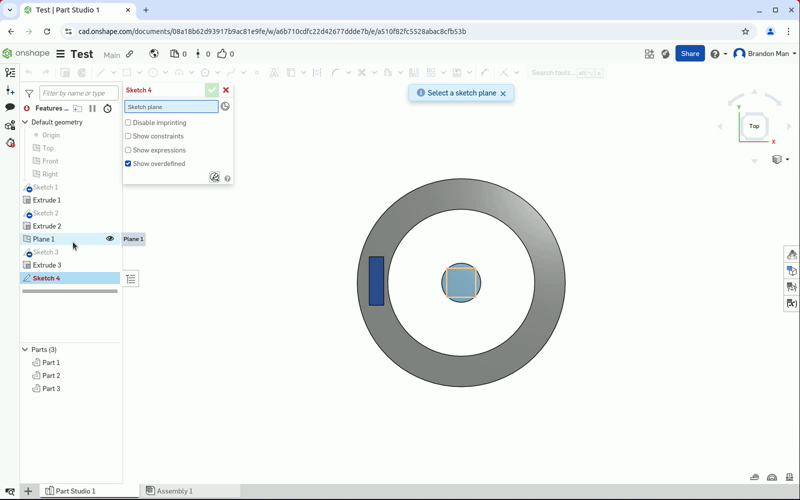
click(73, 241)
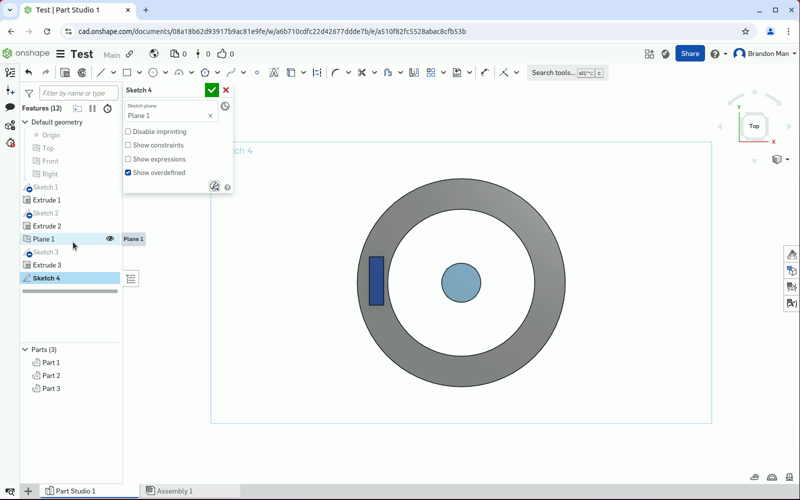
mouse_move(73, 352)
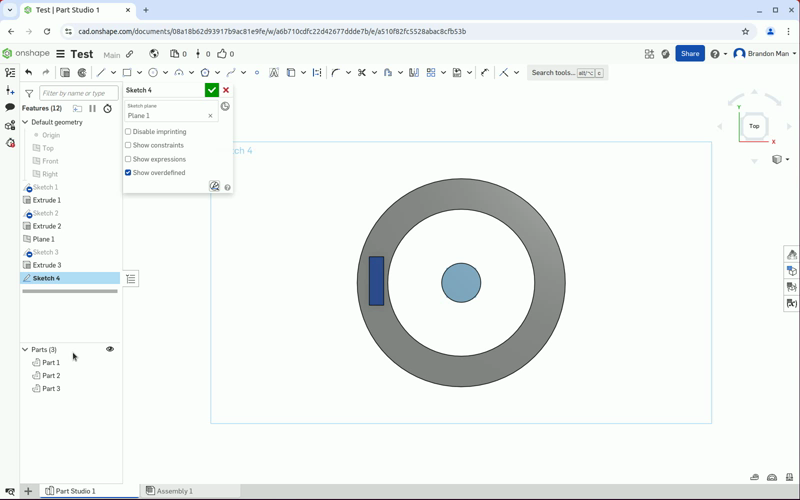
key(y)
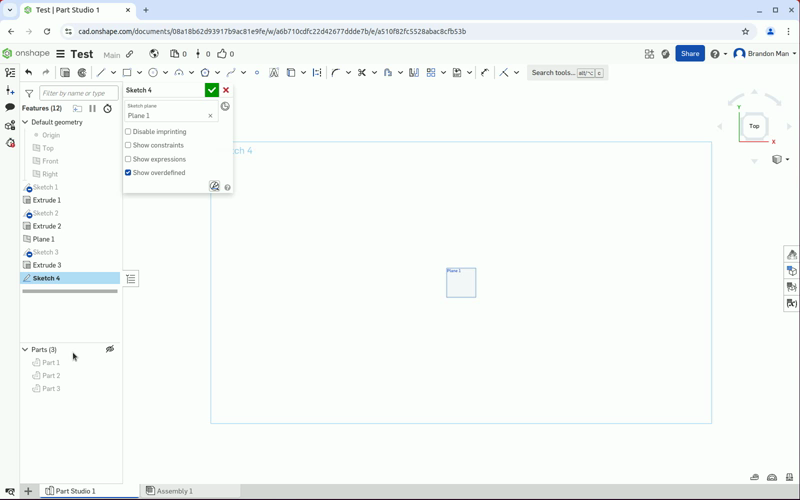
key(c)
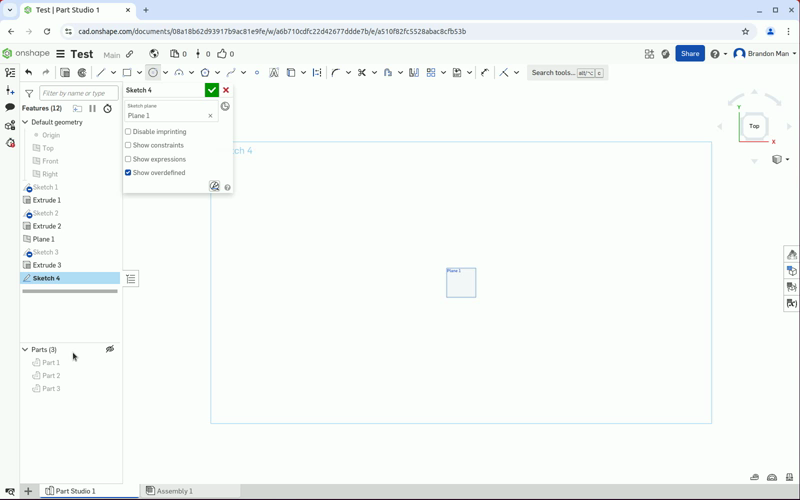
key_down(shift)
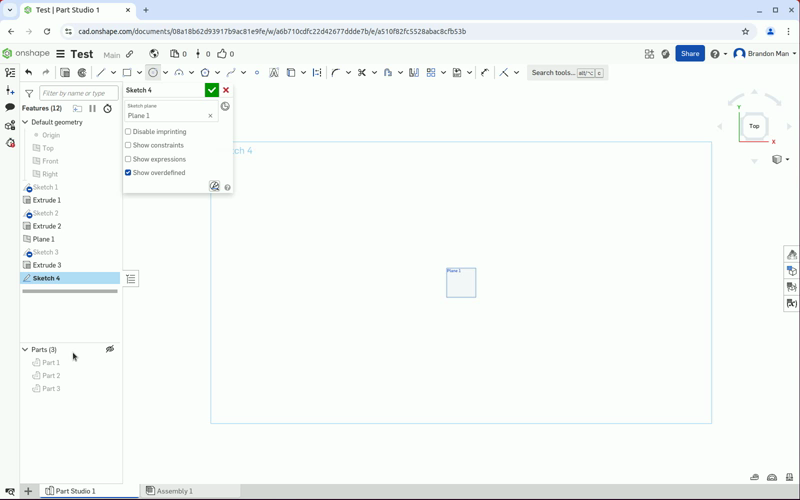
mouse_move(553, 282)
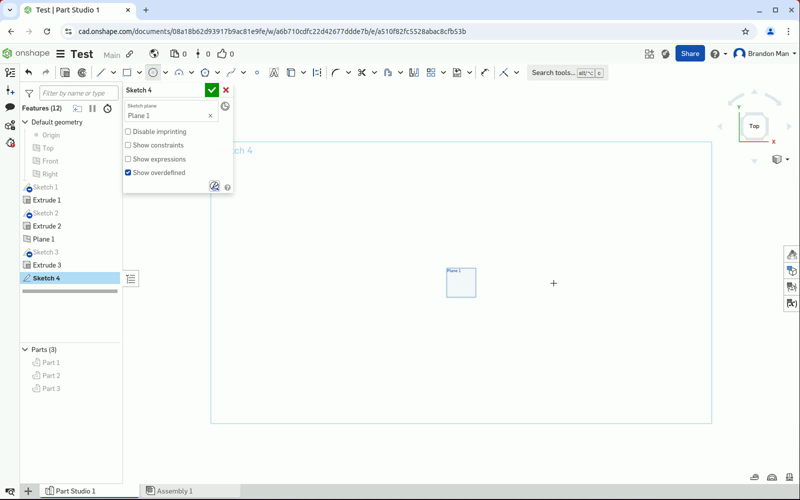
click(553, 282)
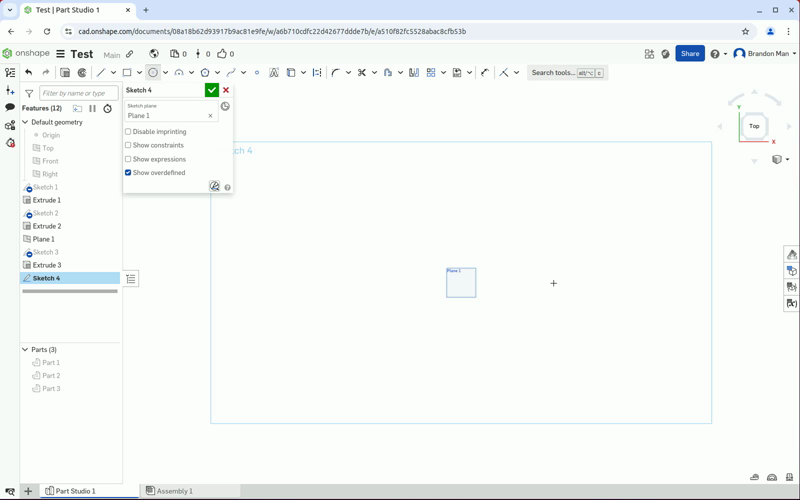
key_up(shift)
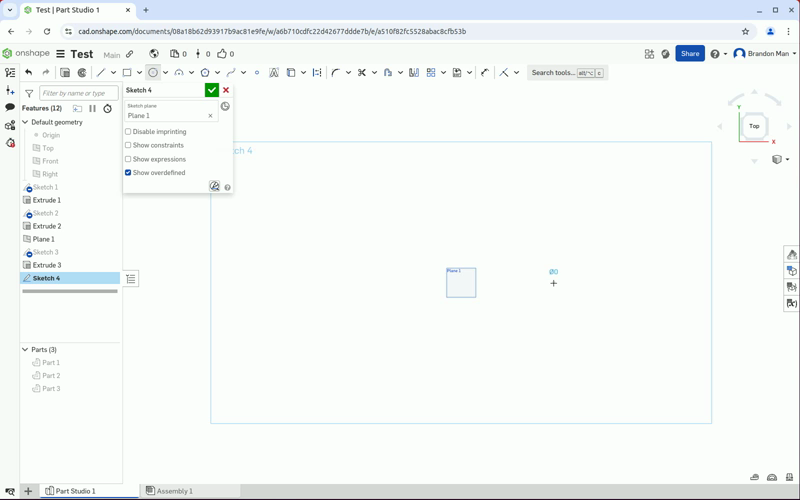
mouse_move(562, 282)
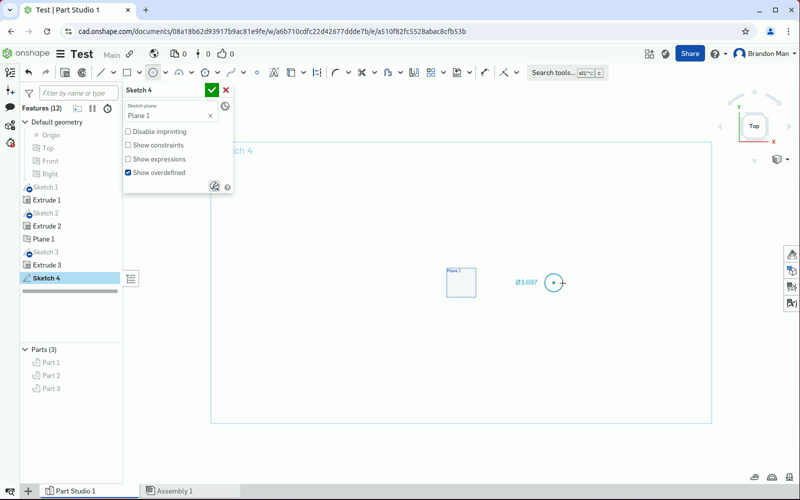
click(562, 282)
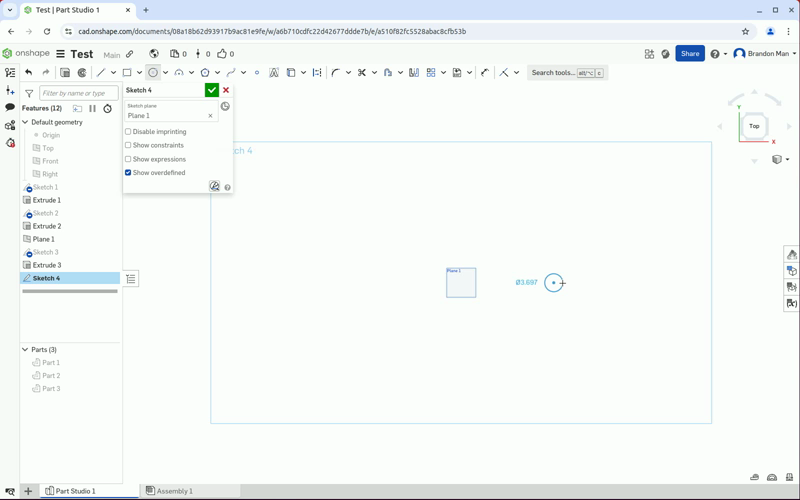
key(esc)
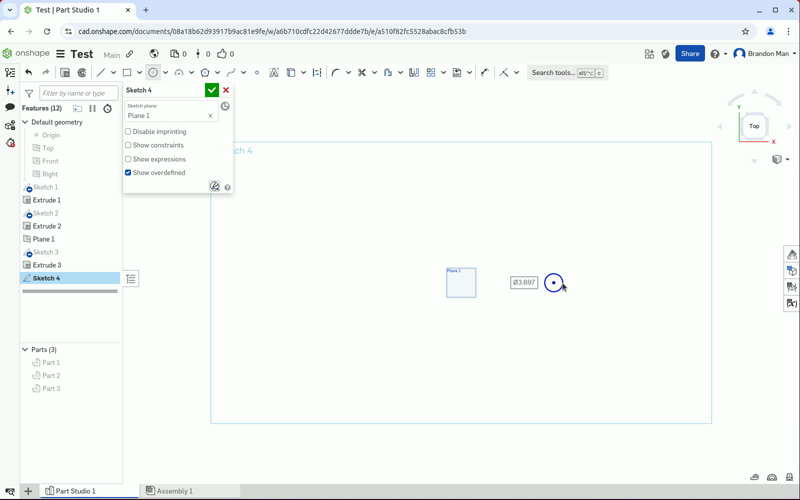
mouse_move(553, 279)
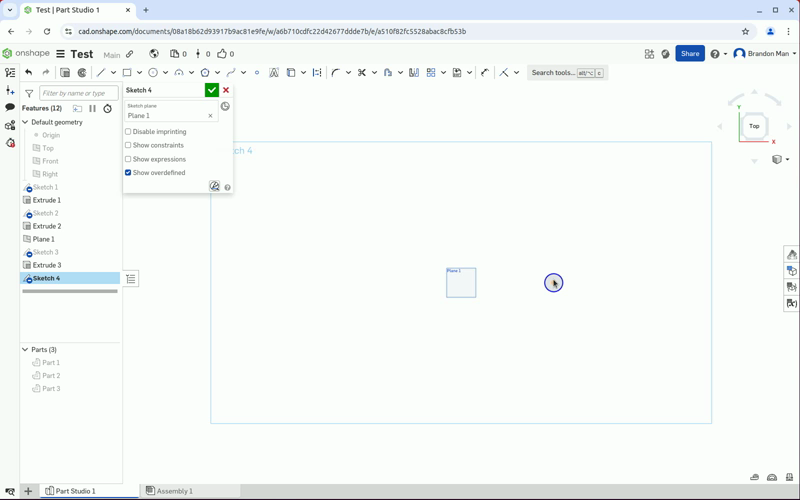
scroll(6)
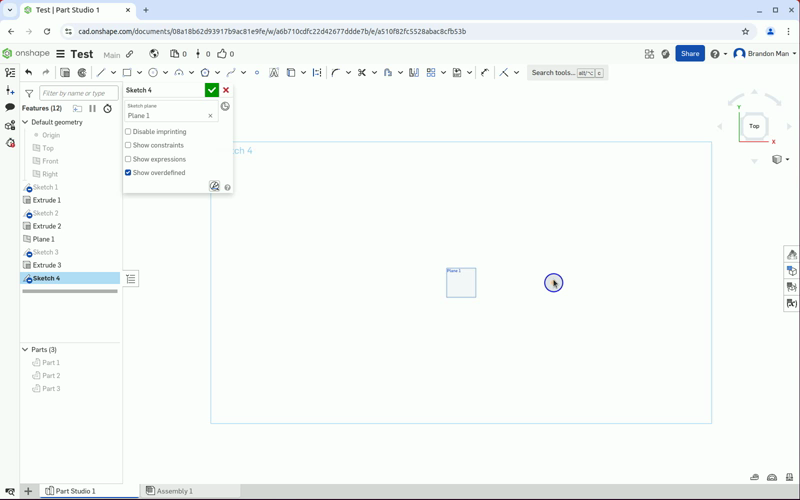
scroll(6)
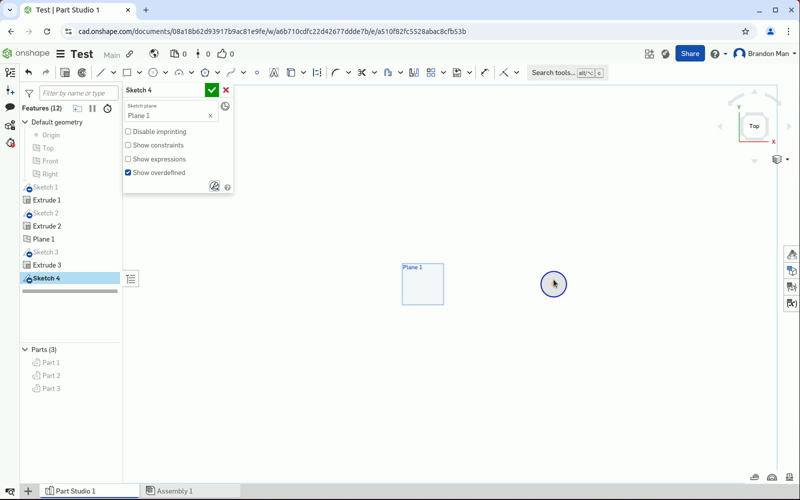
scroll(6)
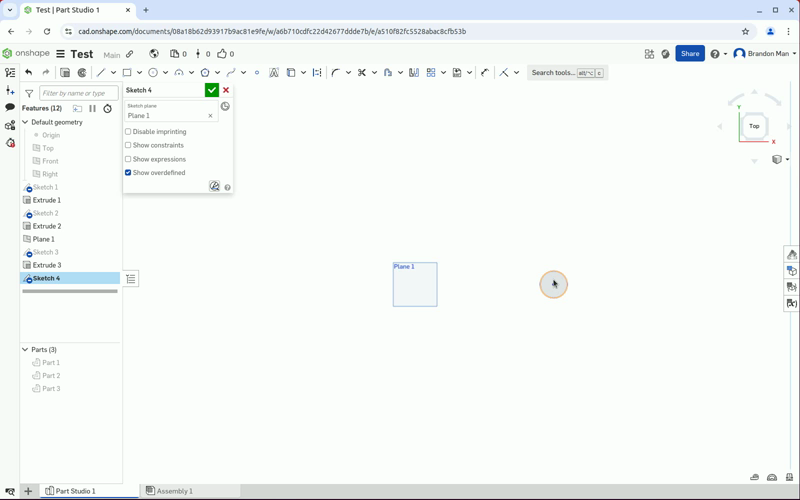
scroll(6)
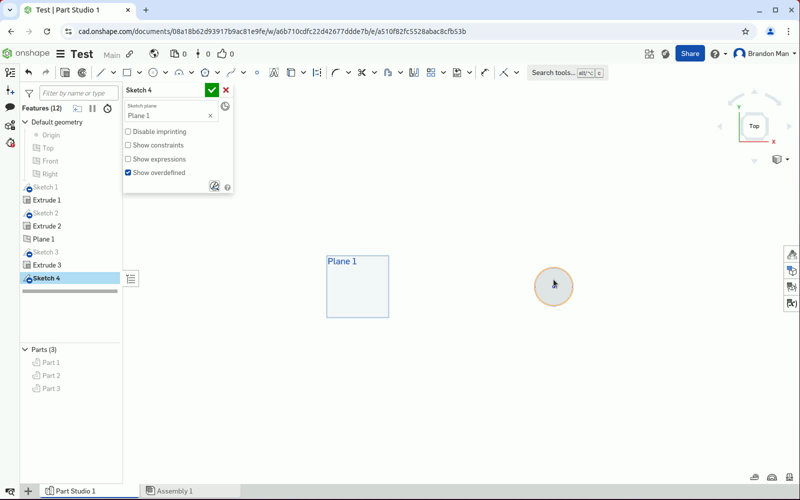
scroll(6)
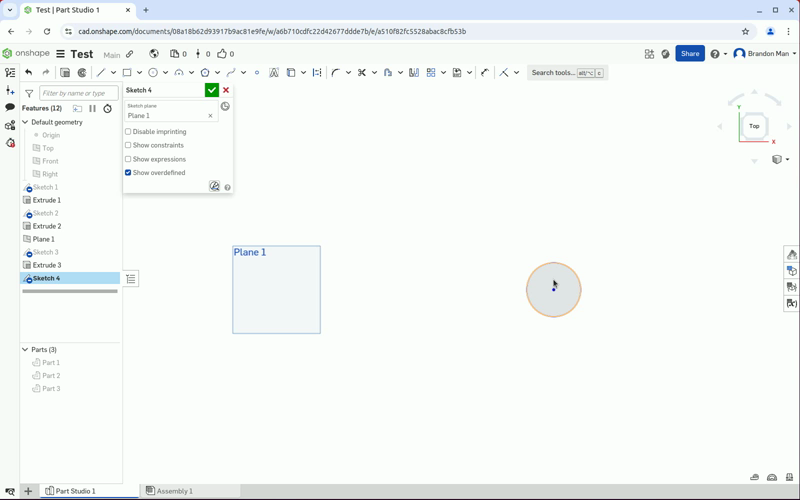
scroll(6)
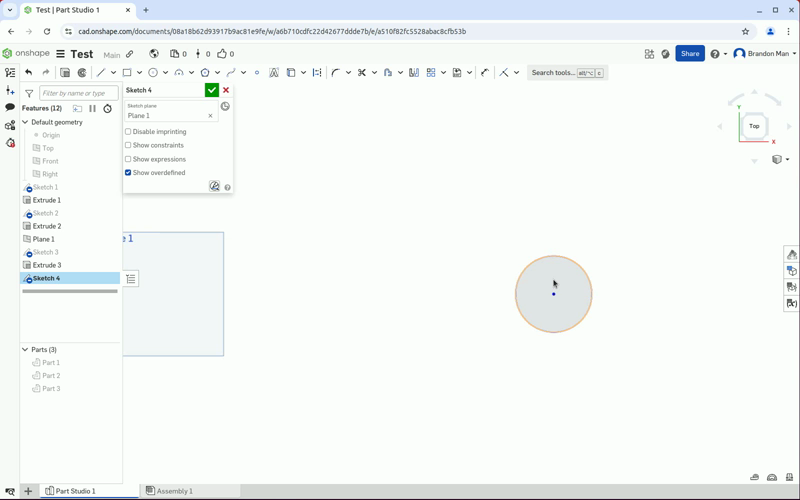
scroll(6)
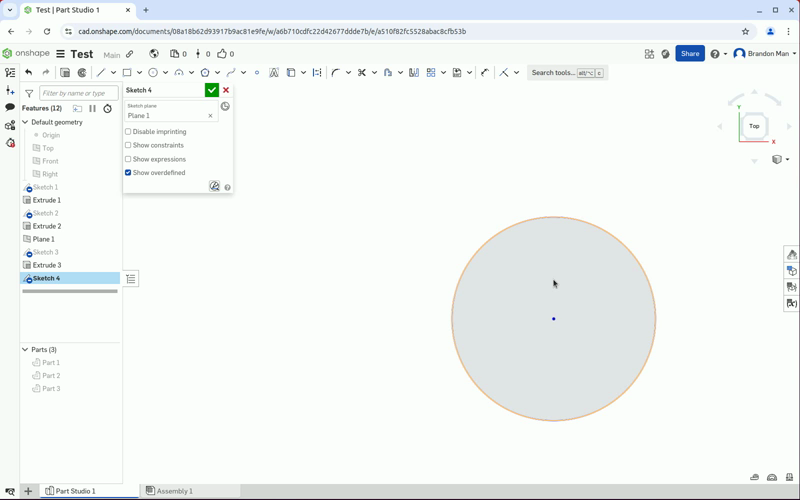
click(553, 279)
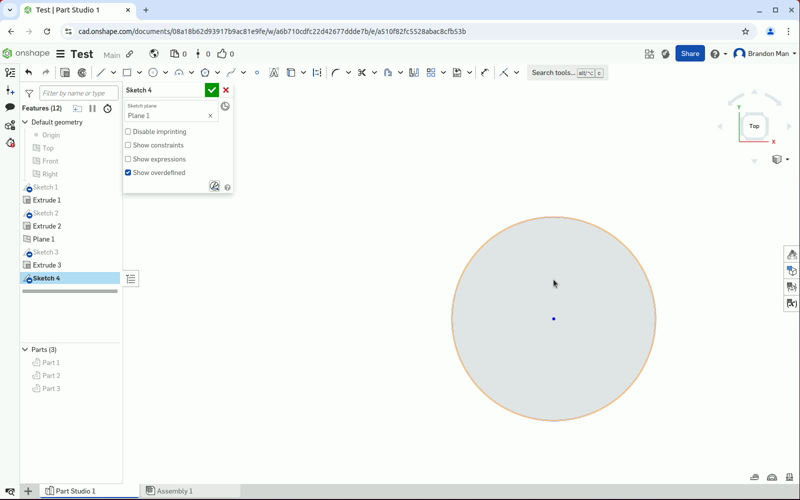
scroll(-6)
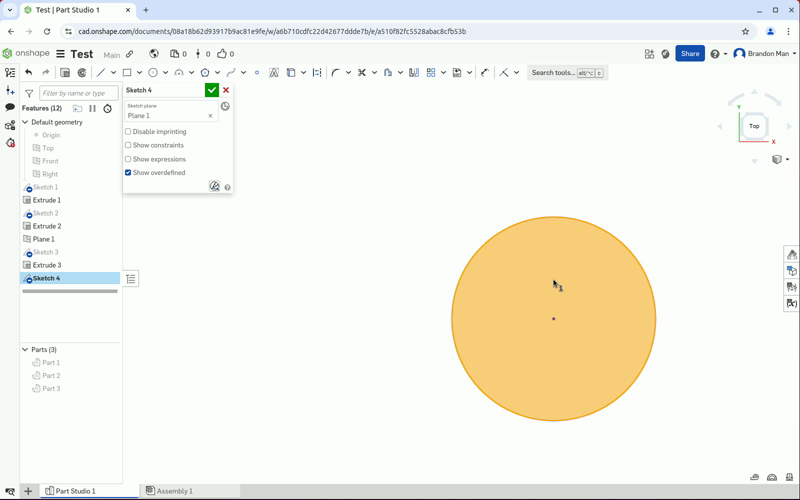
scroll(-6)
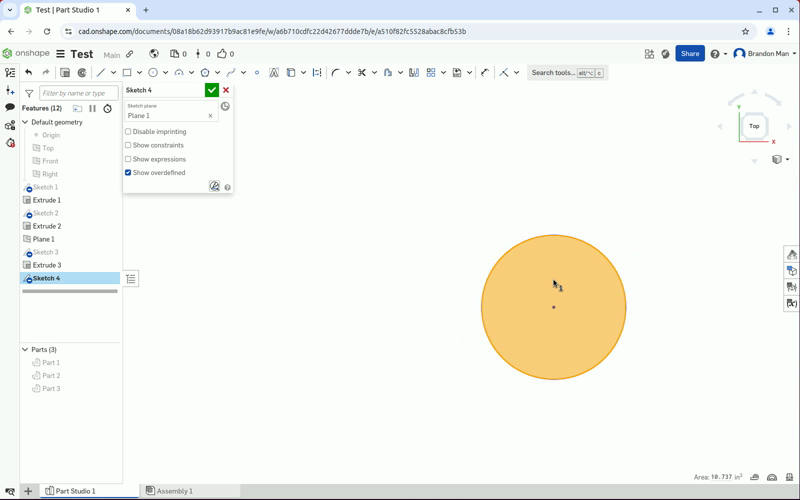
scroll(-6)
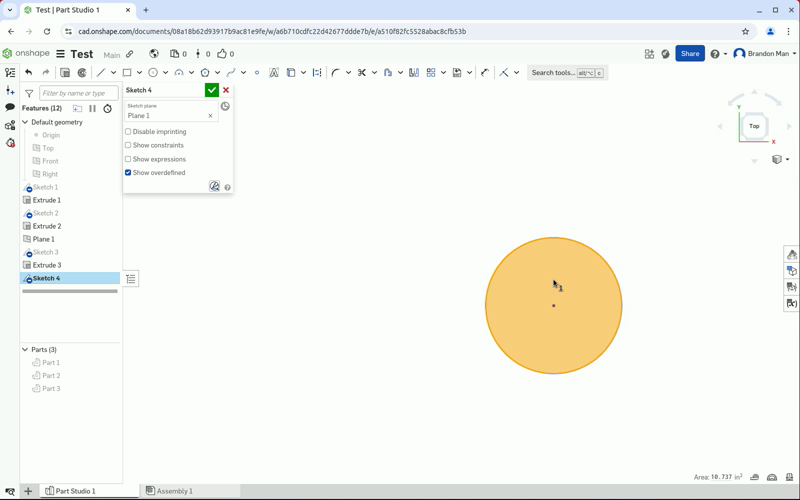
scroll(-6)
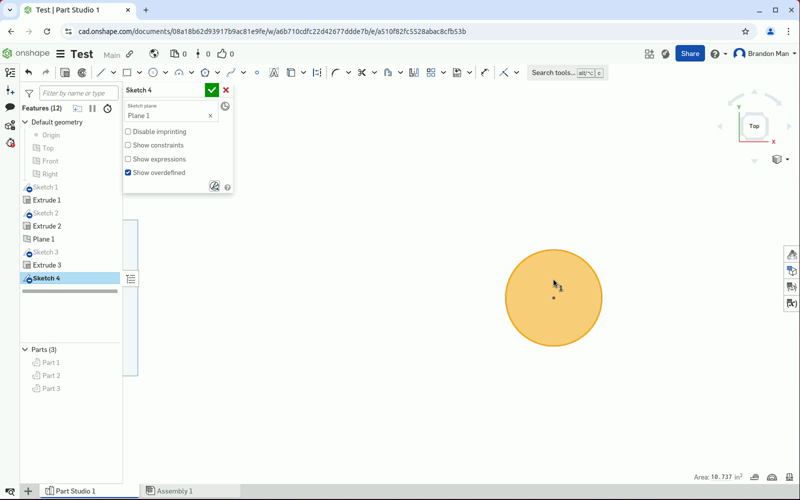
scroll(-6)
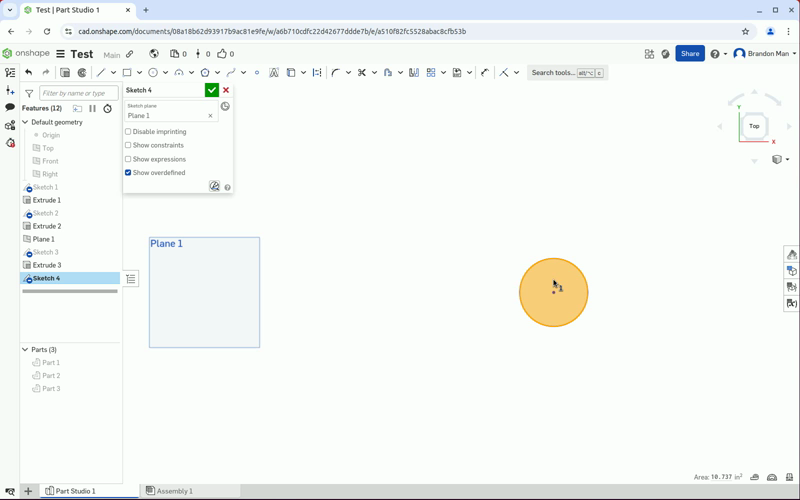
scroll(-6)
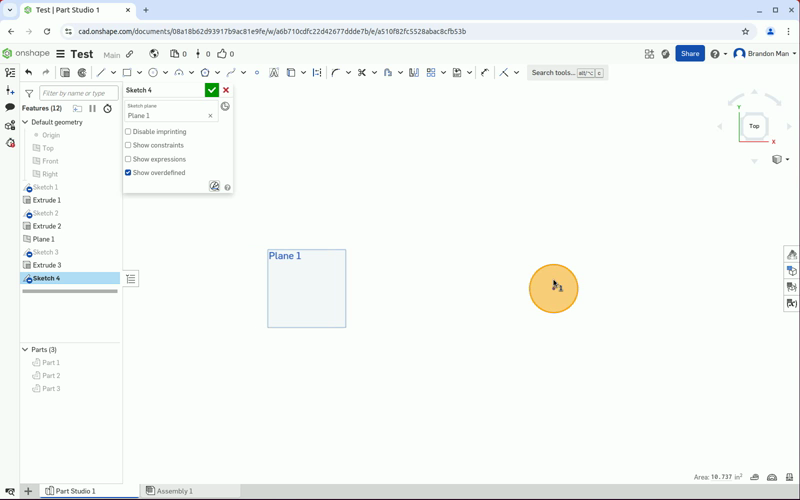
scroll(-6)
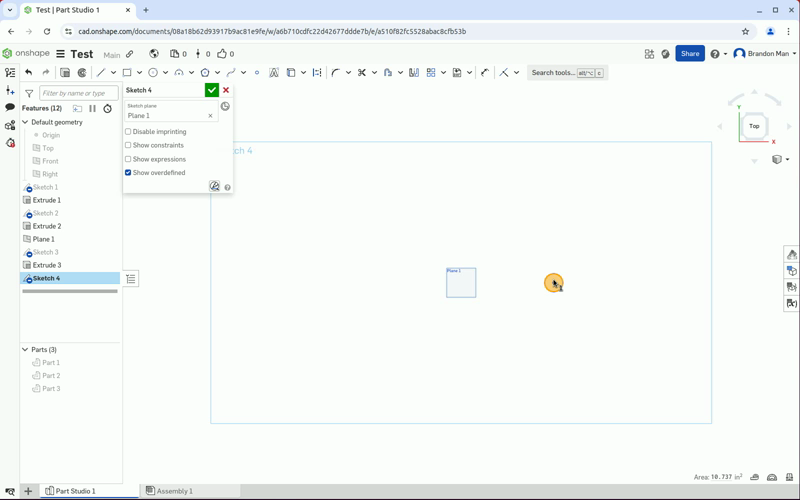
mouse_move(73, 352)
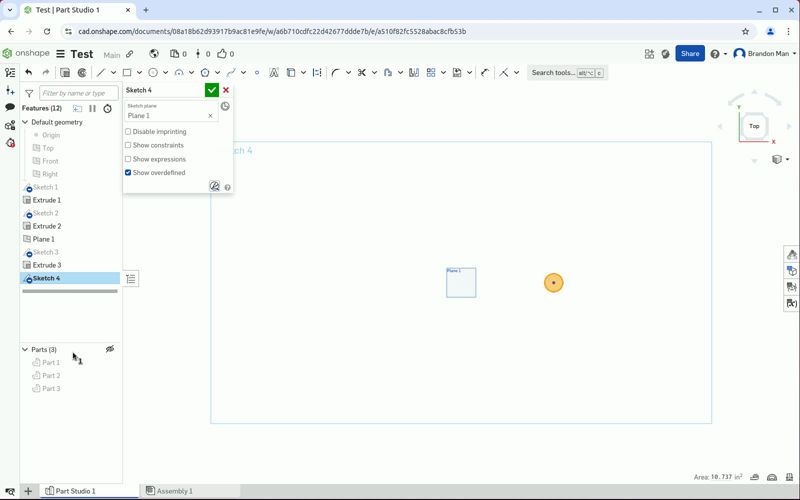
key(shift+y)
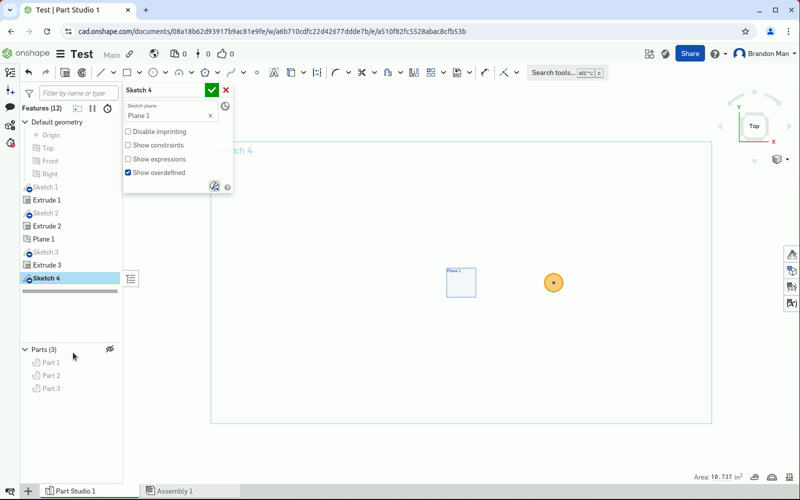
key(shift+e)
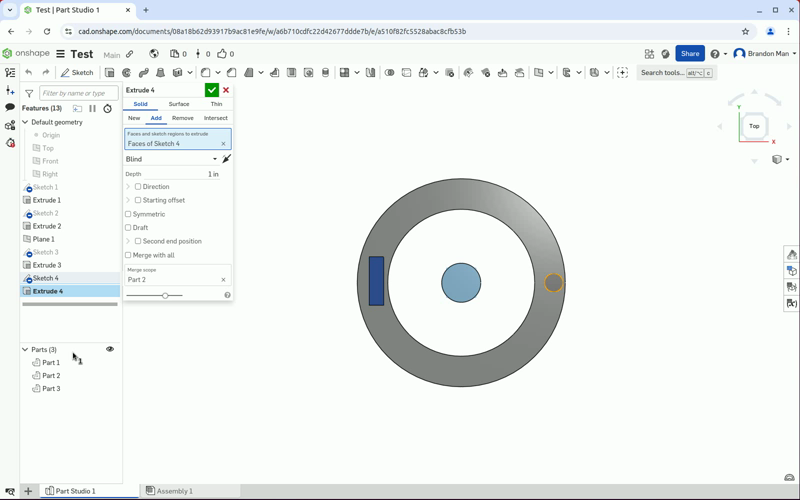
mouse_move(143, 106)
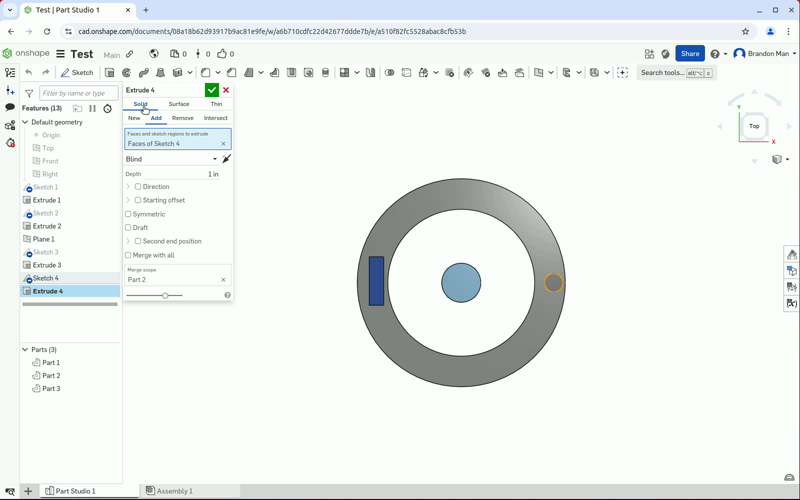
click(143, 106)
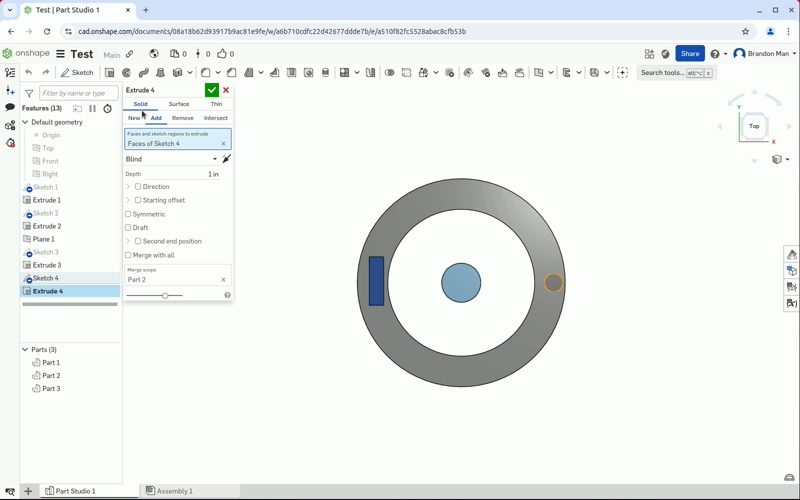
mouse_move(137, 120)
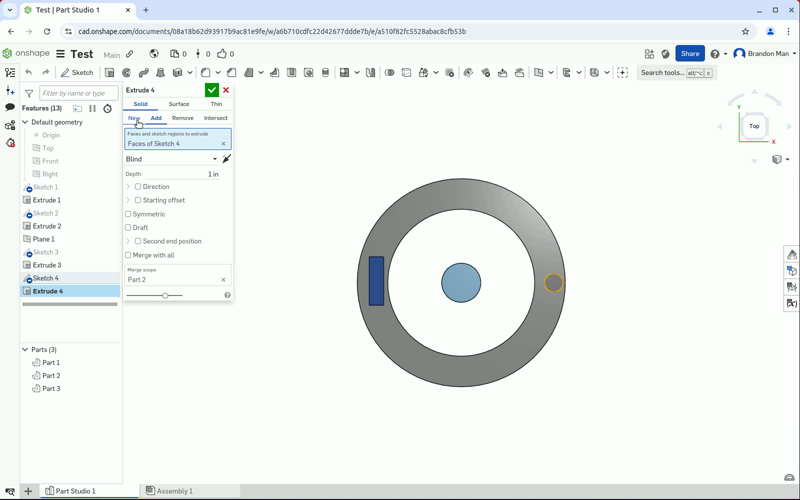
click(137, 120)
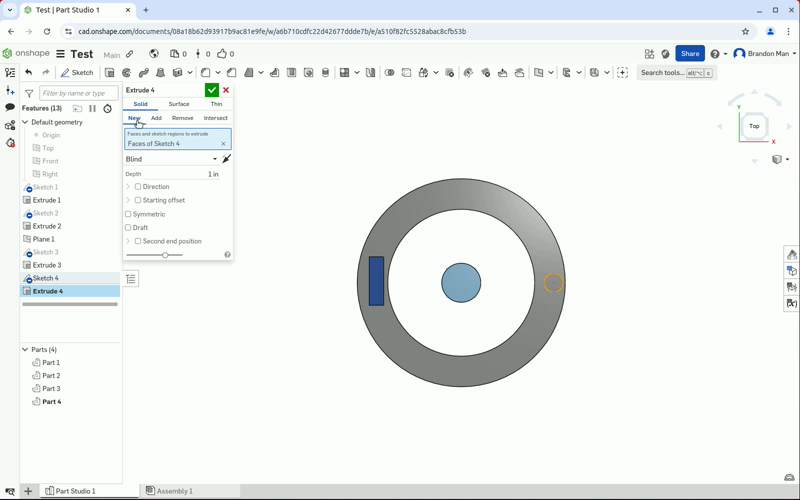
key(tab, 4)
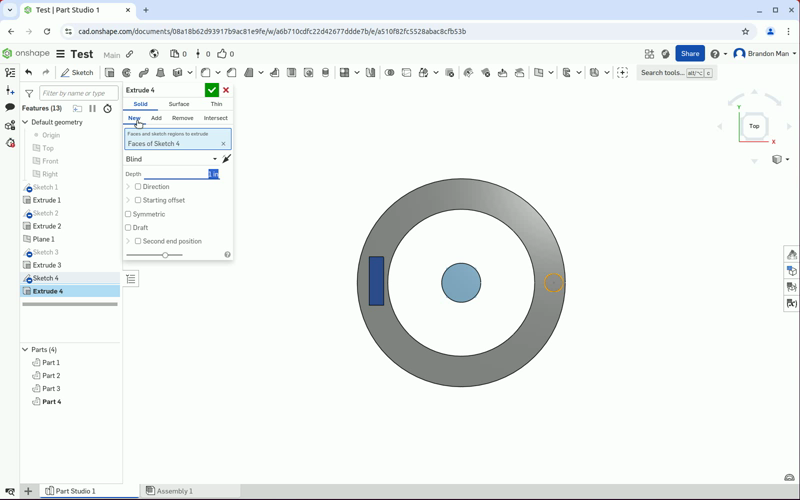
text(8.666)
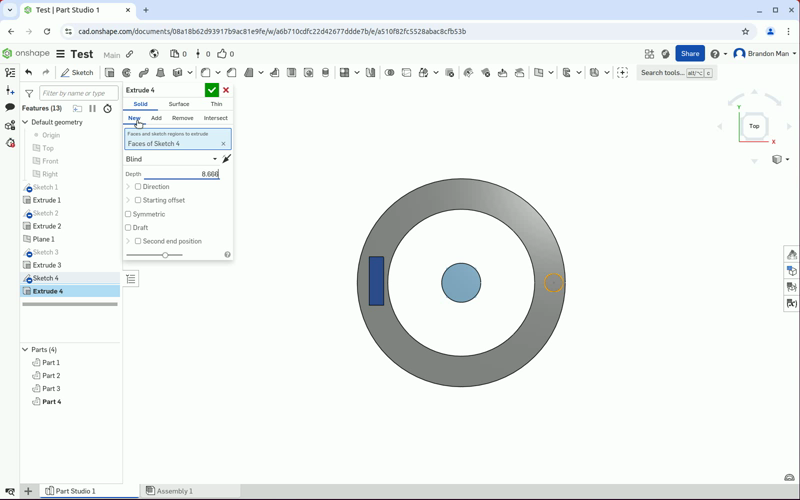
key(enter)
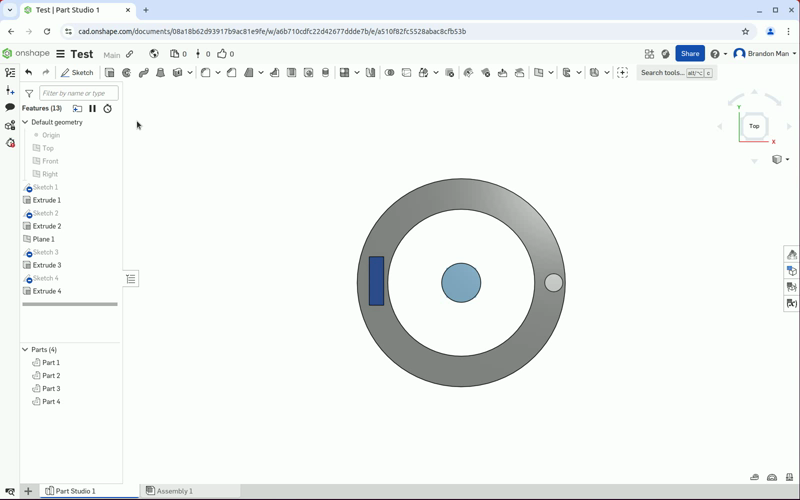
key(shift+h)
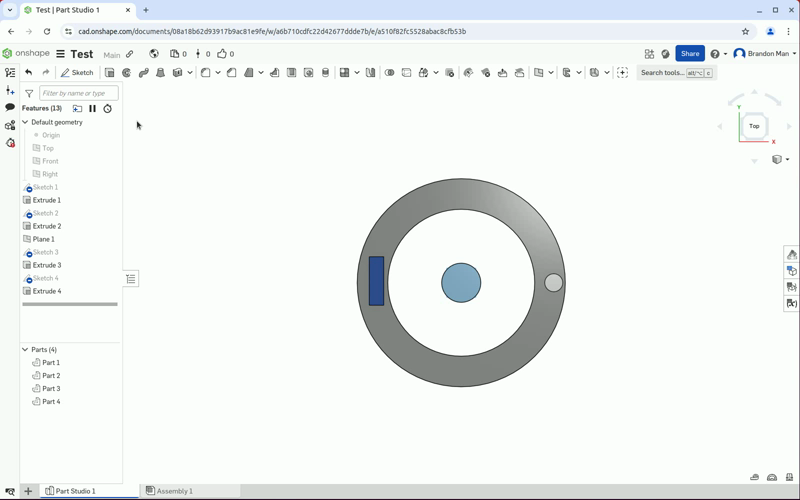
key(shift+h)
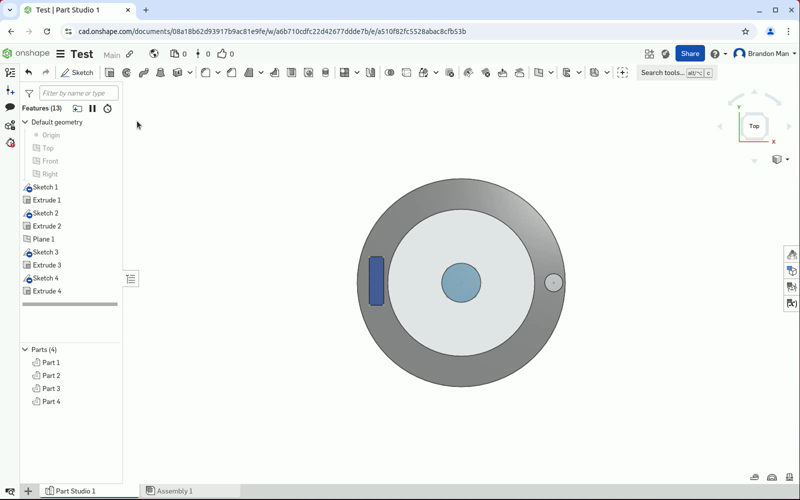
key(shift+7)
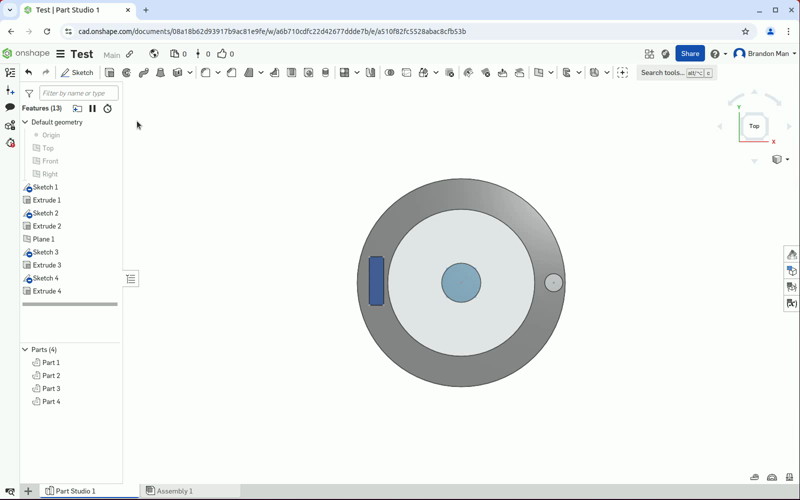
key(up, 3)
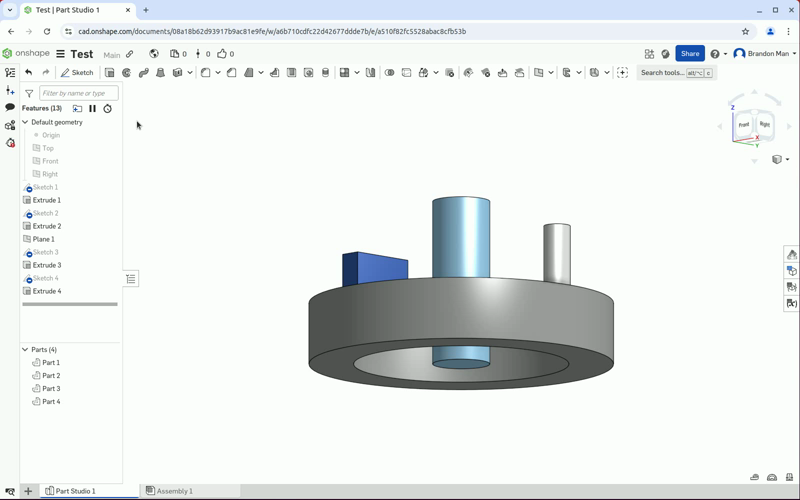
key(left, 3)
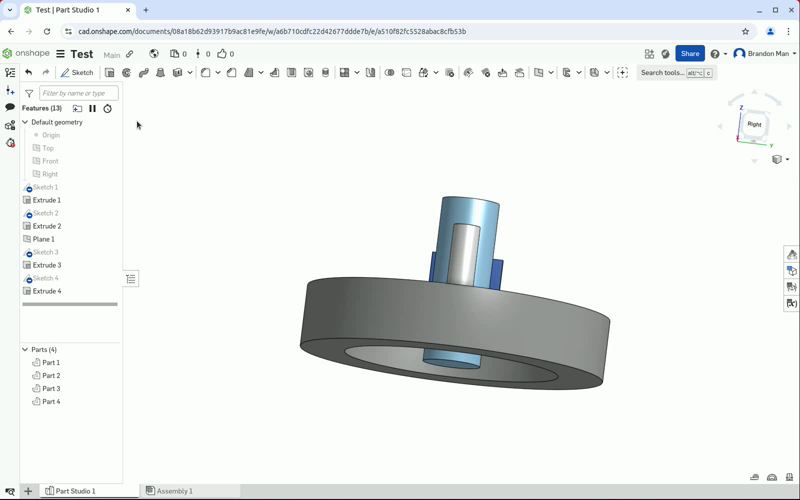
key(right, 3)
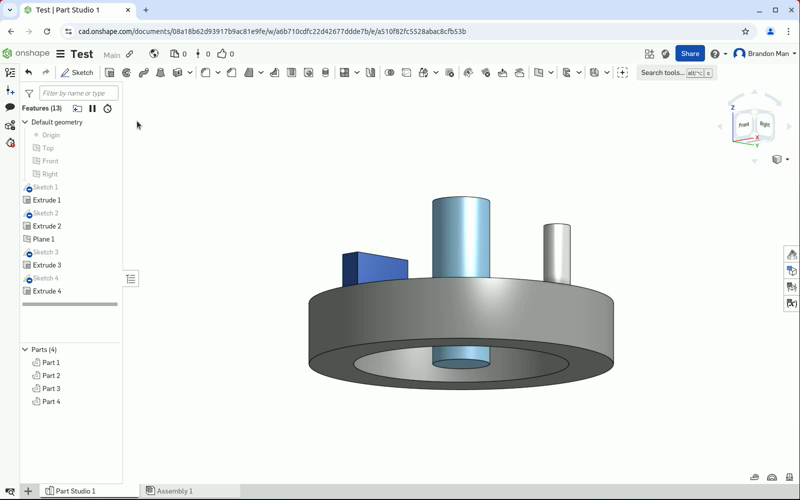
key(down, 3)
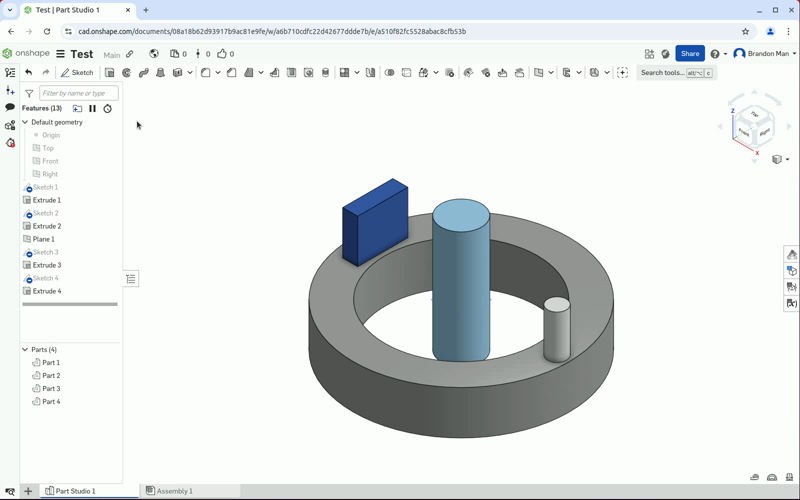
mouse_move(73, 189)
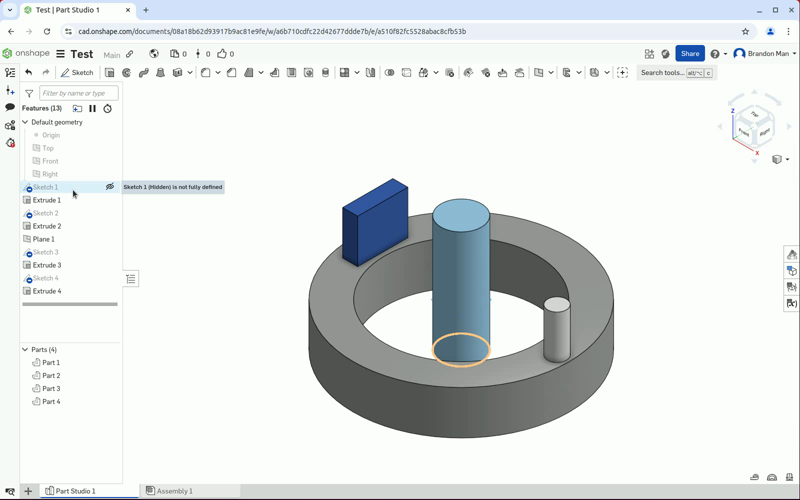
click(73, 189)